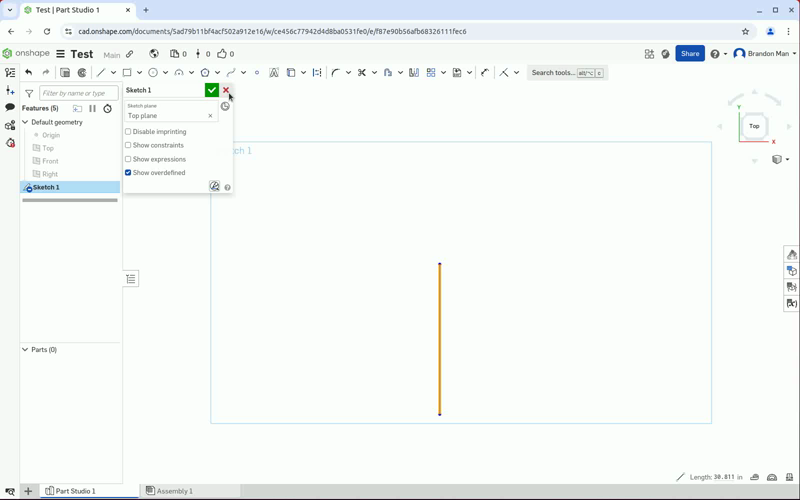
key(shift+h)
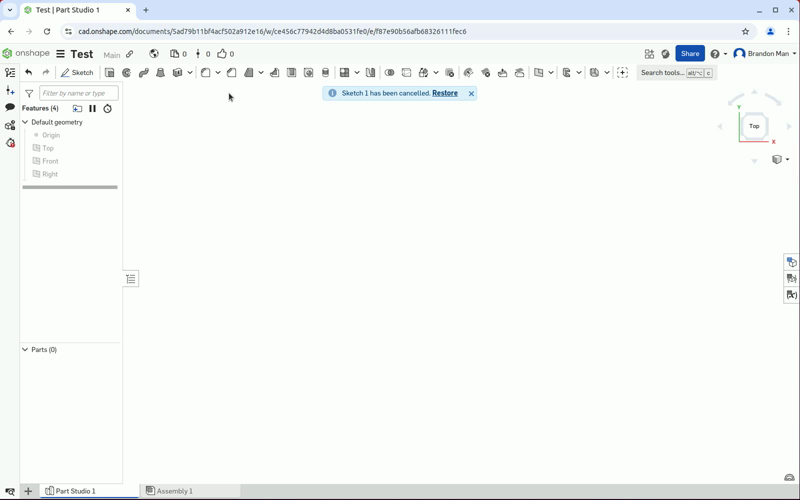
mouse_move(73, 352)
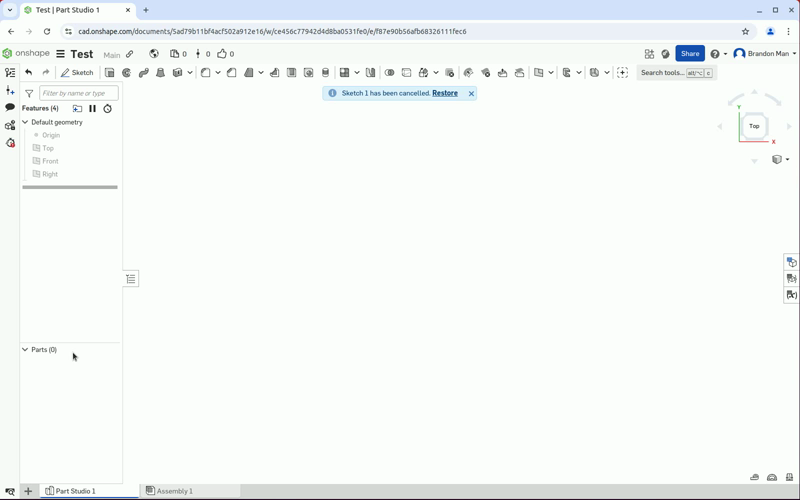
key(y)
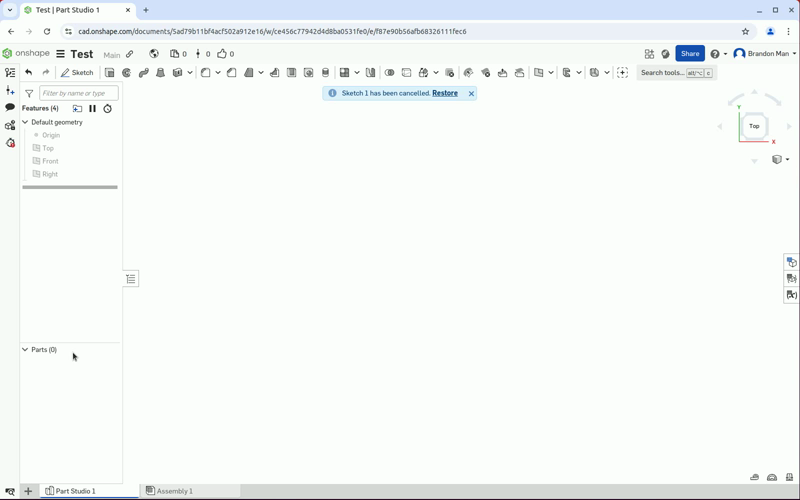
key(shift+p)
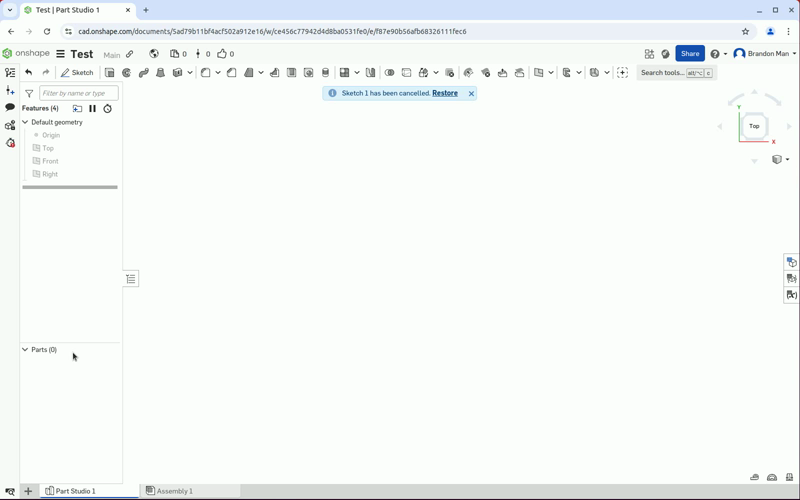
key(space)
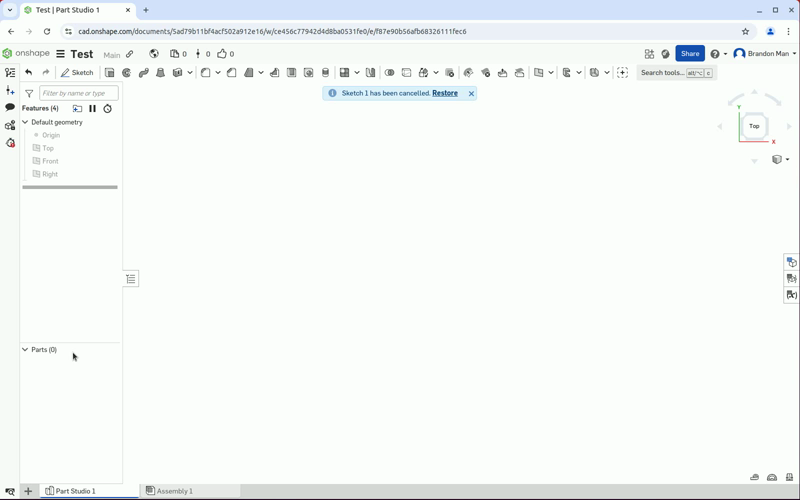
key_down(shift)
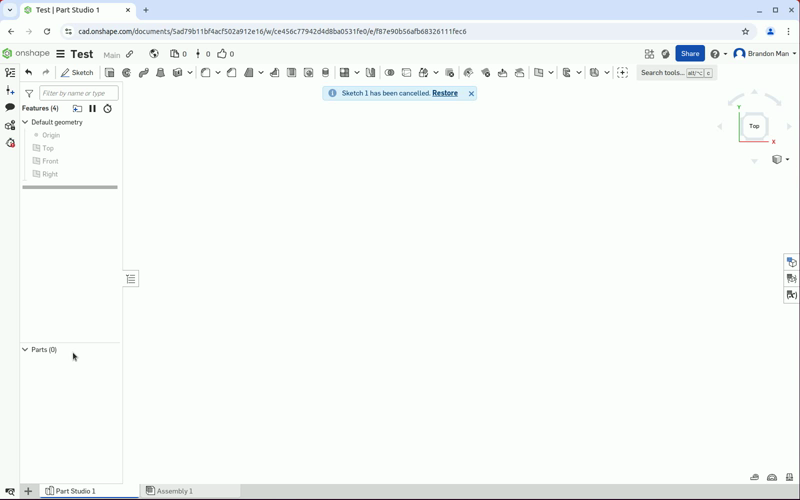
key(up)
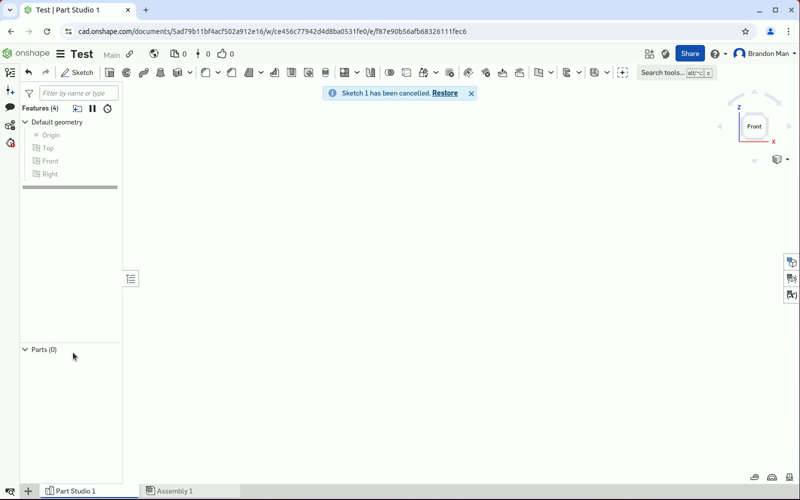
key_up(shift)
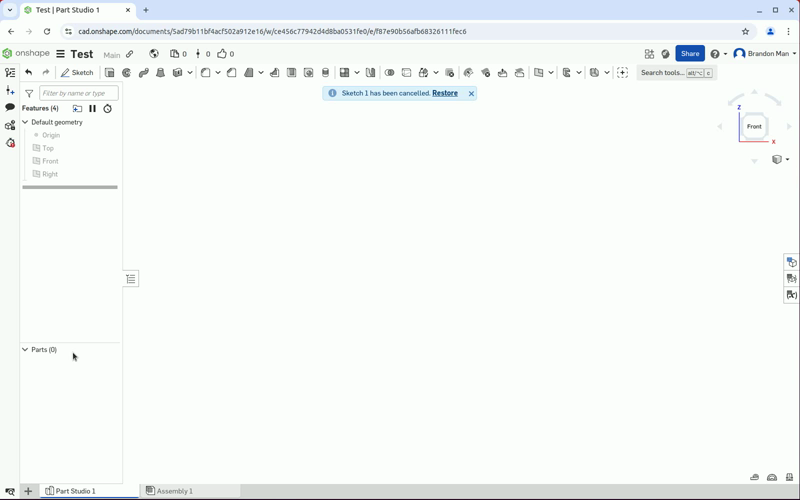
key(space)
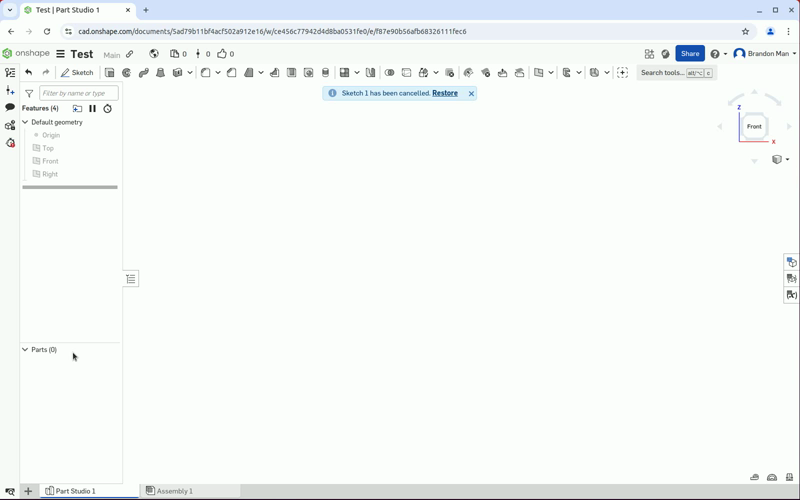
key_down(shift)
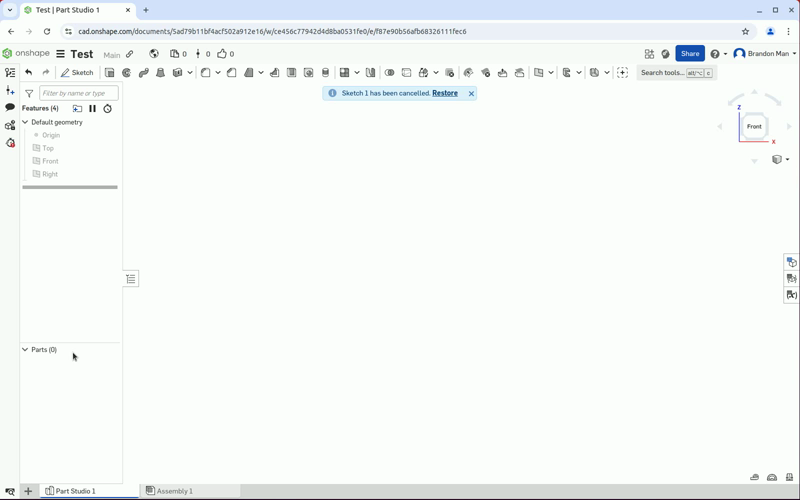
key(left)
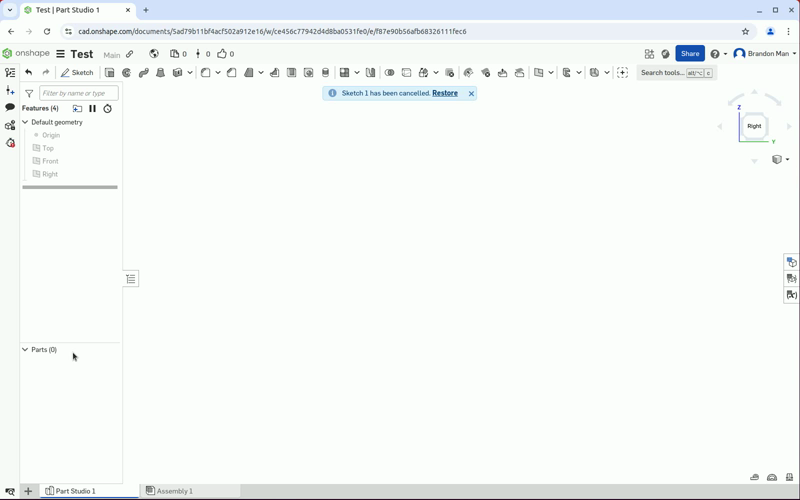
key_up(shift)
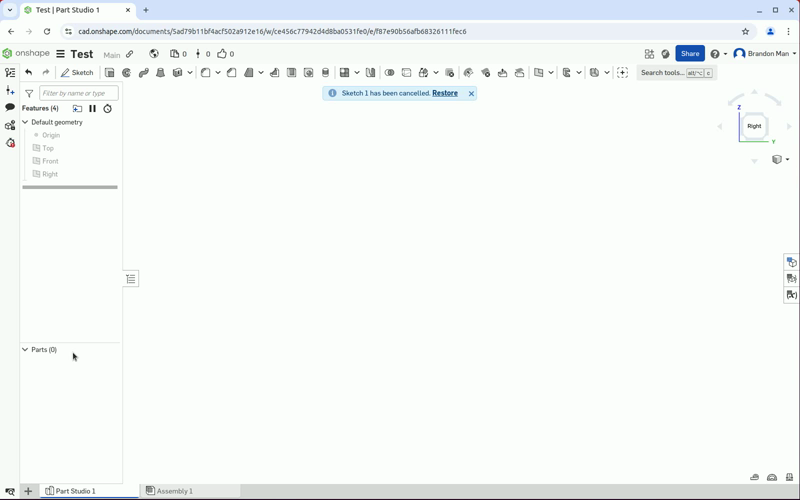
mouse_move(73, 352)
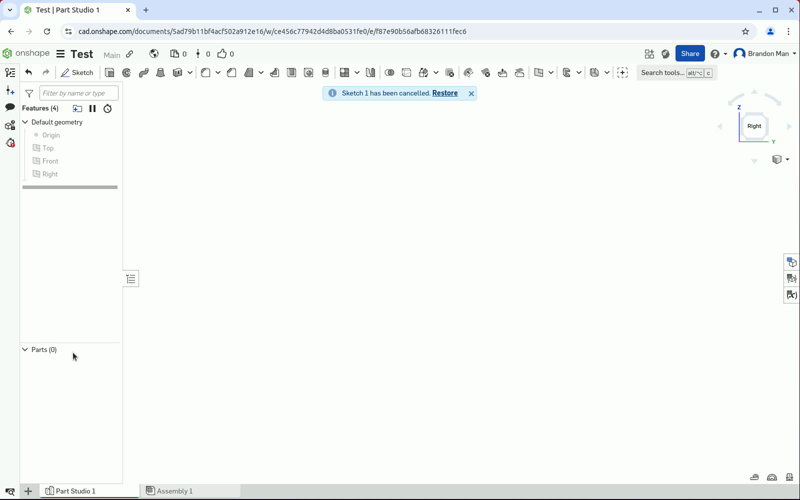
key(shift+y)
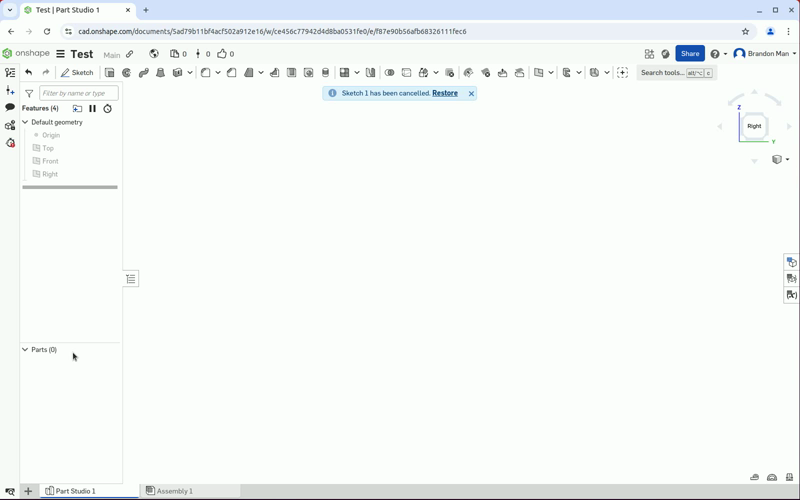
key(shift+s)
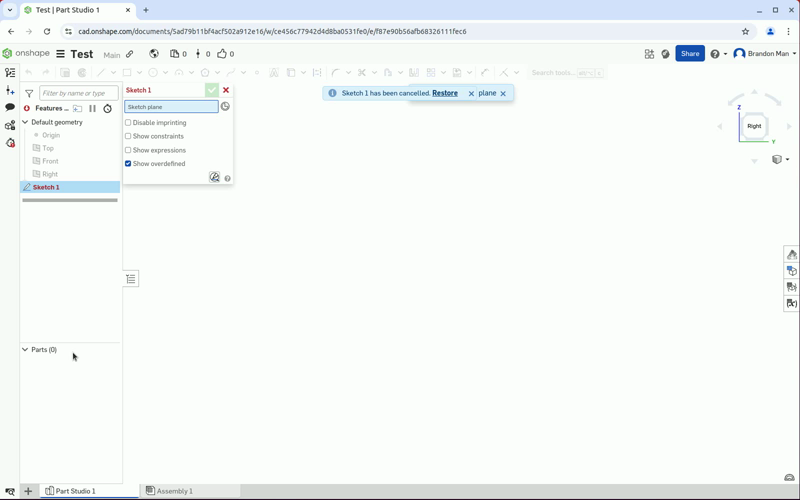
mouse_move(73, 176)
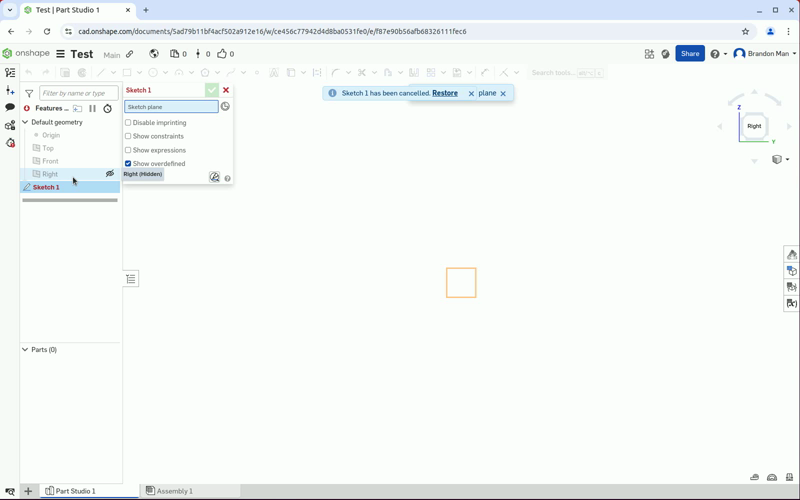
click(73, 176)
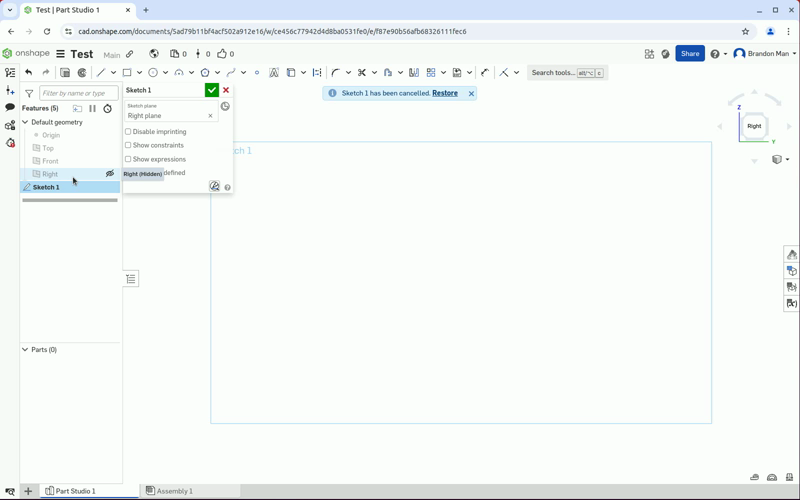
mouse_move(73, 352)
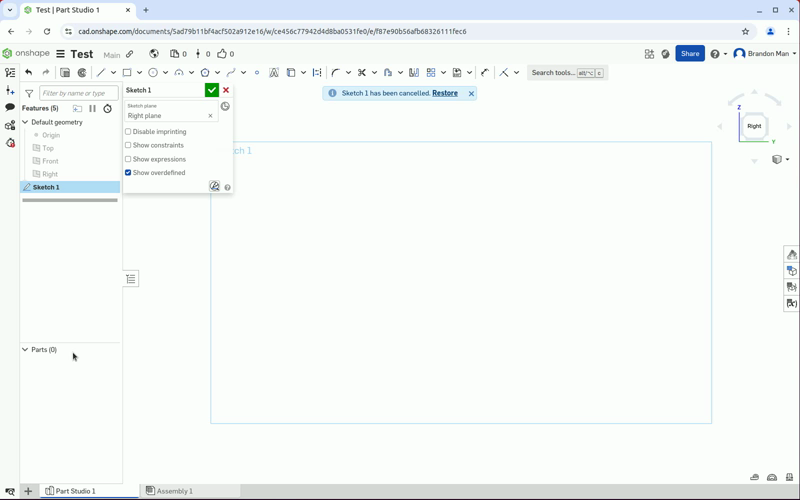
key(y)
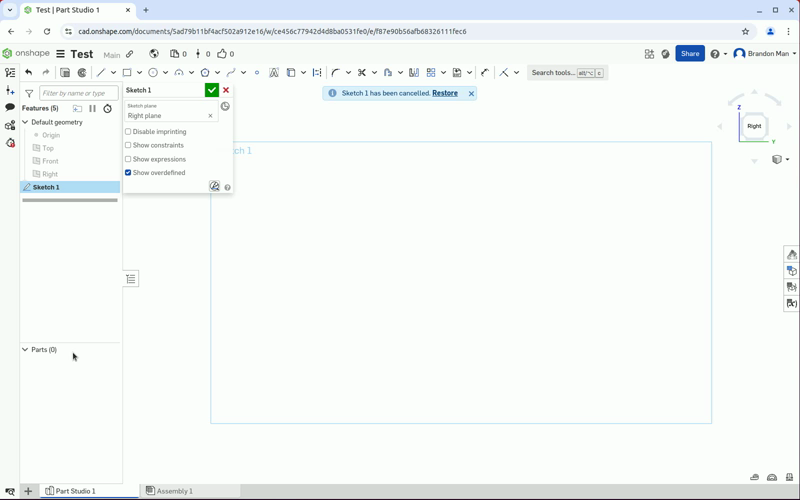
key(c)
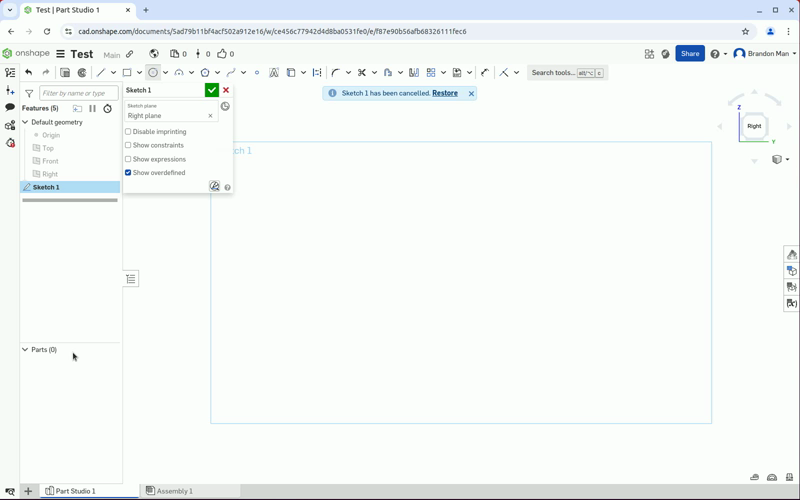
key_down(shift)
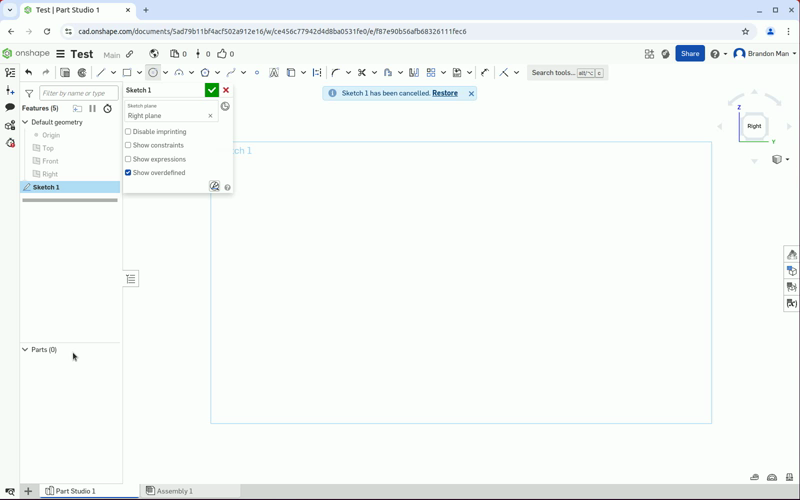
mouse_move(461, 282)
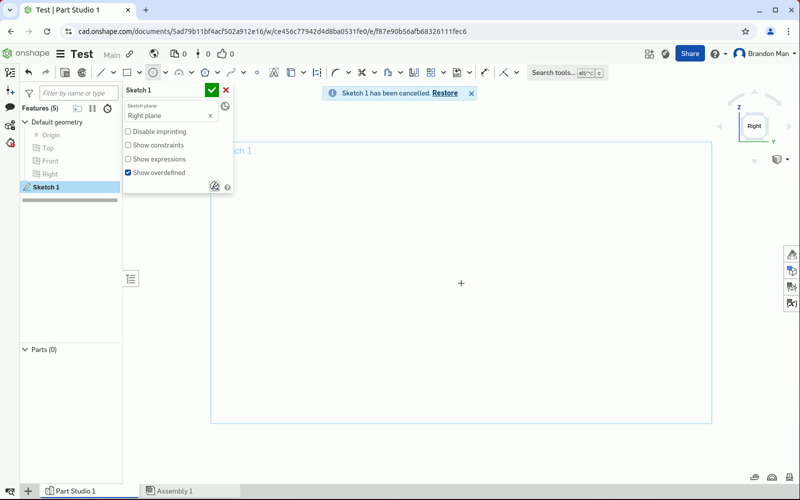
click(461, 282)
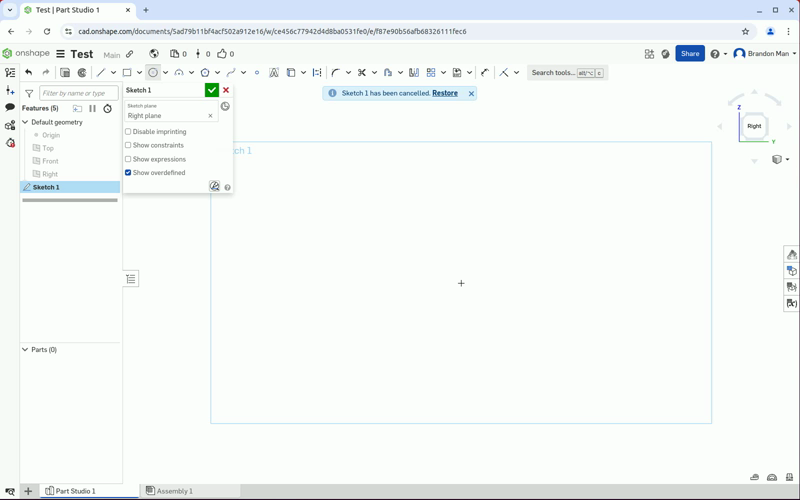
key_up(shift)
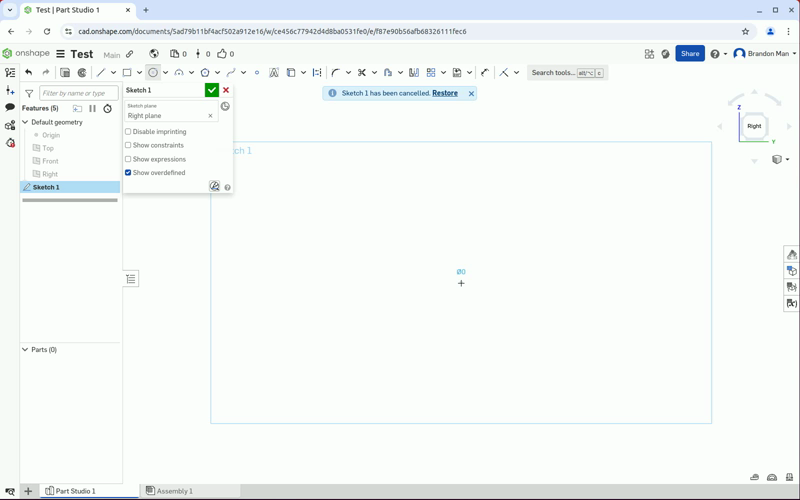
mouse_move(499, 282)
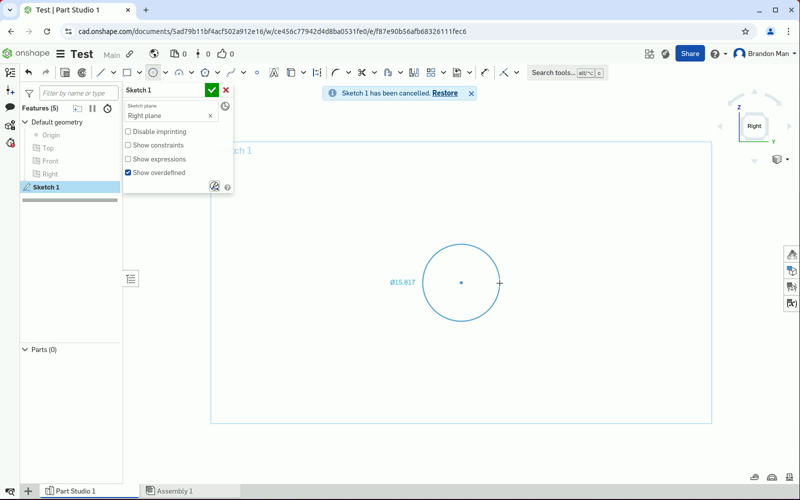
click(499, 282)
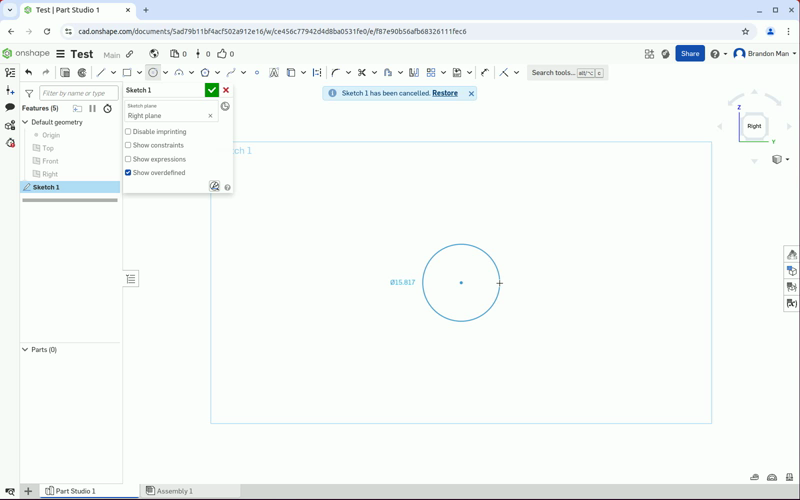
key(esc)
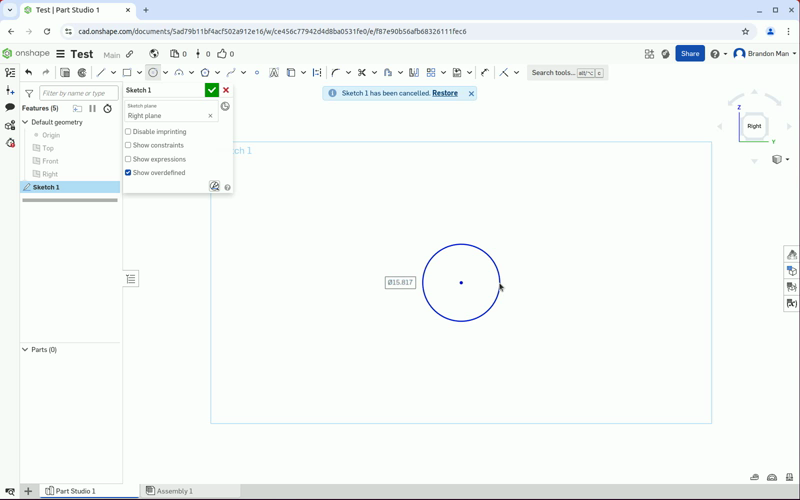
mouse_move(445, 314)
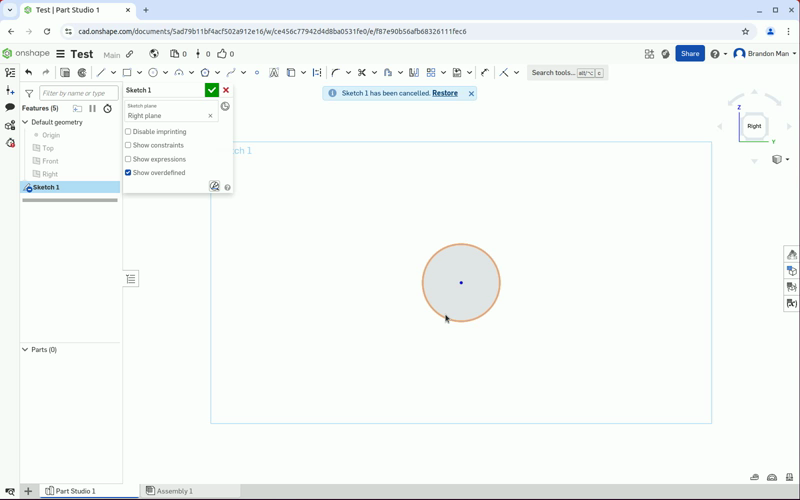
click(445, 314)
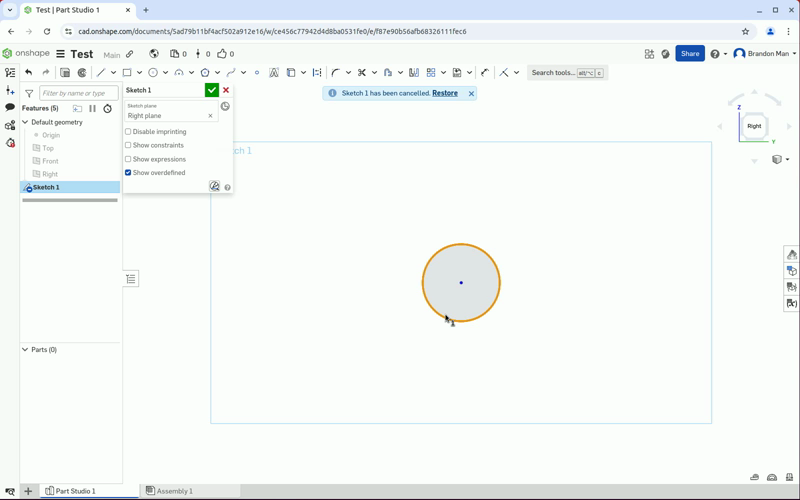
mouse_move(73, 352)
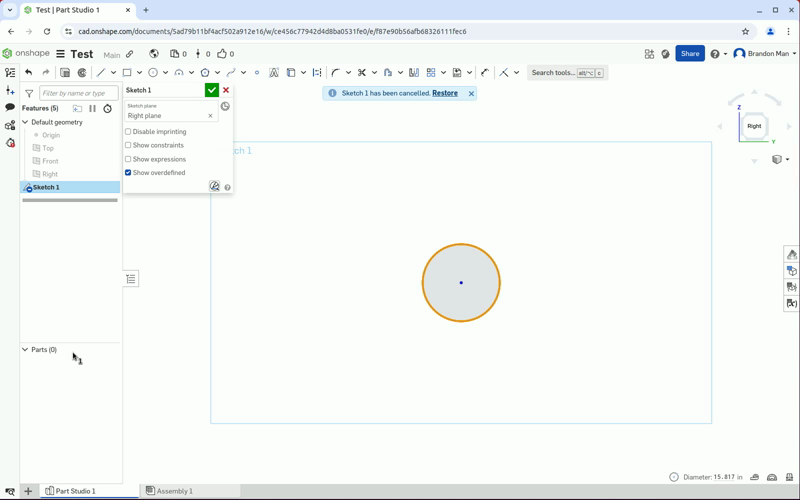
key(shift+y)
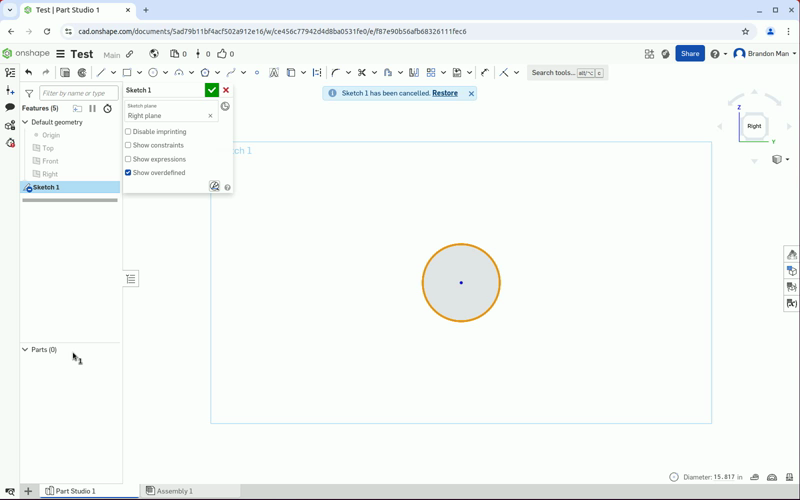
key(shift+e)
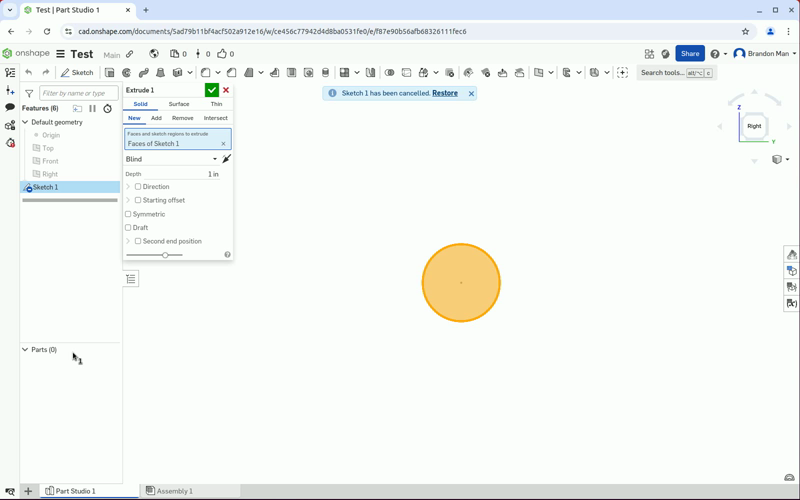
mouse_move(143, 106)
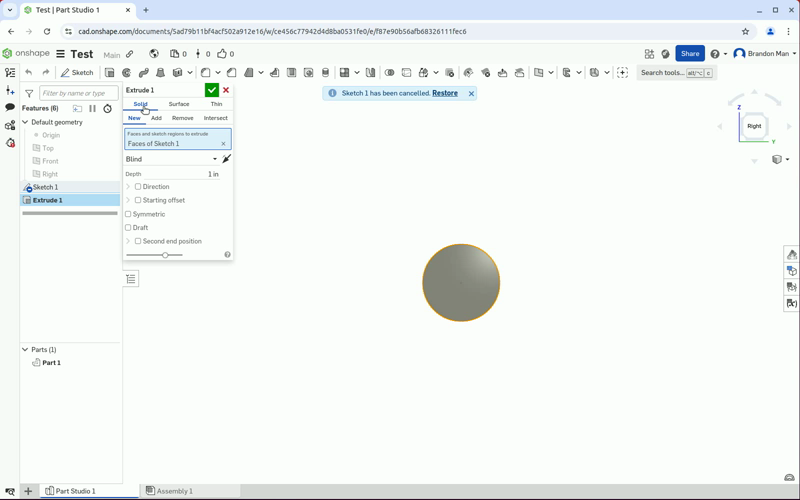
click(143, 106)
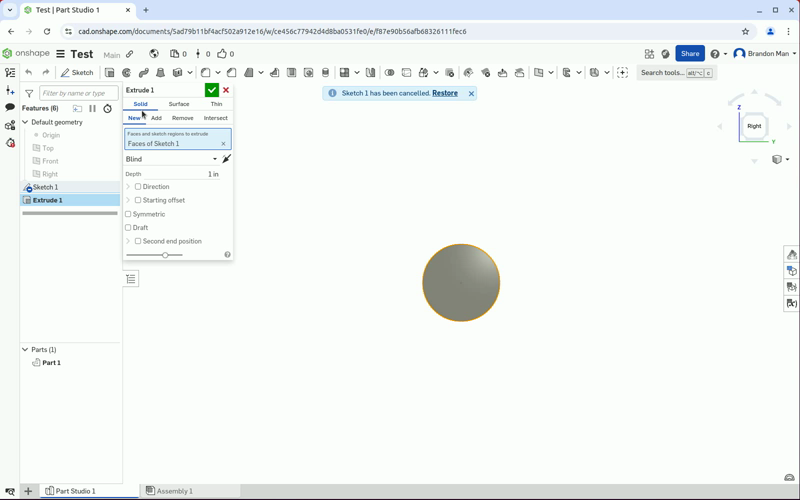
mouse_move(137, 120)
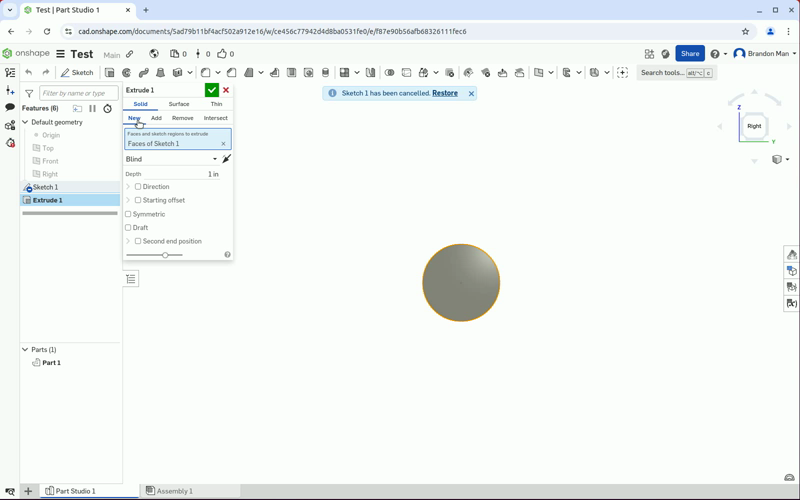
click(137, 120)
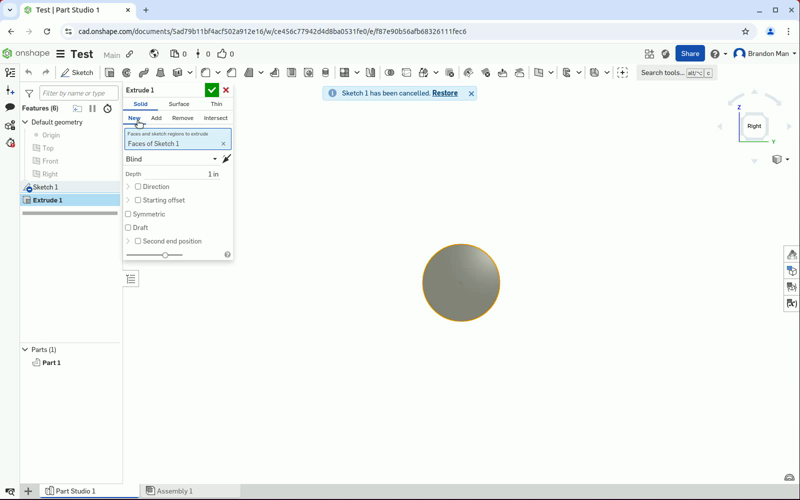
key(tab, 4)
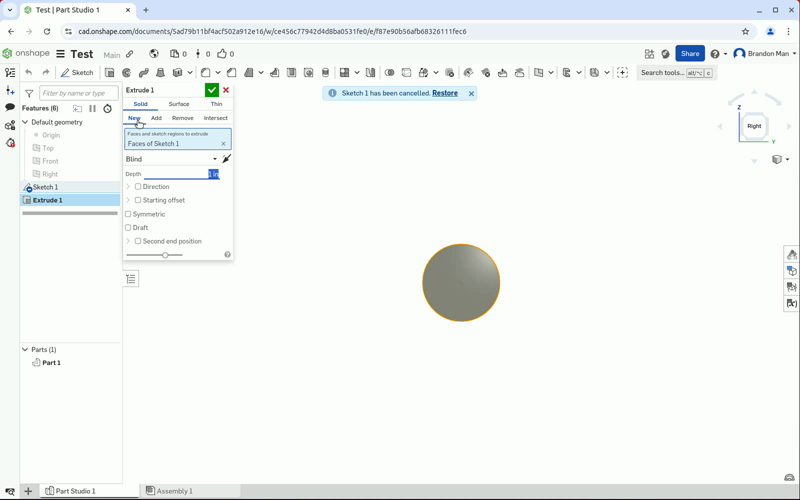
text(11.554)
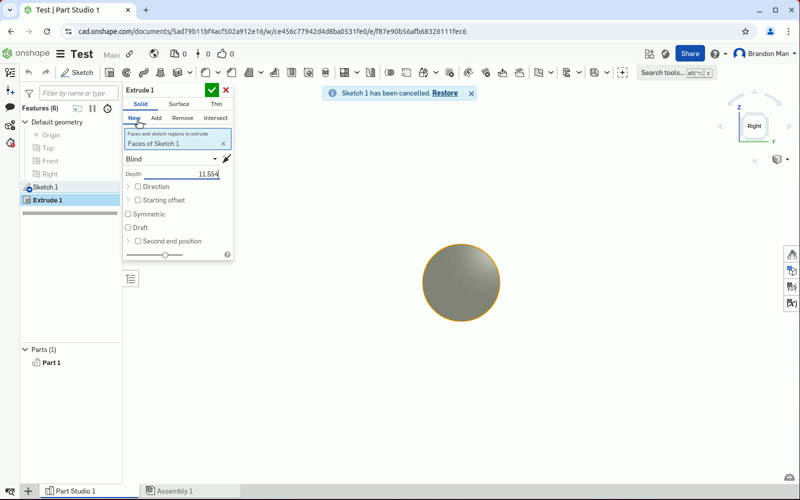
key(enter)
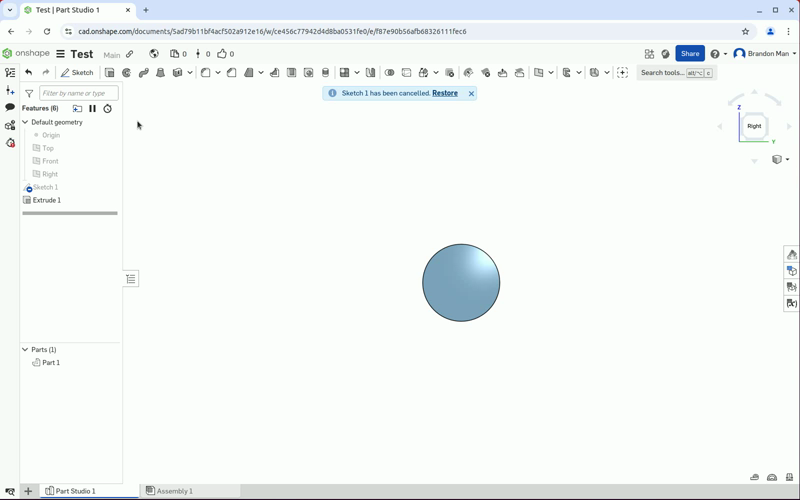
key(shift+h)
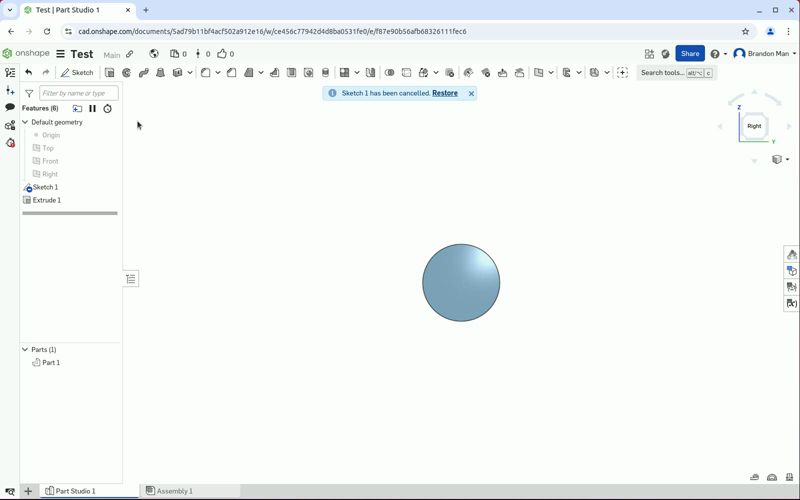
key(shift+h)
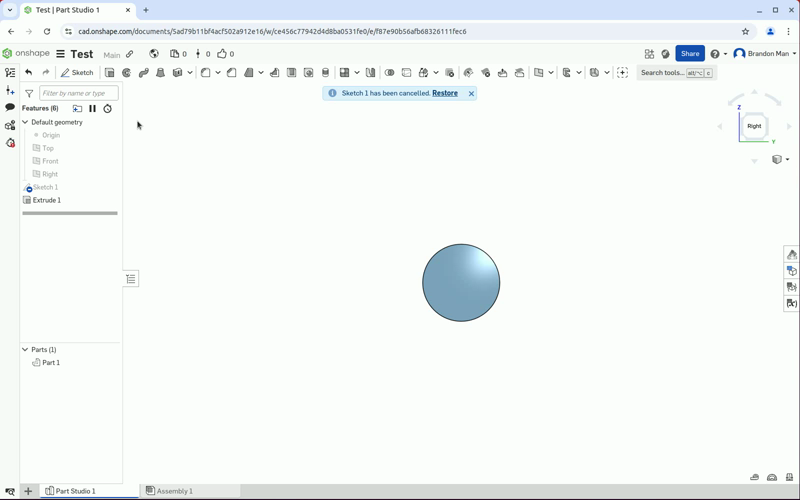
mouse_move(73, 189)
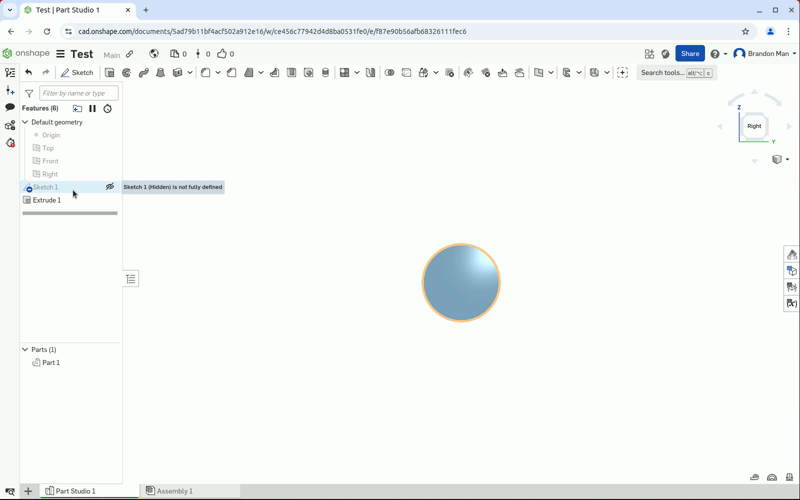
click(73, 189)
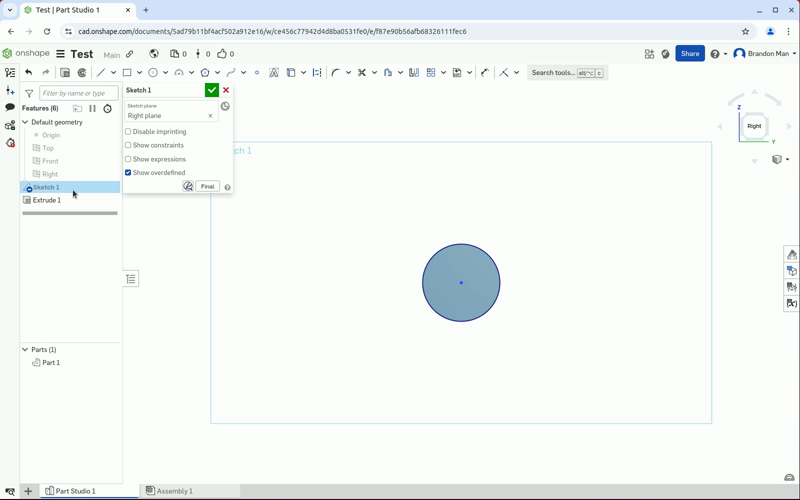
mouse_move(229, 92)
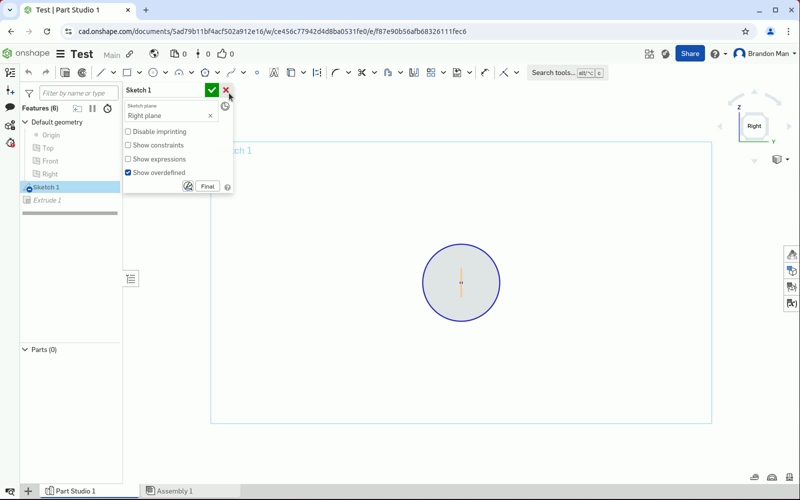
click(229, 92)
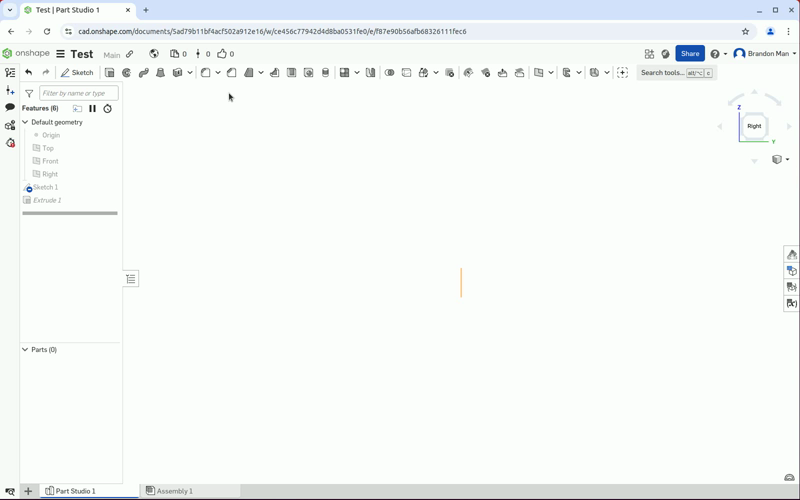
mouse_move(541, 75)
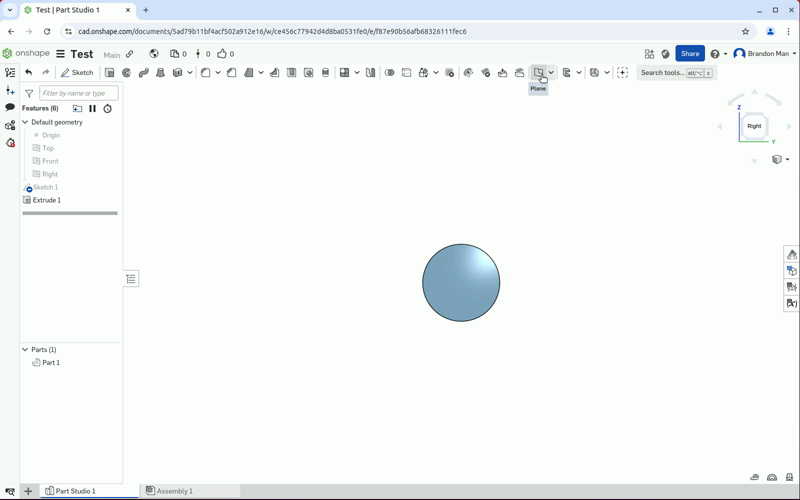
click(541, 75)
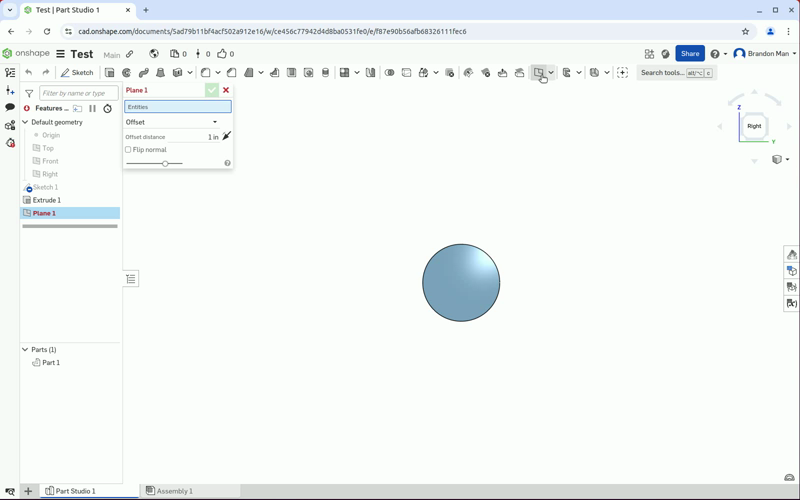
mouse_move(73, 176)
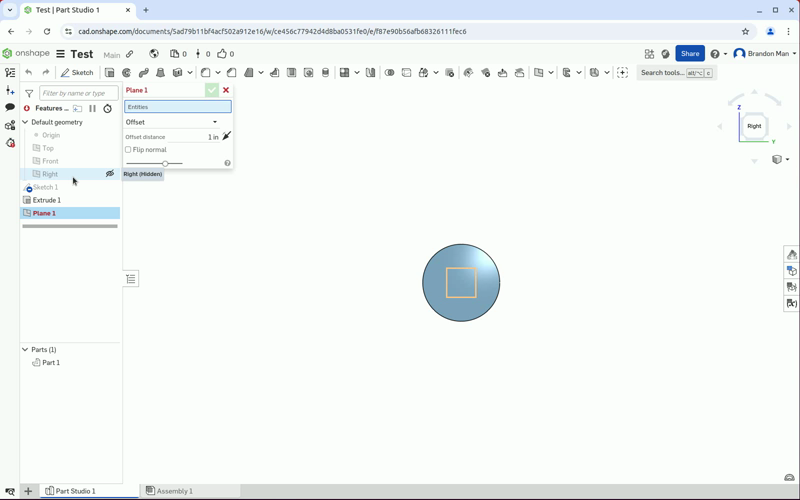
click(73, 176)
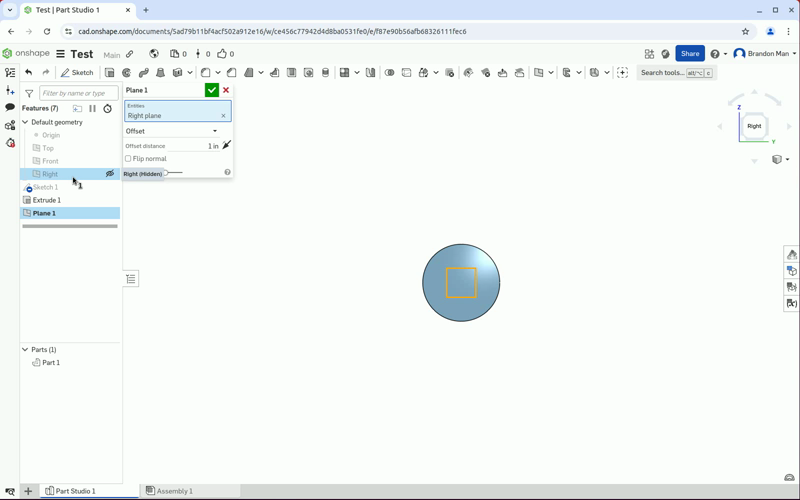
key(tab, 2)
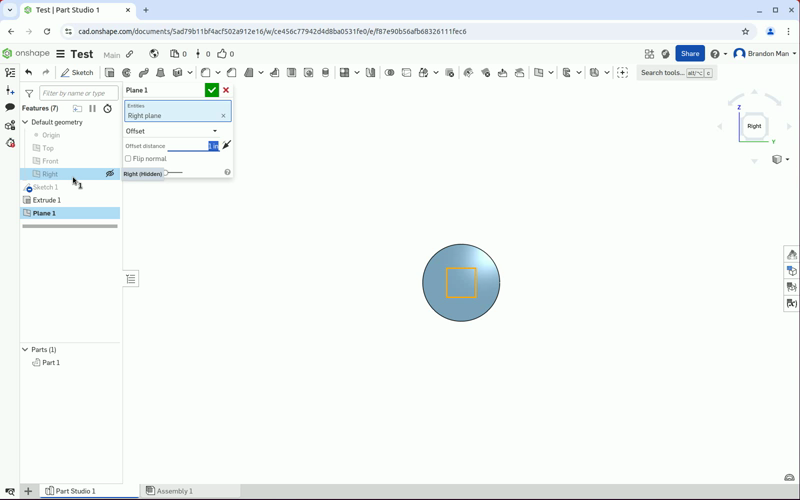
text(11.554)
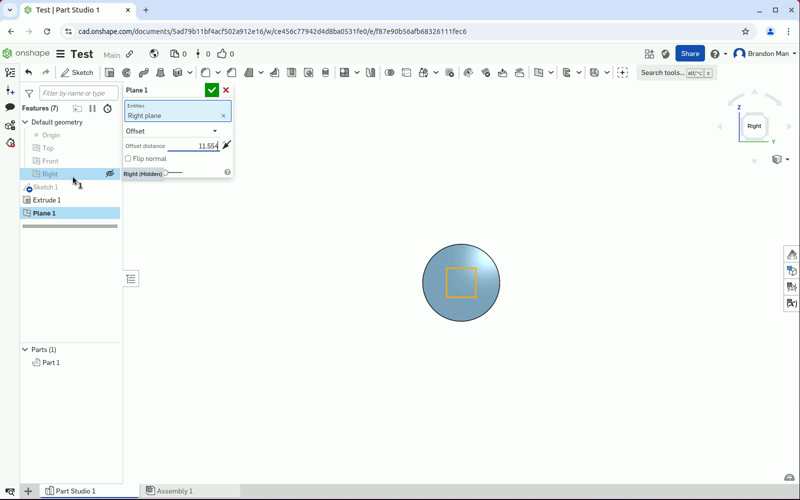
key(enter, 2)
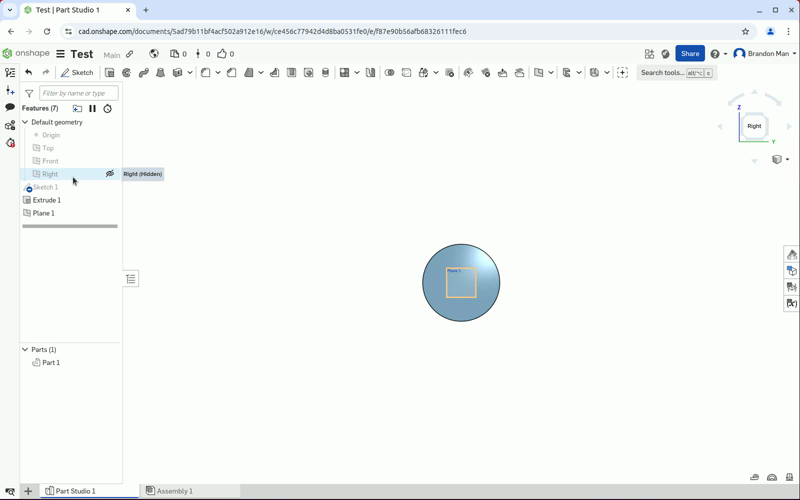
key(shift+s)
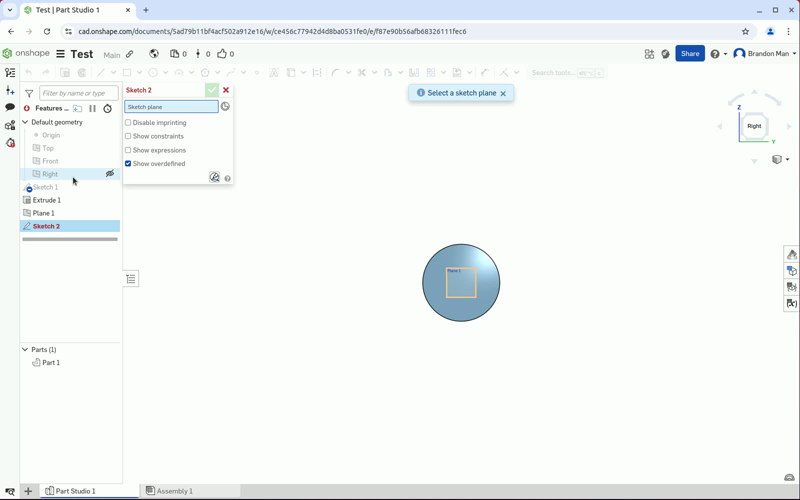
mouse_move(73, 215)
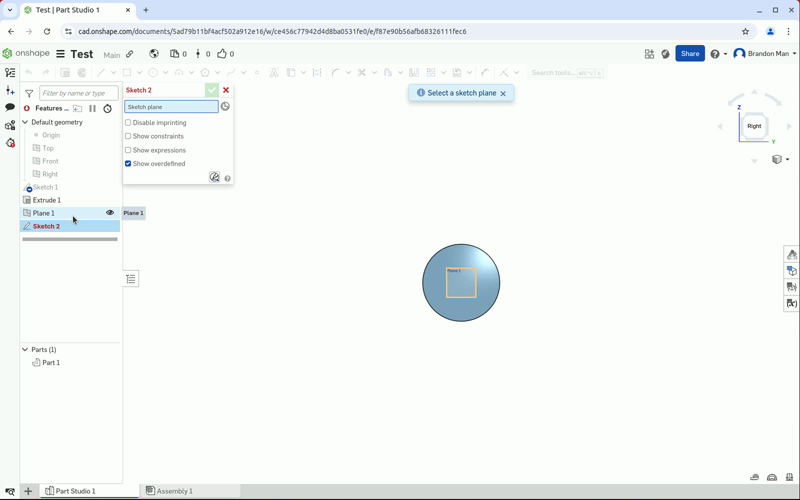
click(73, 215)
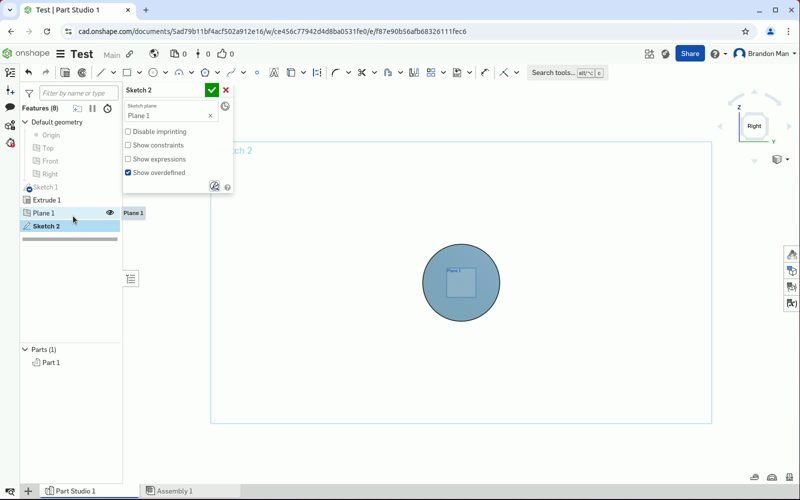
mouse_move(73, 352)
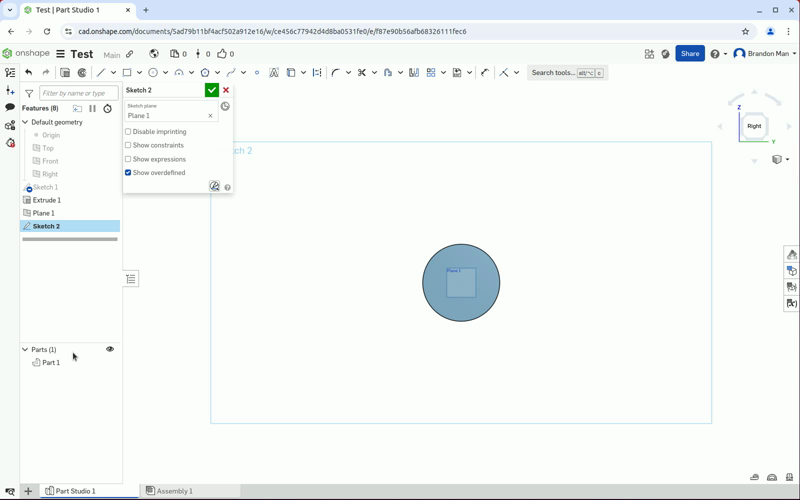
key(y)
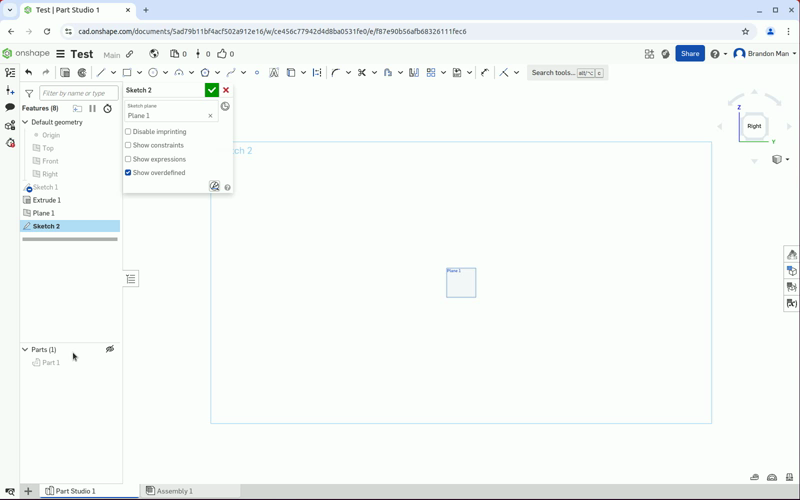
key(c)
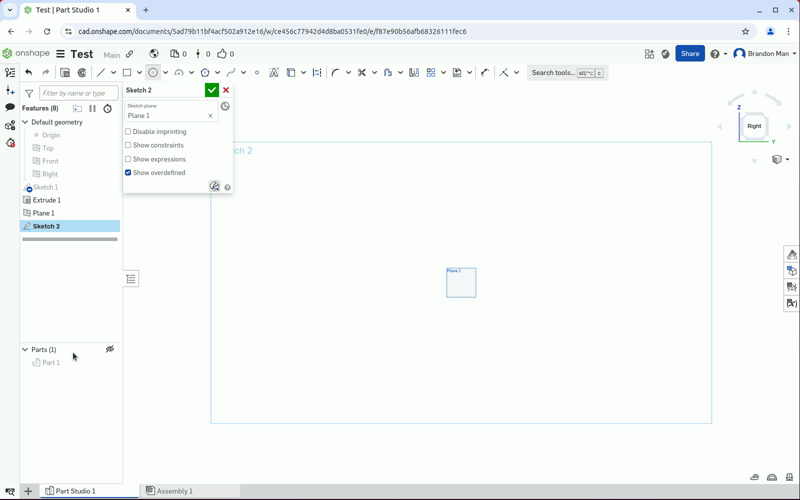
key_down(shift)
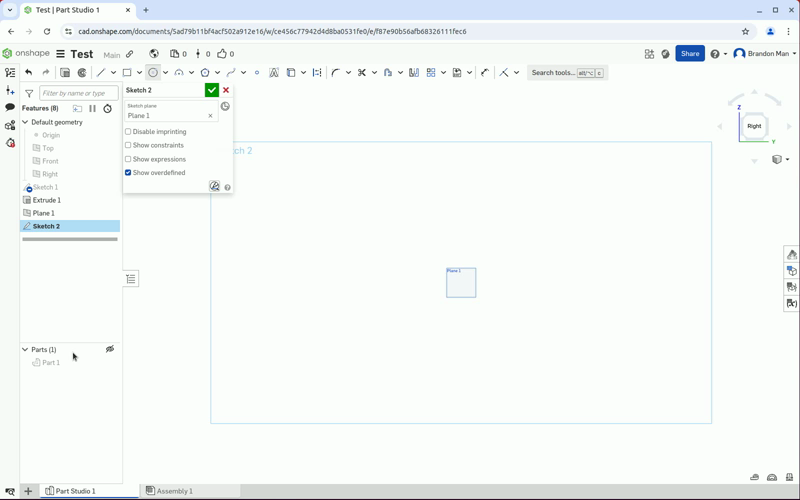
mouse_move(484, 295)
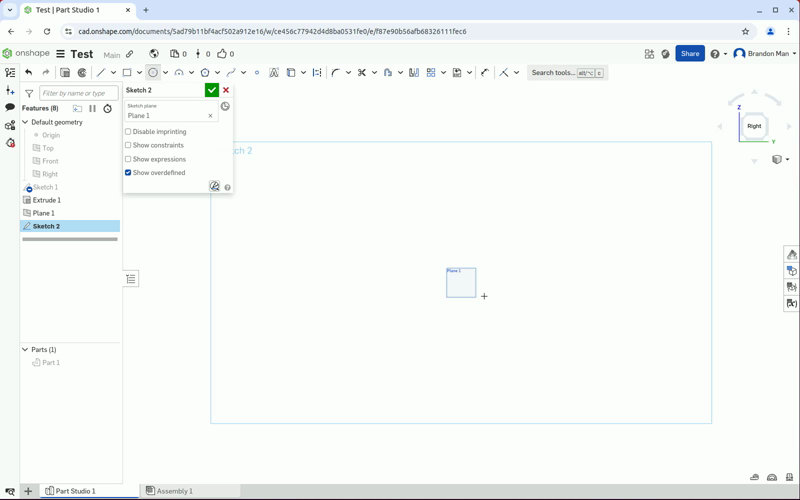
click(484, 295)
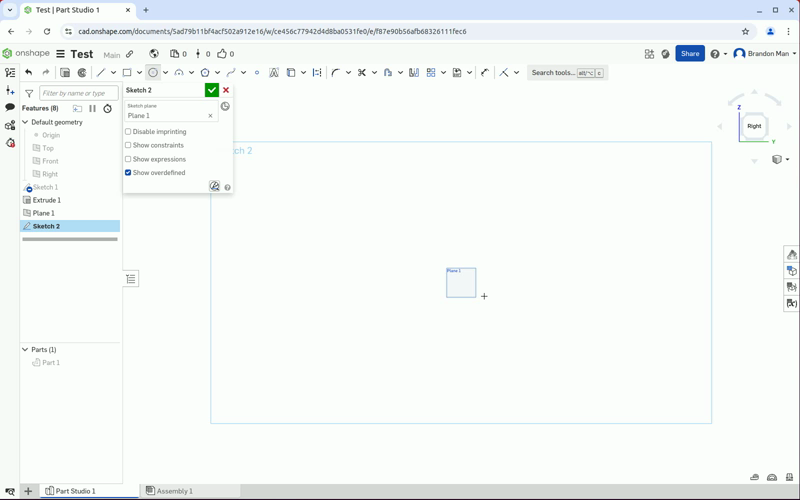
key_up(shift)
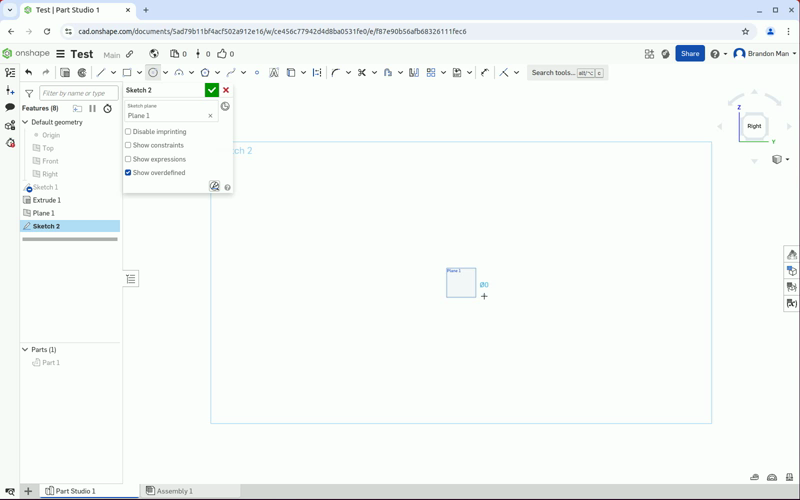
mouse_move(492, 295)
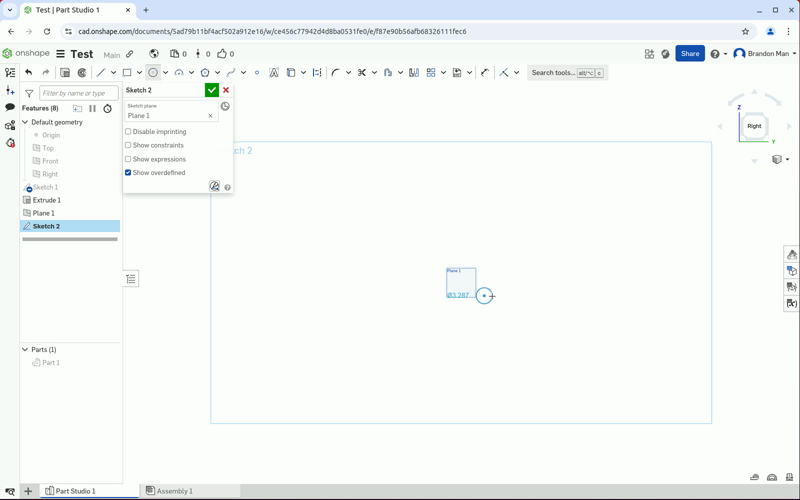
click(492, 295)
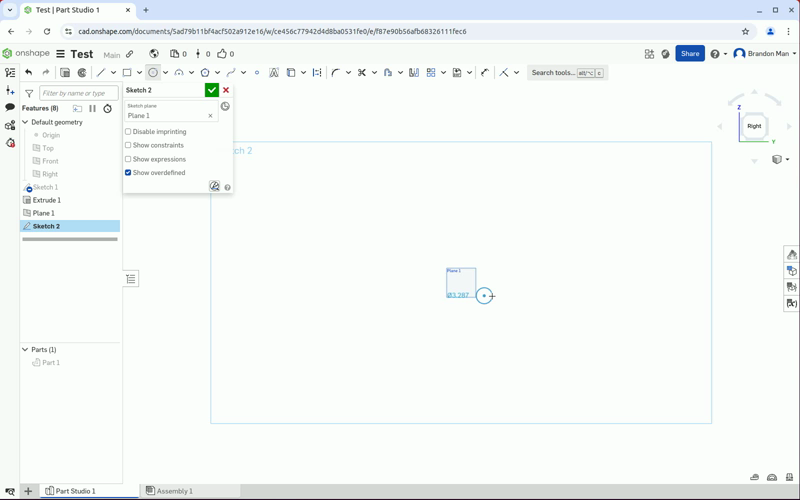
key(esc)
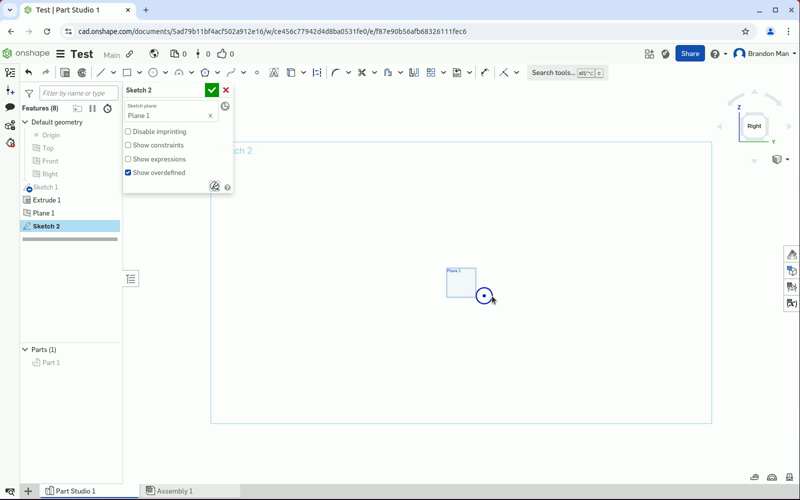
mouse_move(491, 293)
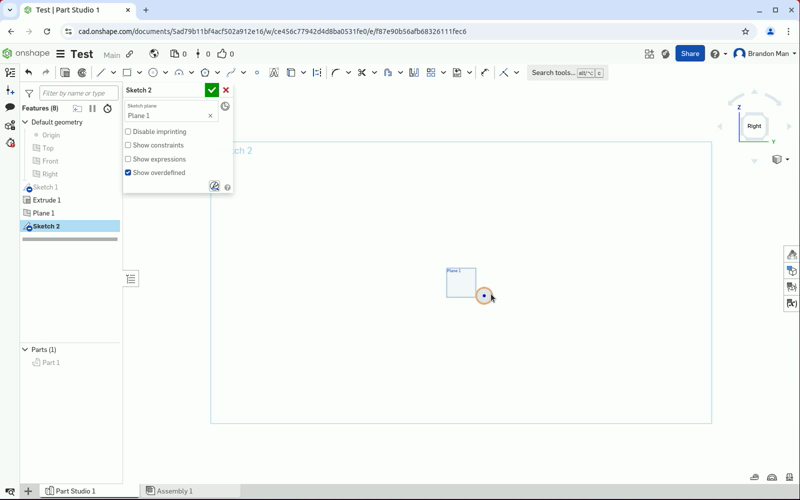
scroll(6)
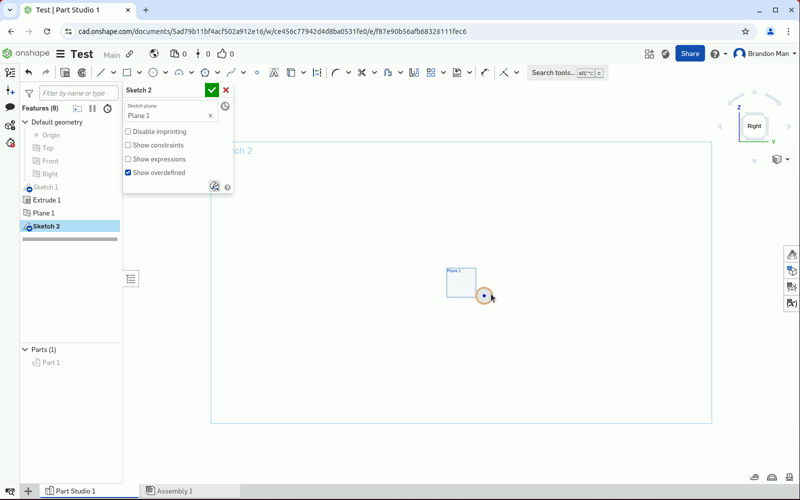
scroll(6)
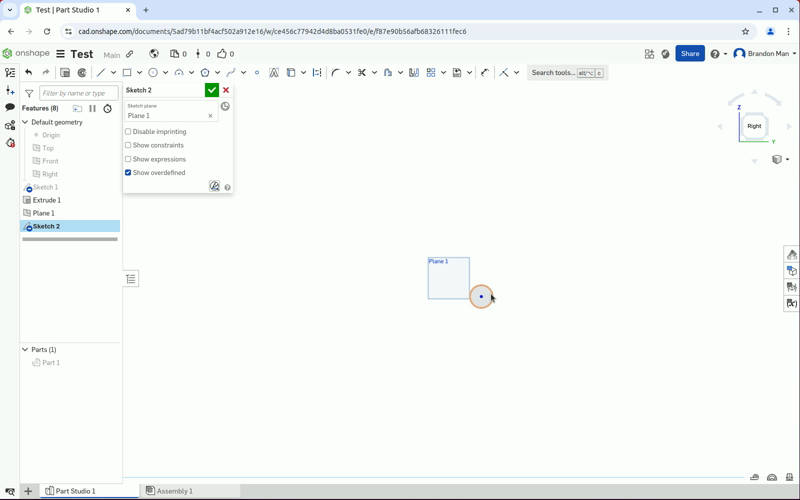
scroll(6)
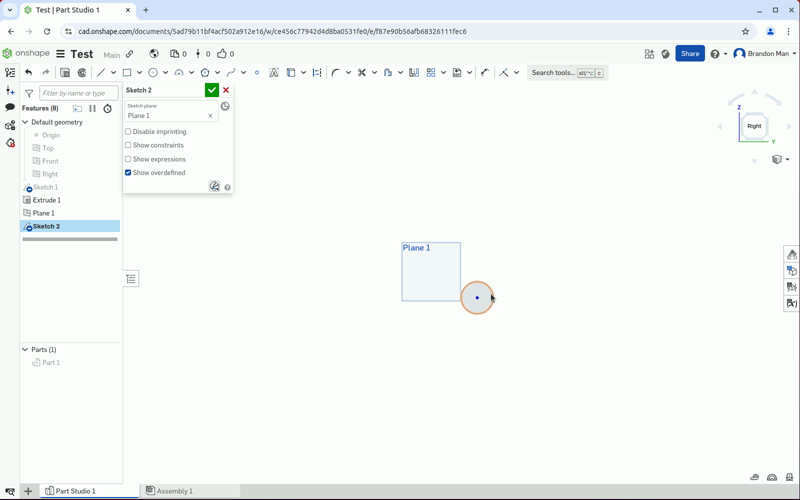
scroll(6)
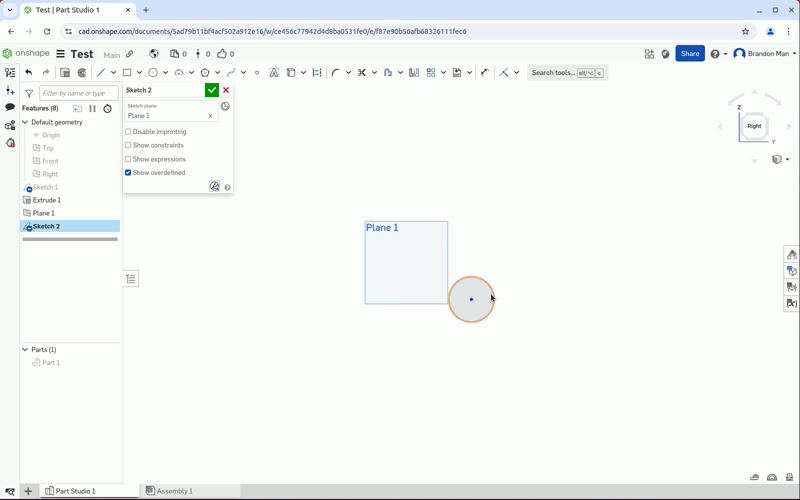
scroll(6)
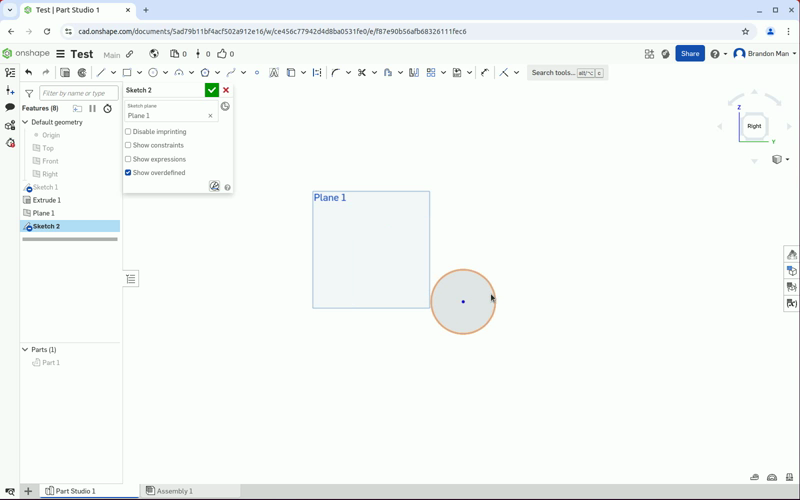
scroll(6)
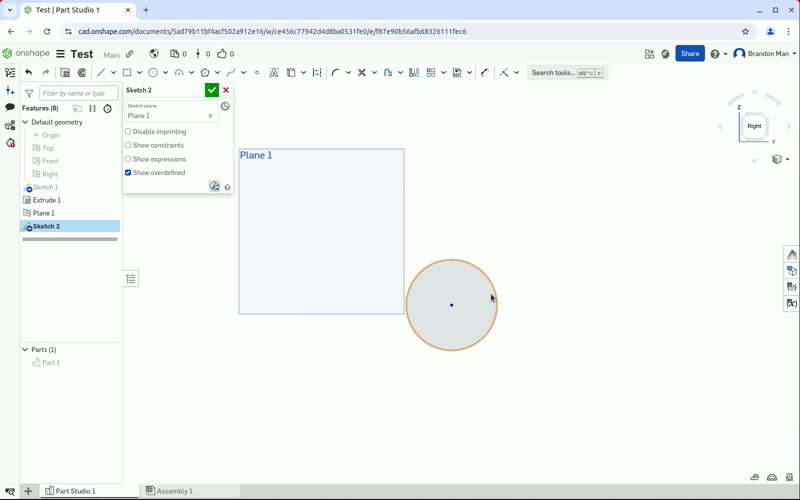
scroll(6)
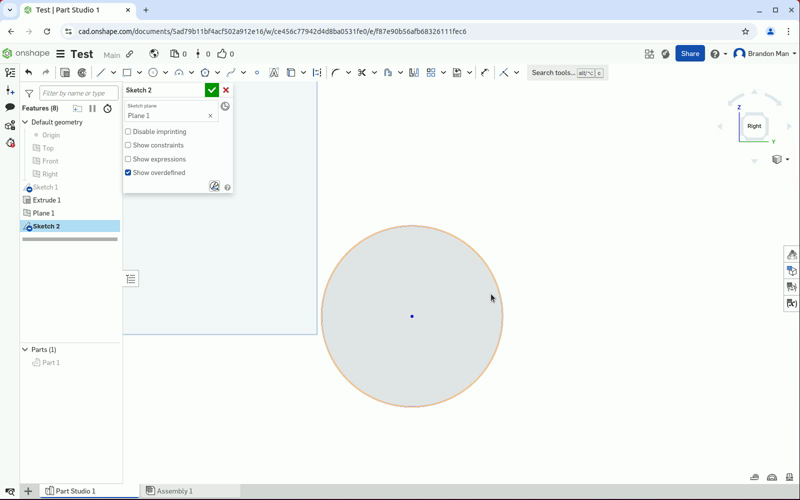
click(491, 293)
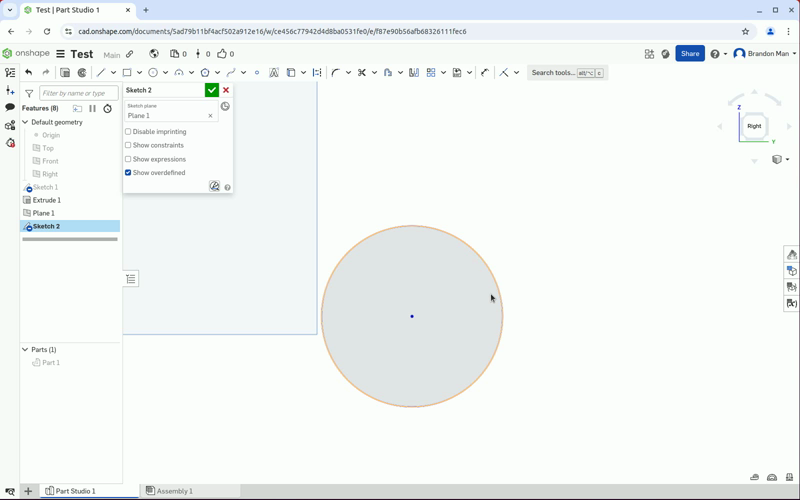
scroll(-6)
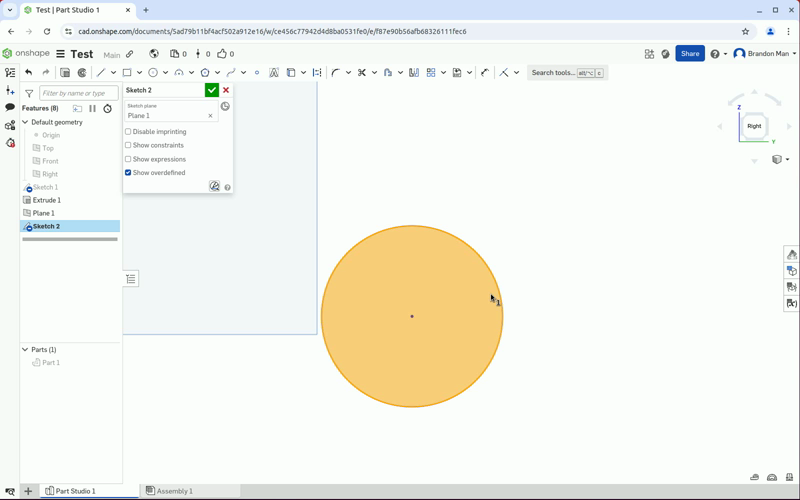
scroll(-6)
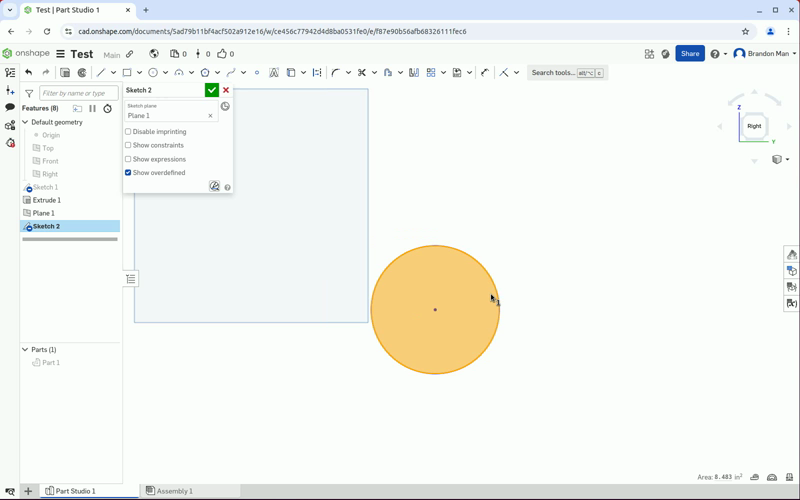
scroll(-6)
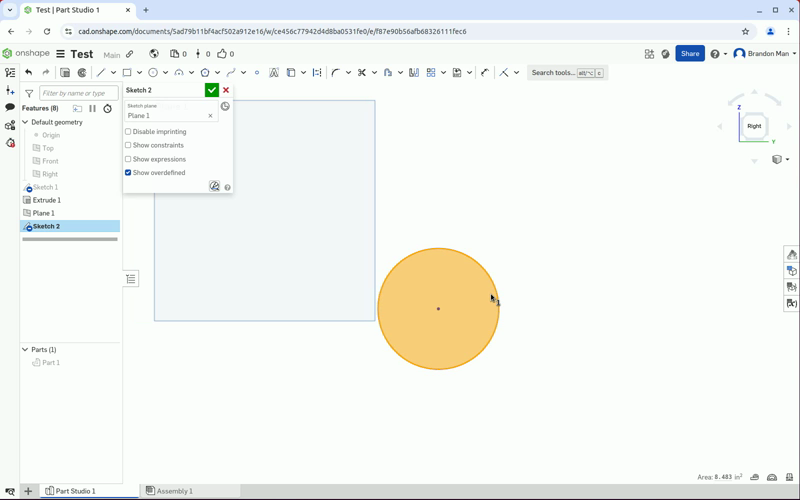
scroll(-6)
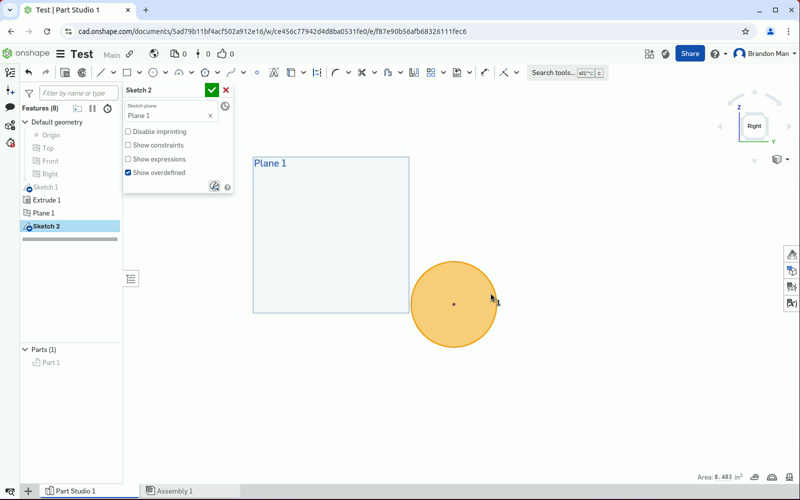
scroll(-6)
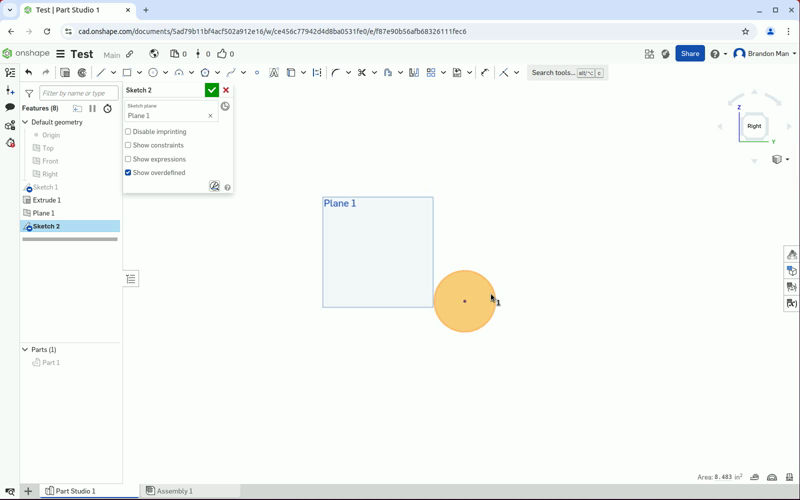
scroll(-6)
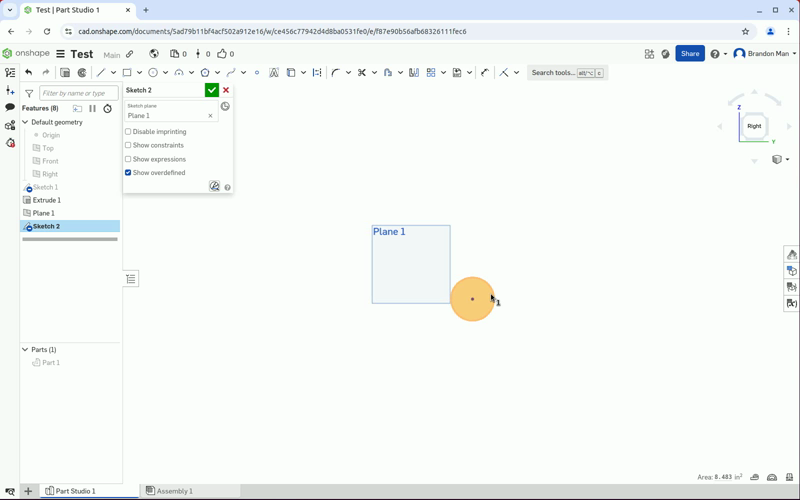
scroll(-6)
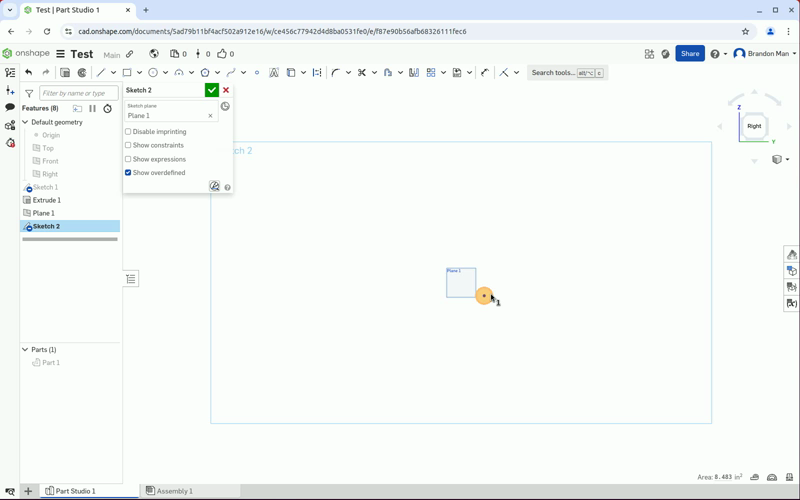
mouse_move(73, 352)
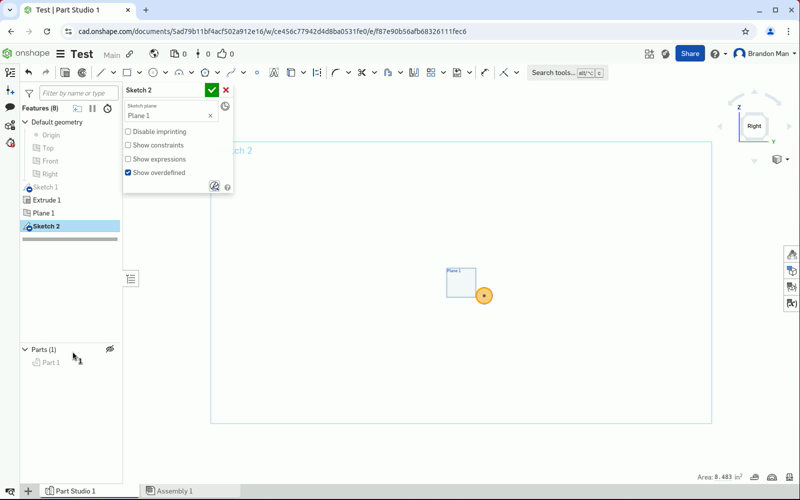
key(shift+y)
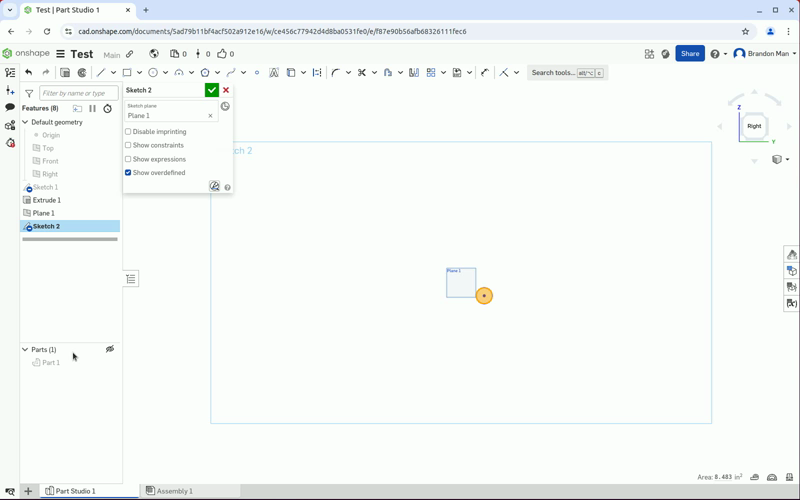
key(shift+e)
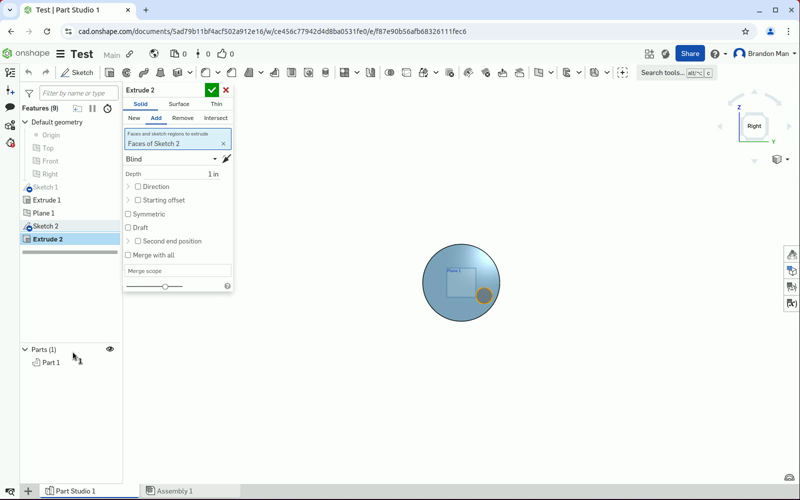
mouse_move(143, 106)
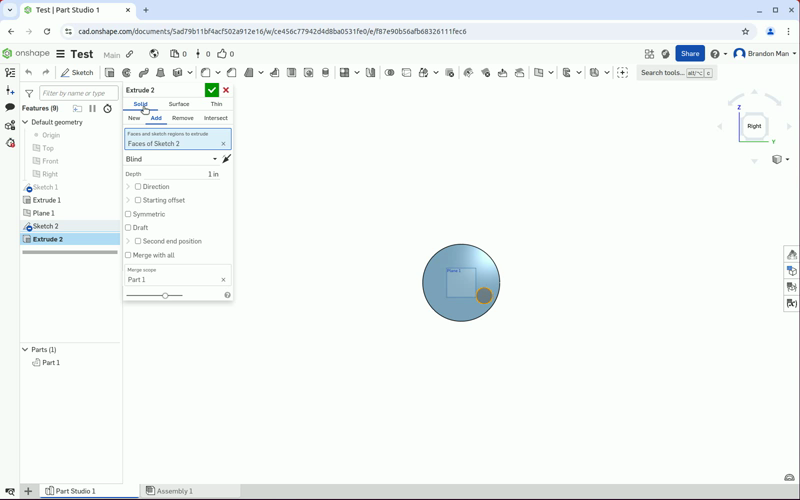
click(143, 106)
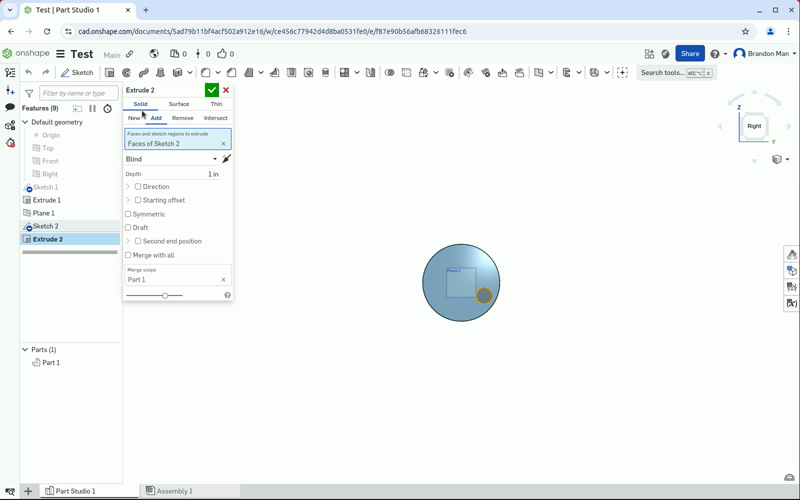
mouse_move(137, 120)
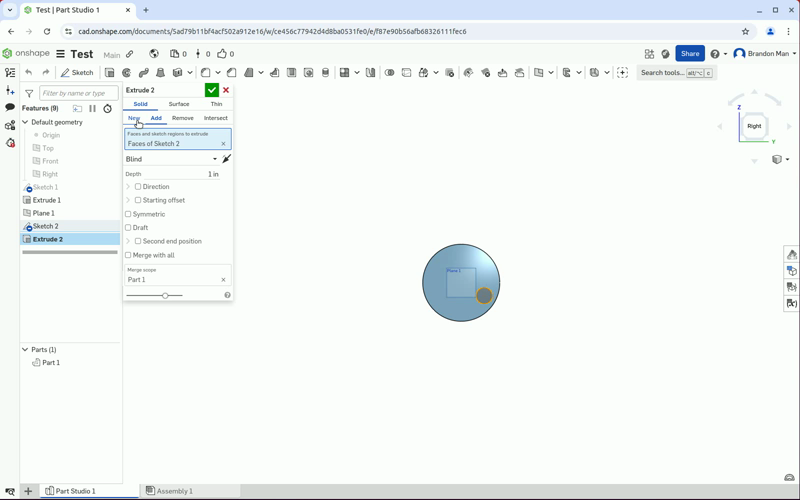
click(137, 120)
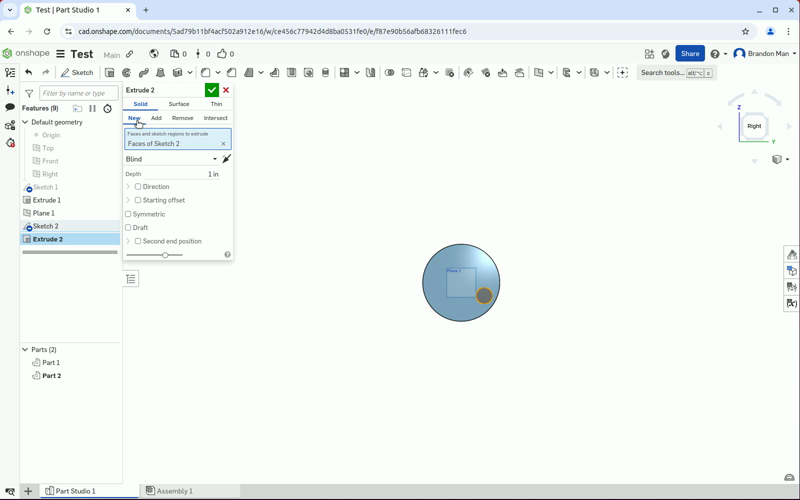
key(tab, 4)
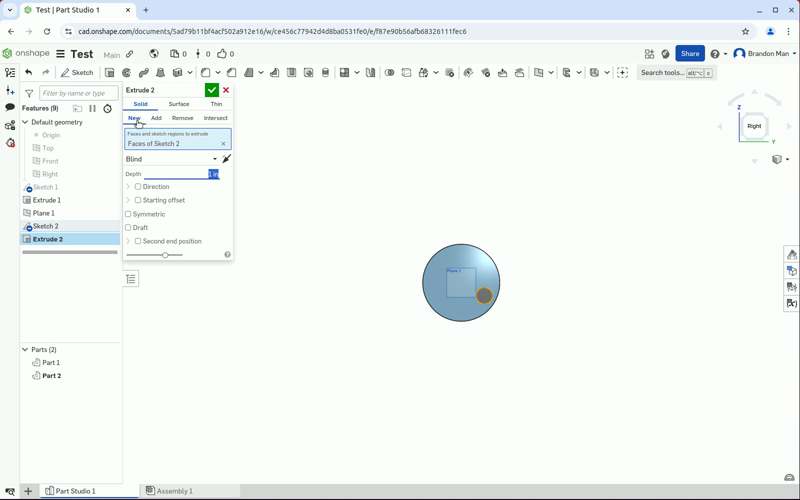
text(11.554)
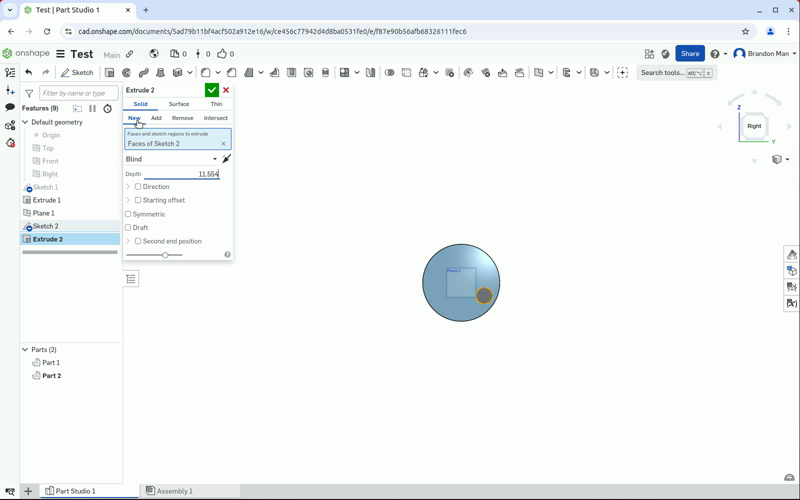
key(enter)
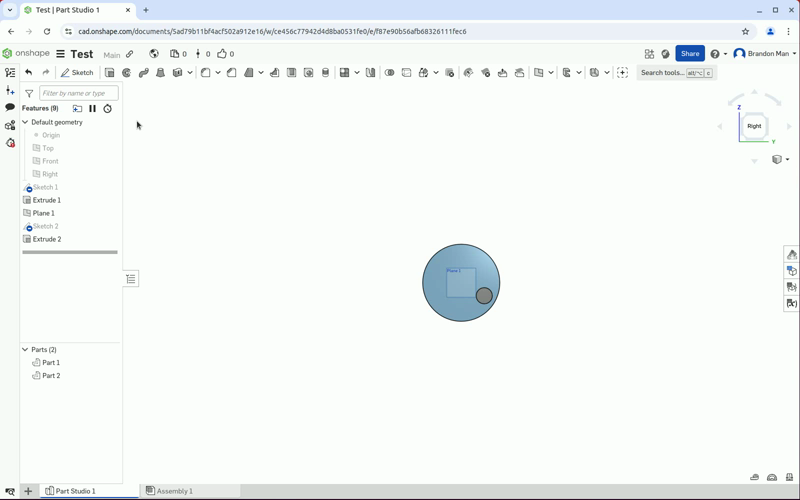
key(shift+h)
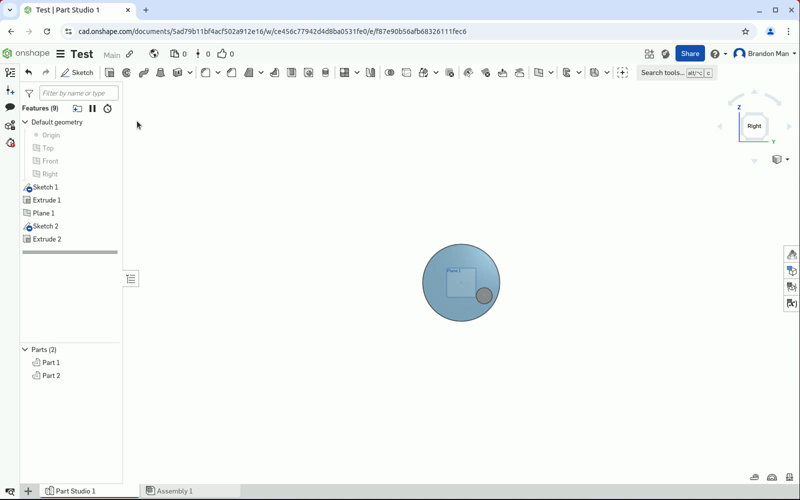
key(shift+h)
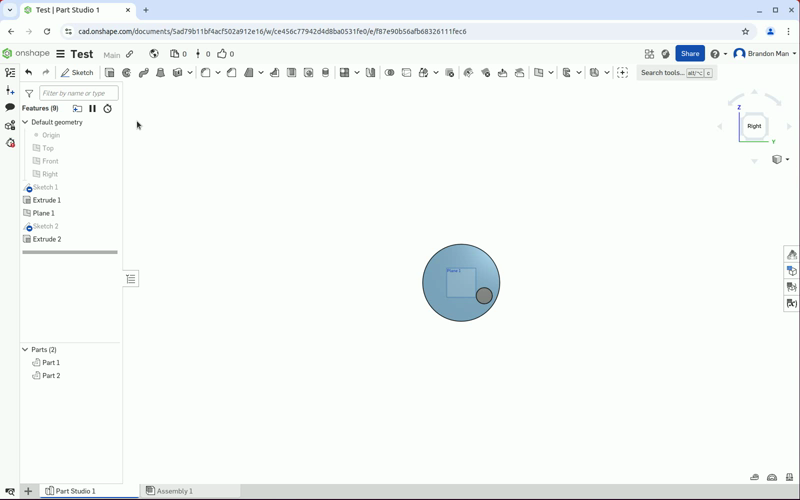
mouse_move(73, 189)
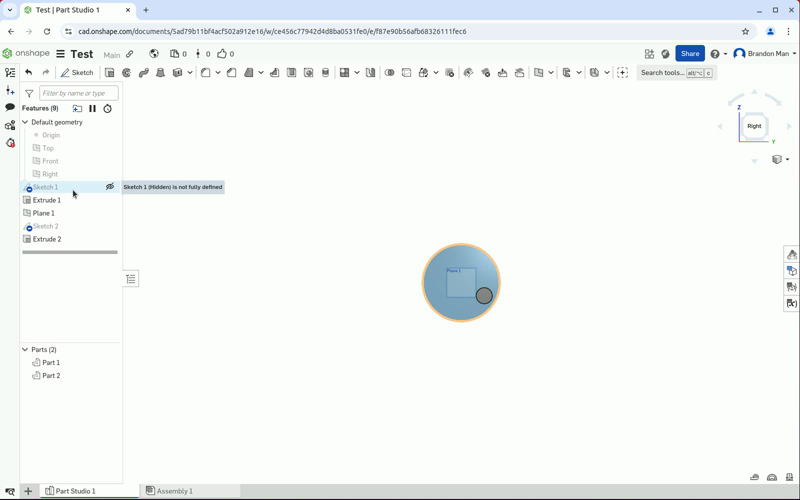
click(73, 189)
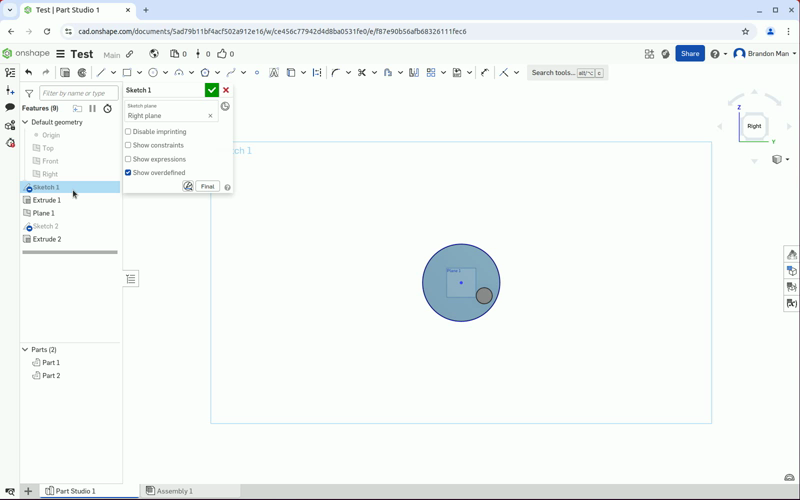
mouse_move(229, 92)
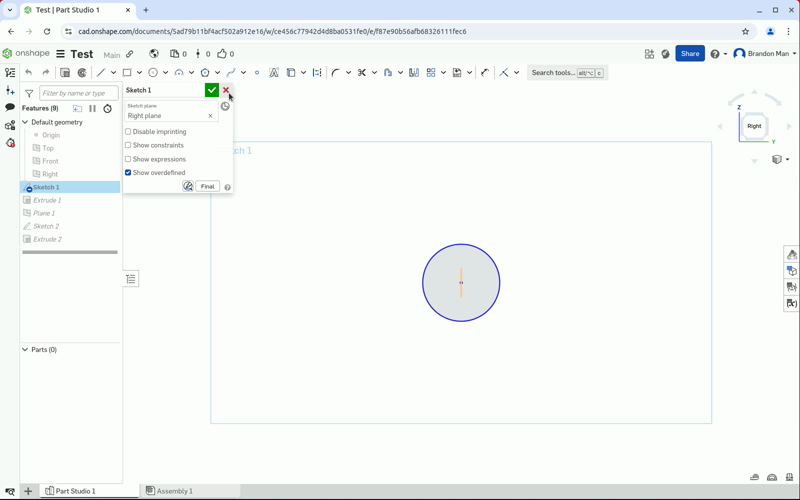
click(229, 92)
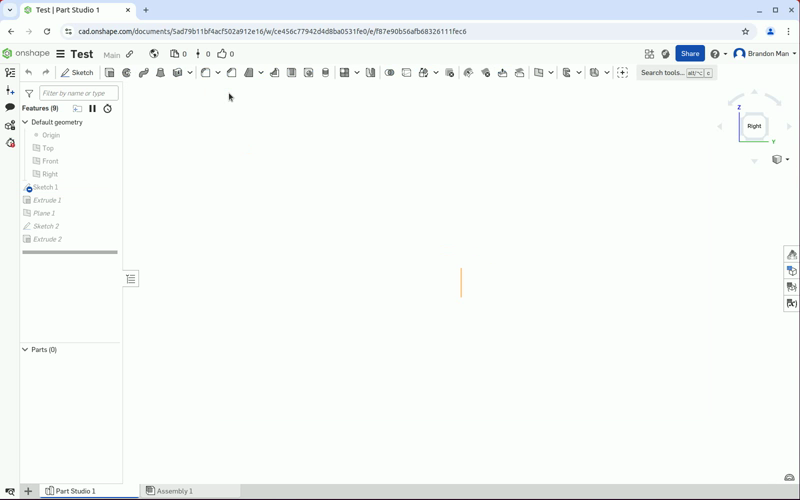
key(shift+s)
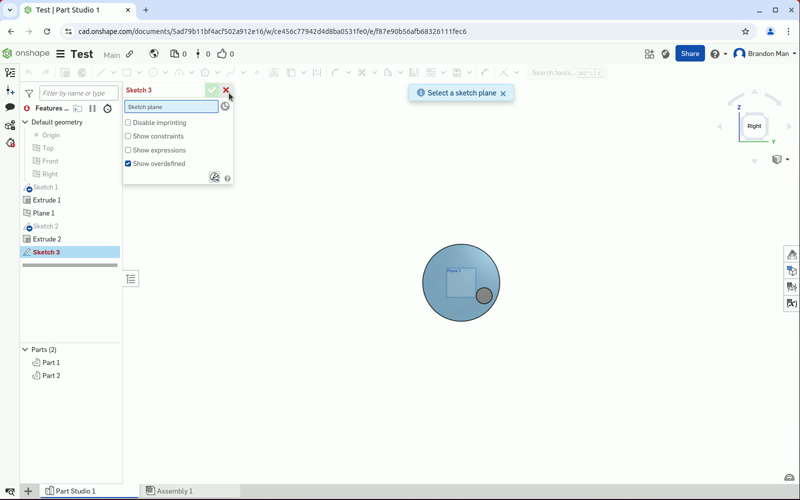
mouse_move(73, 215)
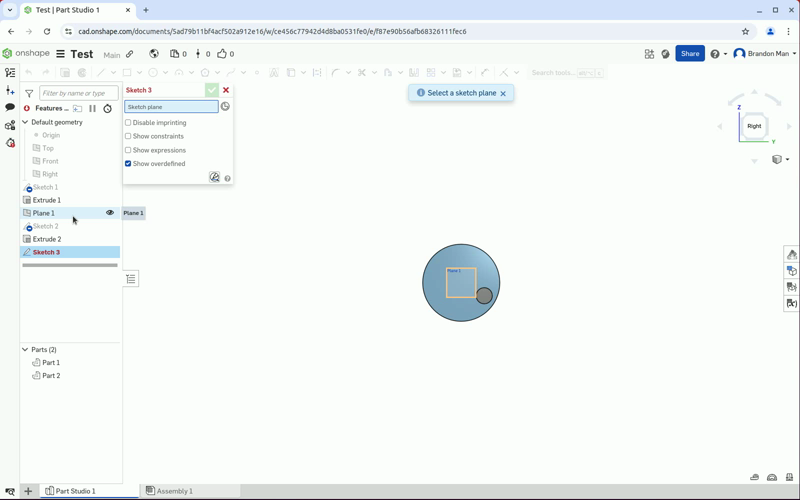
click(73, 215)
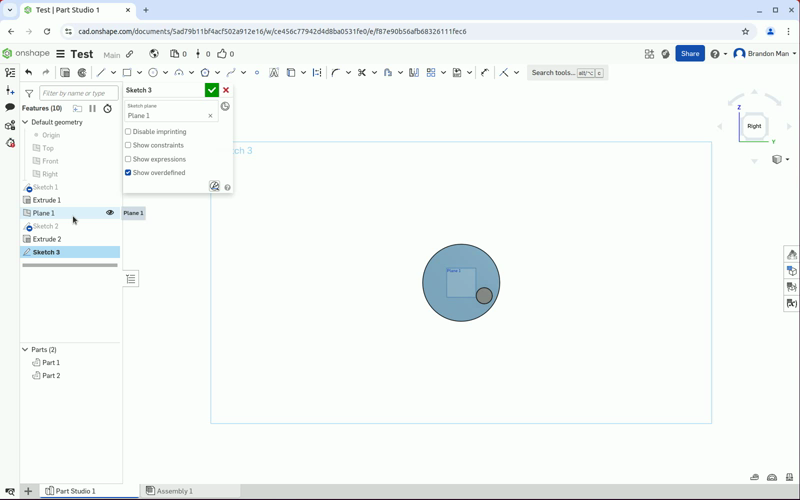
mouse_move(73, 352)
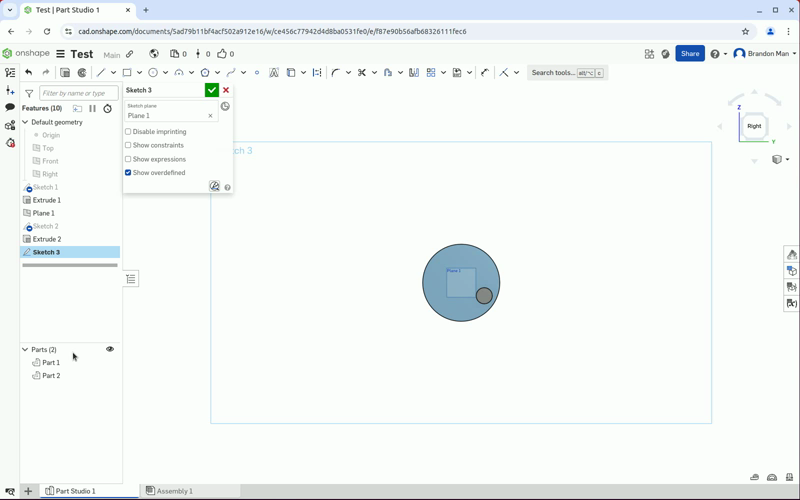
key(y)
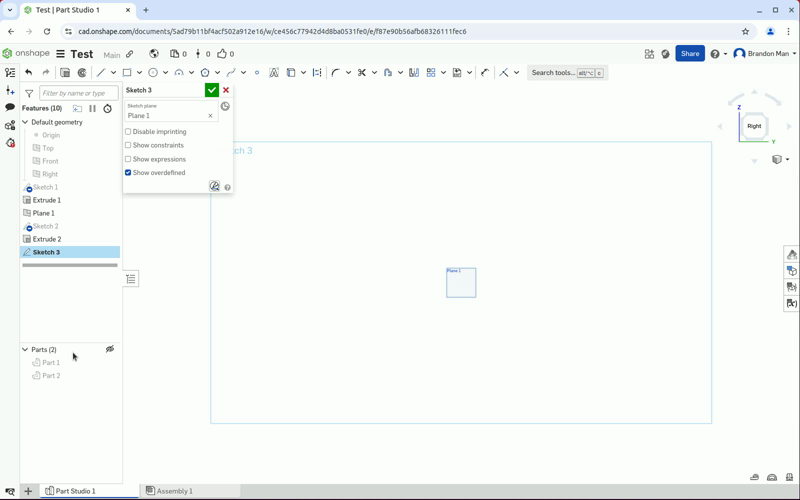
key(c)
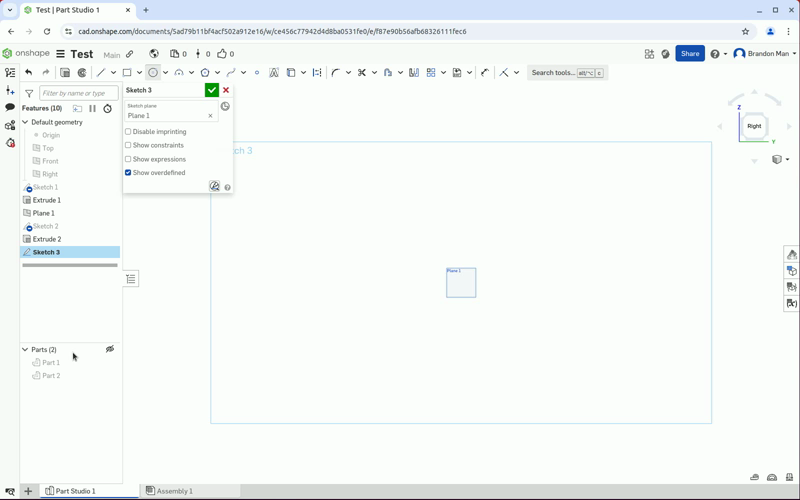
key_down(shift)
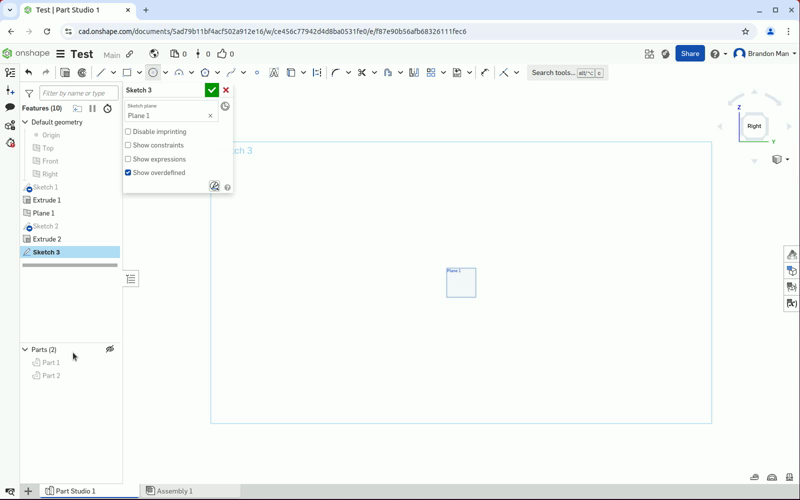
mouse_move(438, 295)
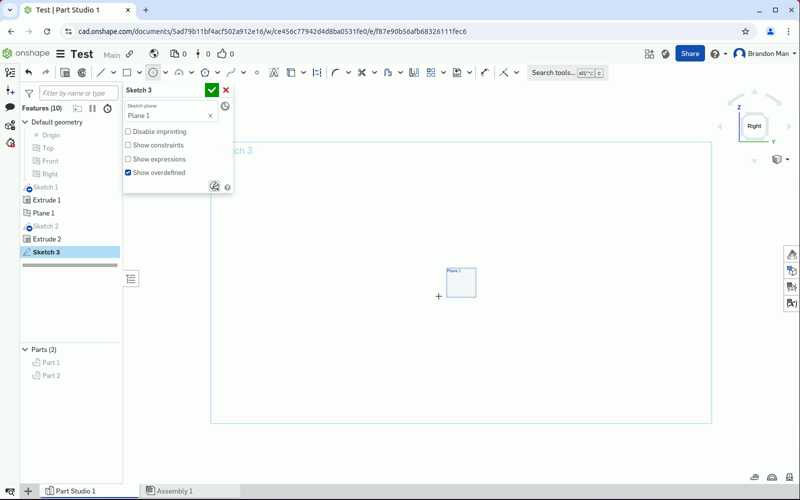
click(438, 295)
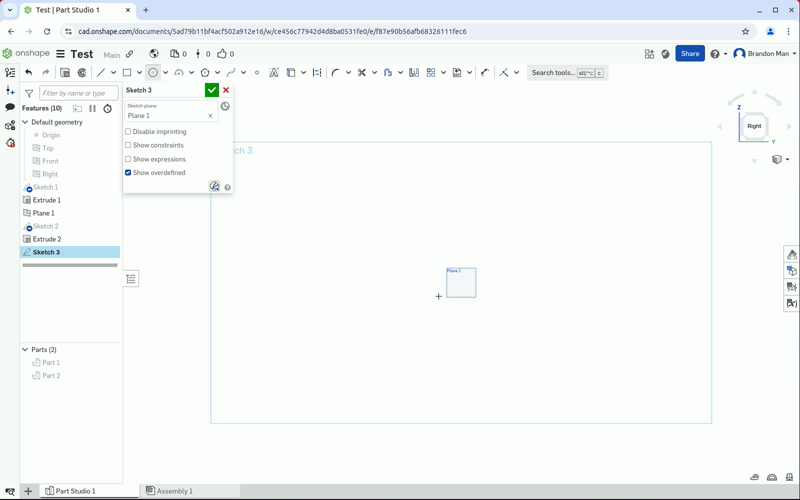
key_up(shift)
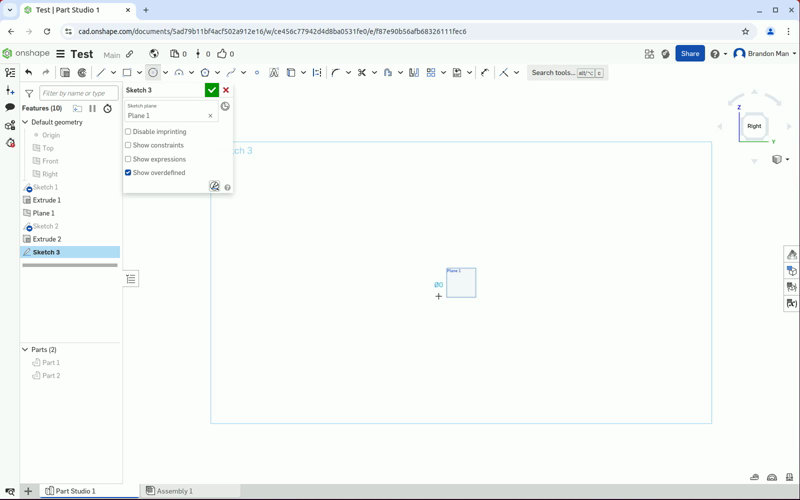
mouse_move(446, 295)
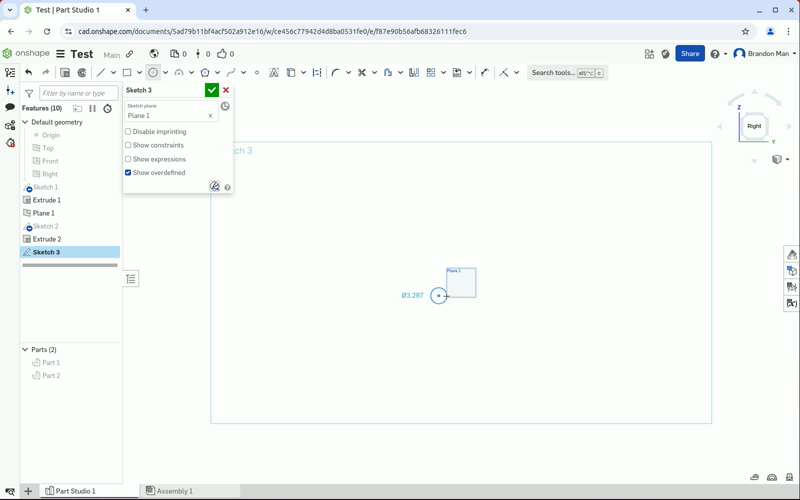
click(446, 295)
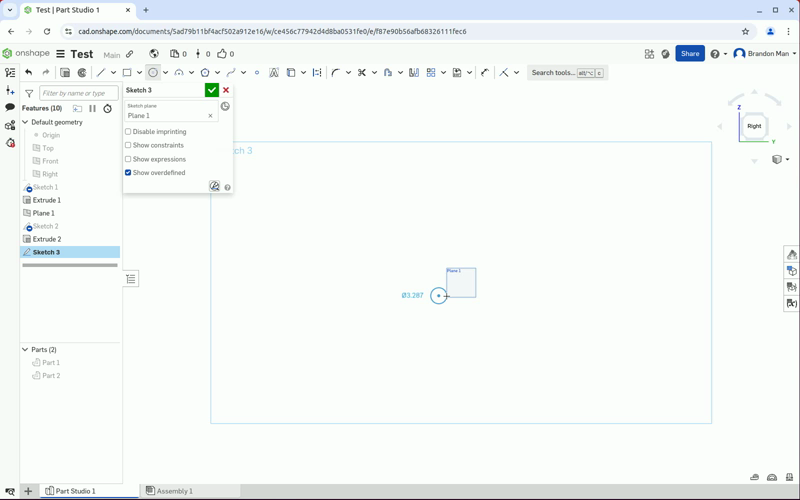
key(esc)
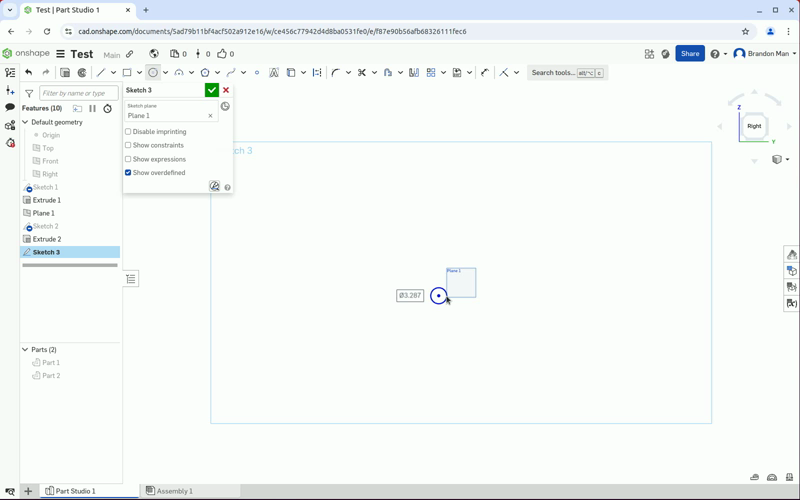
mouse_move(443, 299)
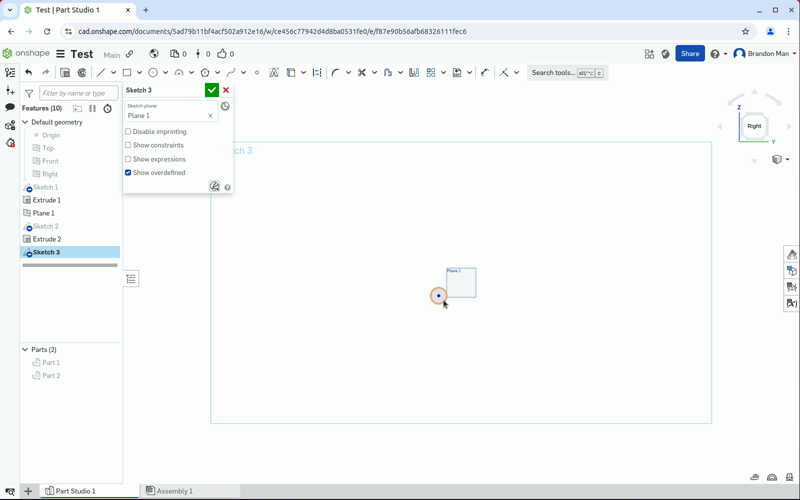
scroll(6)
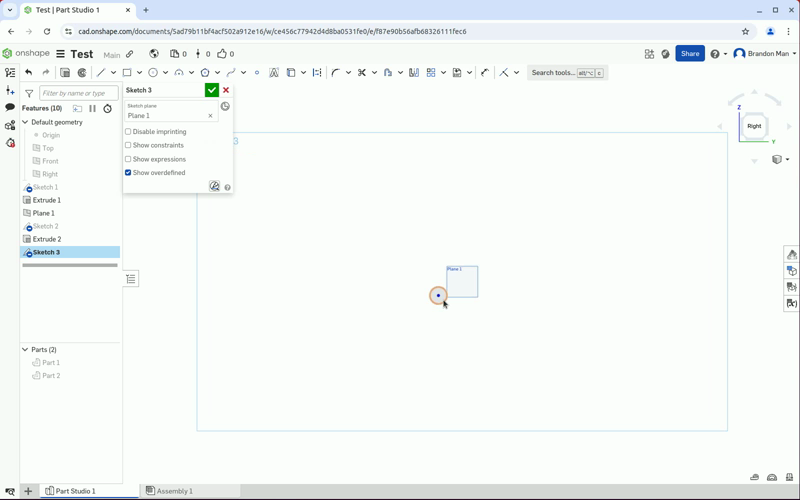
scroll(6)
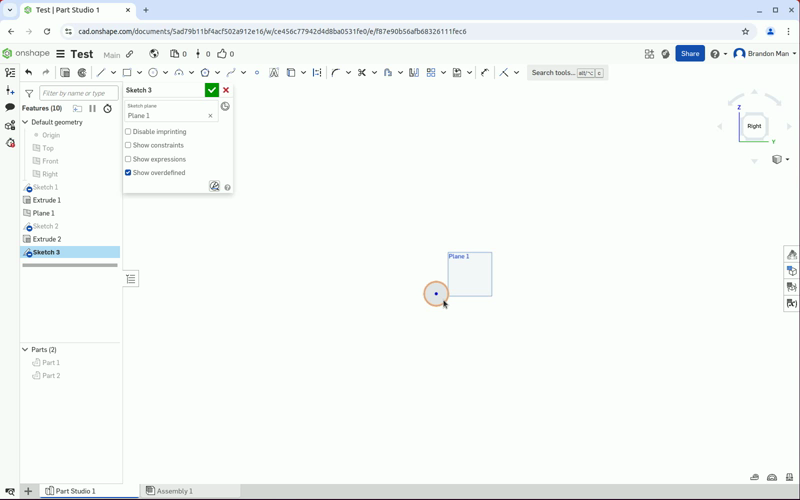
scroll(6)
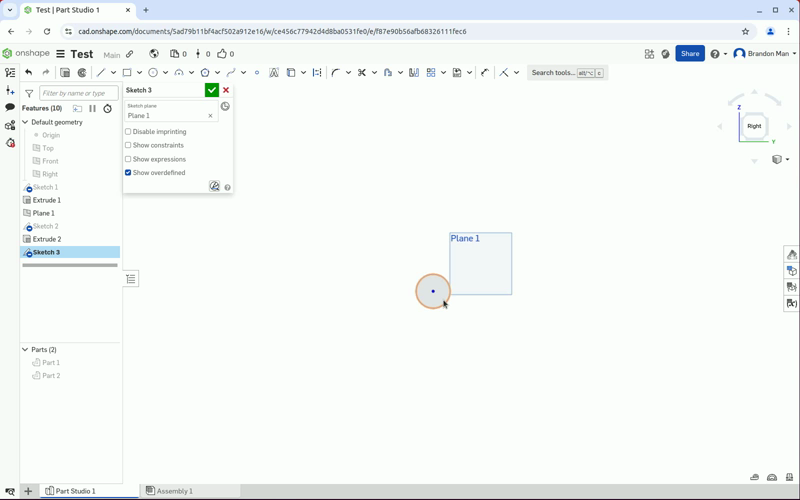
scroll(6)
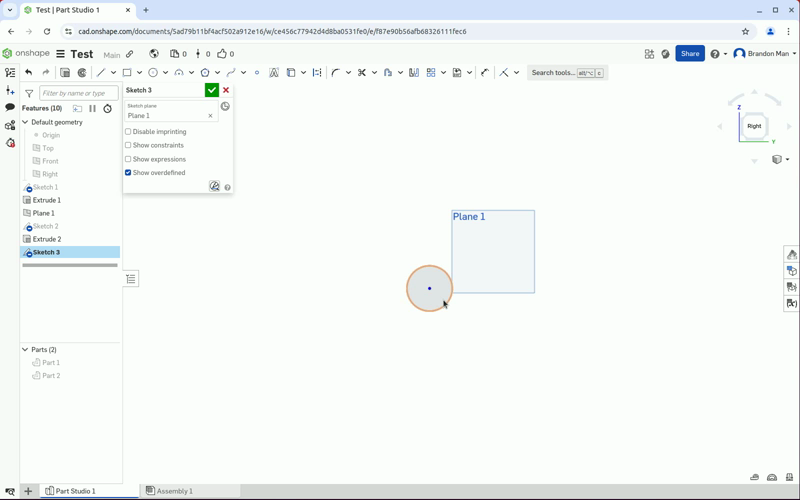
scroll(6)
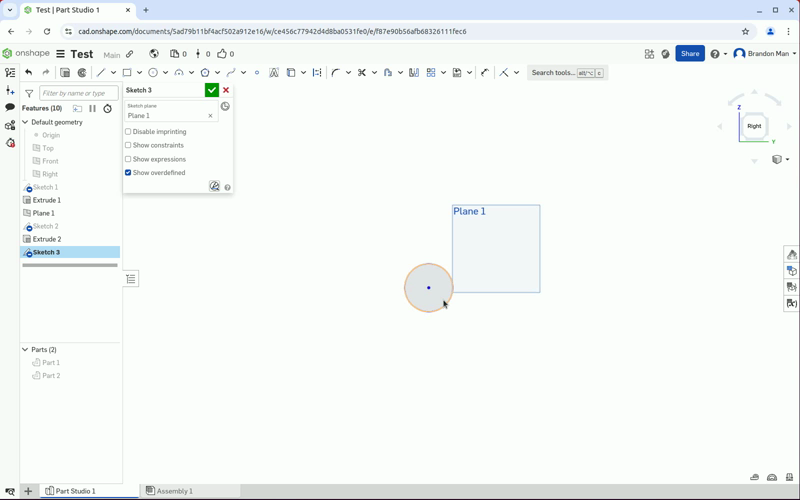
scroll(6)
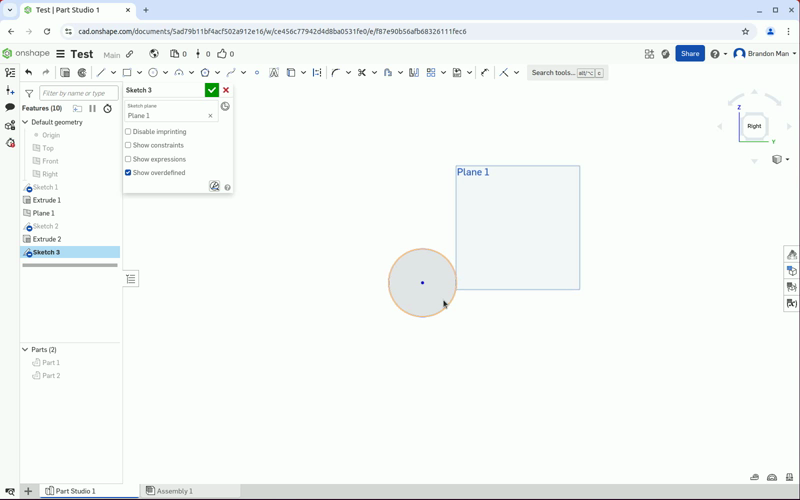
scroll(6)
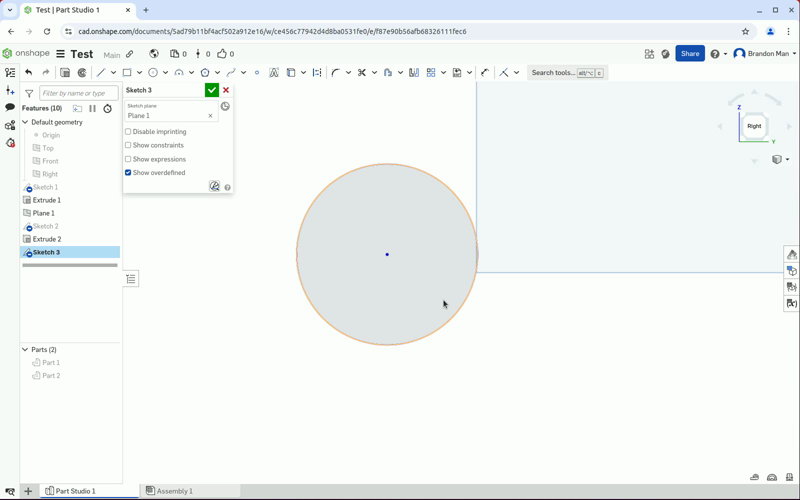
click(443, 299)
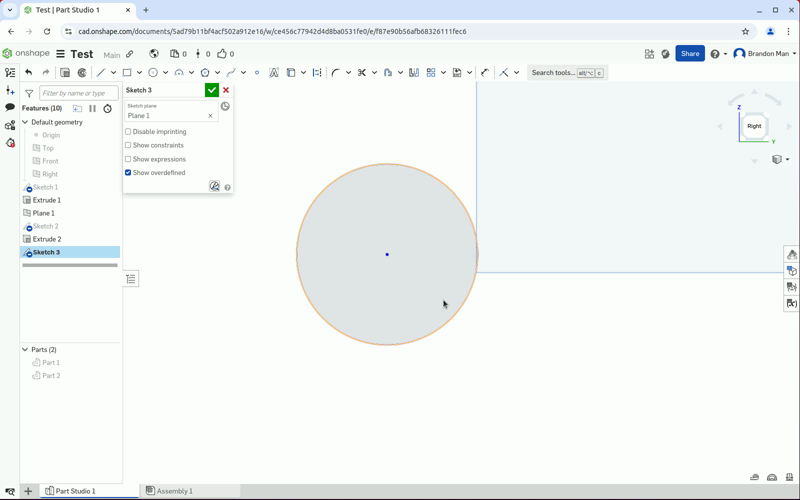
scroll(-6)
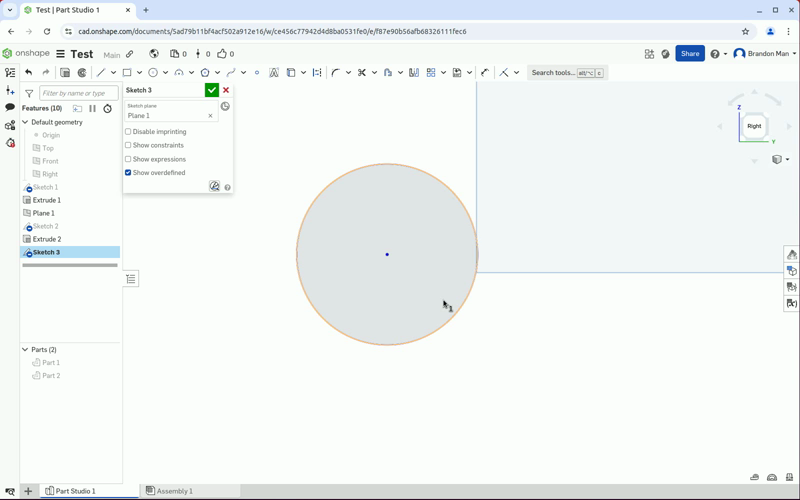
scroll(-6)
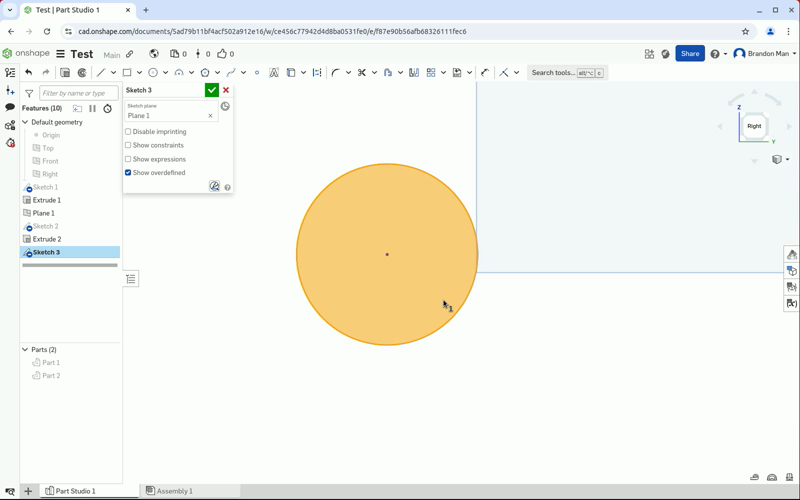
scroll(-6)
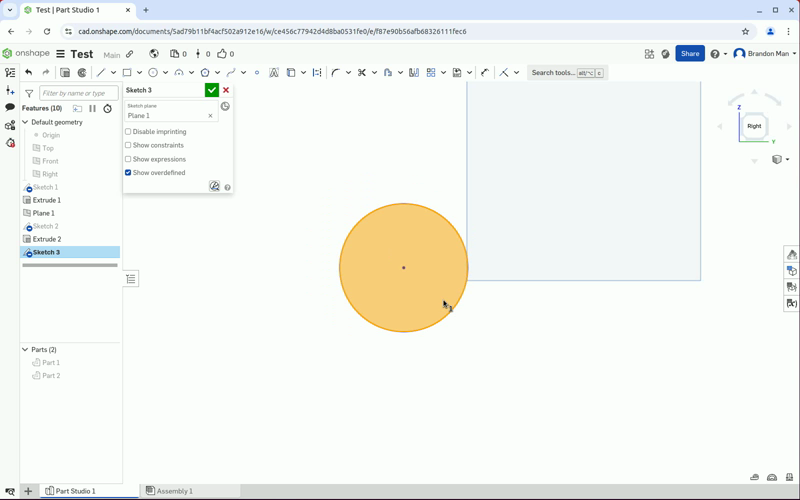
scroll(-6)
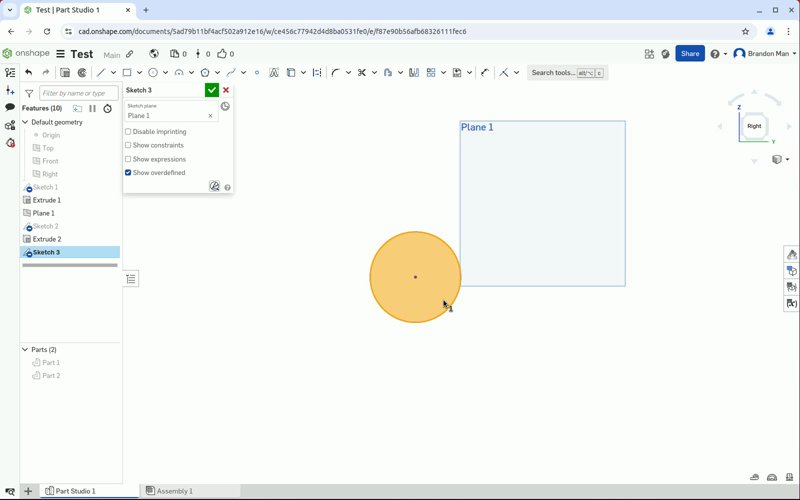
scroll(-6)
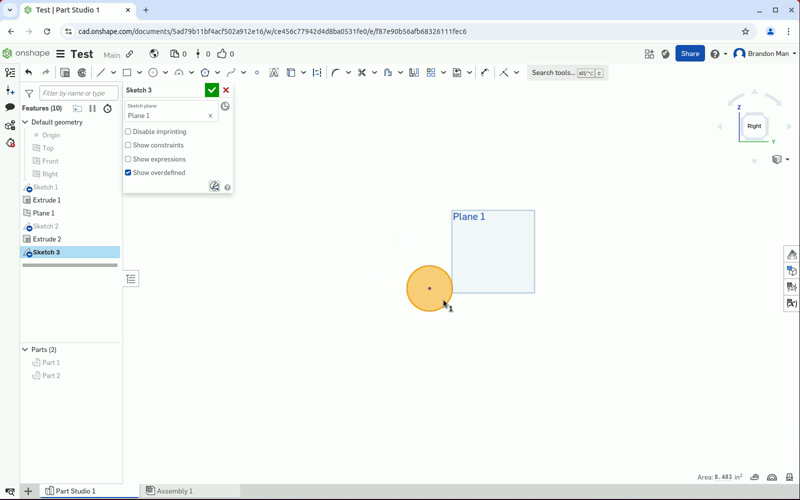
scroll(-6)
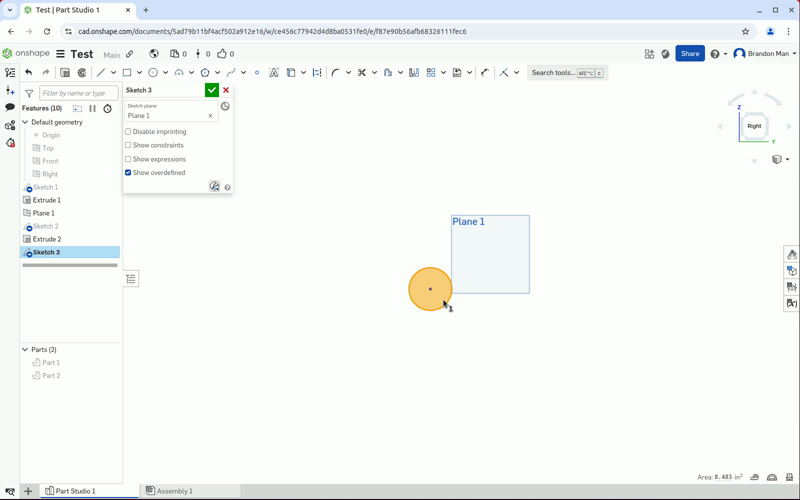
scroll(-6)
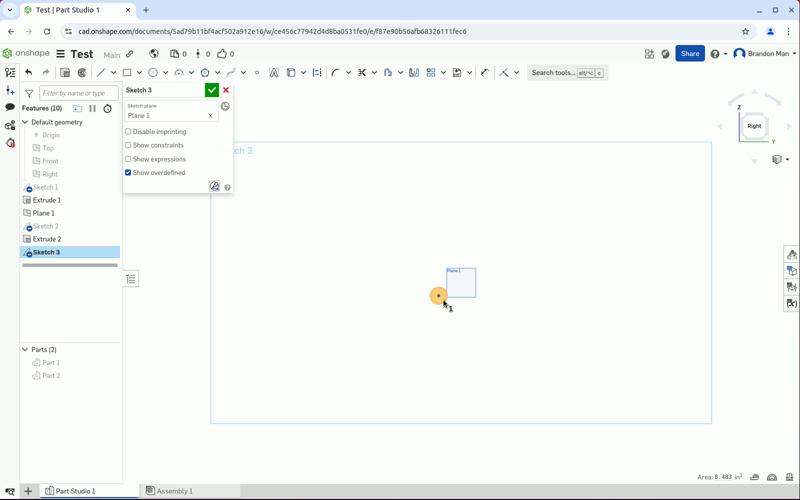
mouse_move(73, 352)
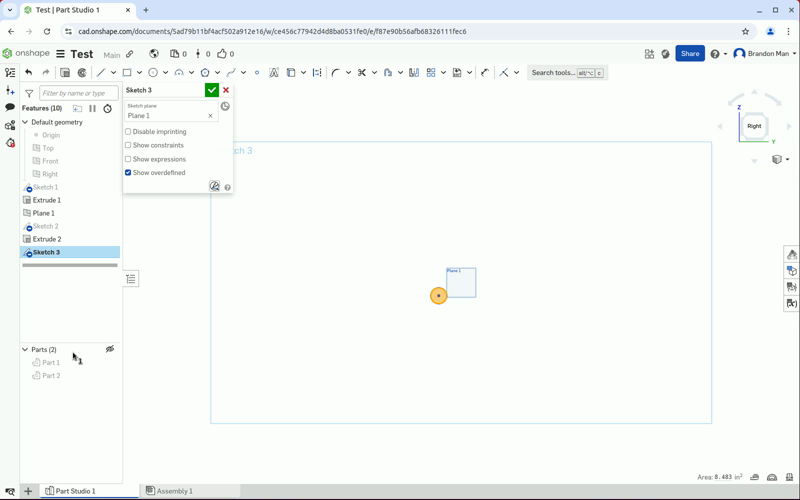
key(shift+y)
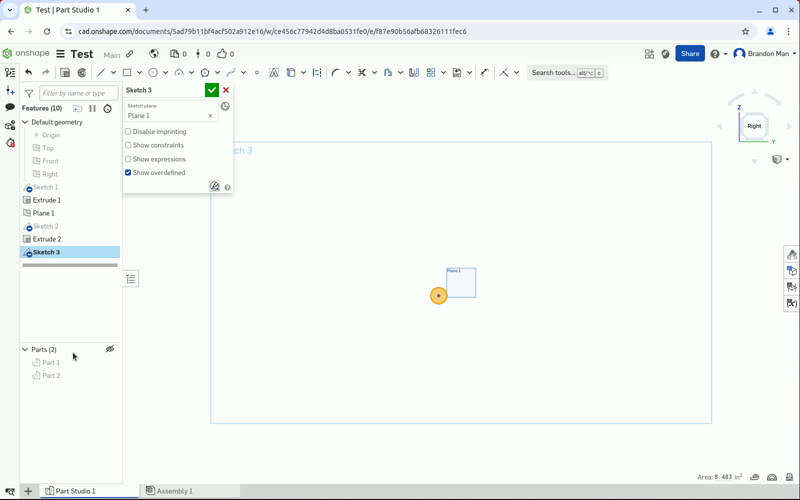
key(shift+e)
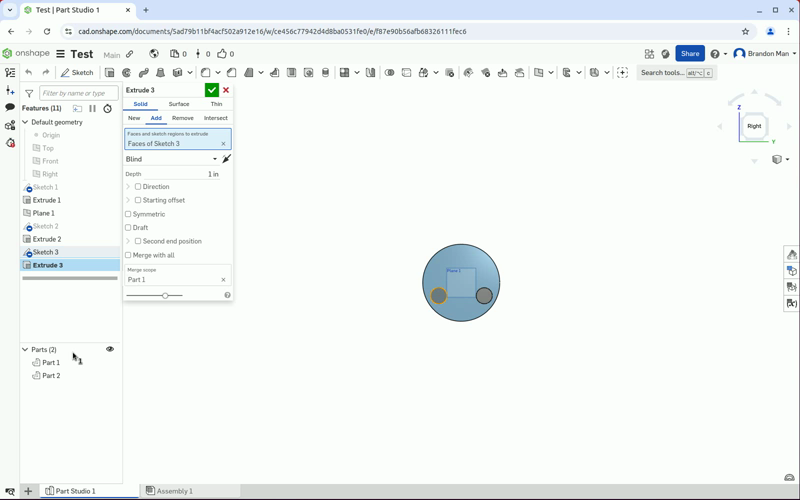
mouse_move(143, 106)
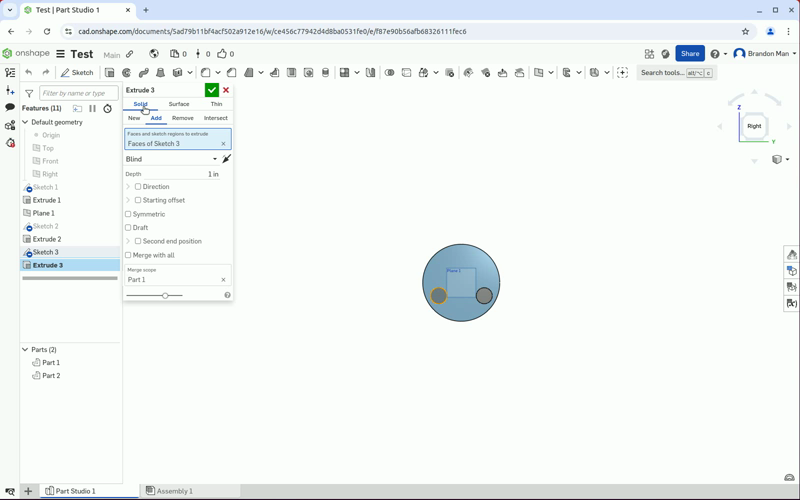
click(143, 106)
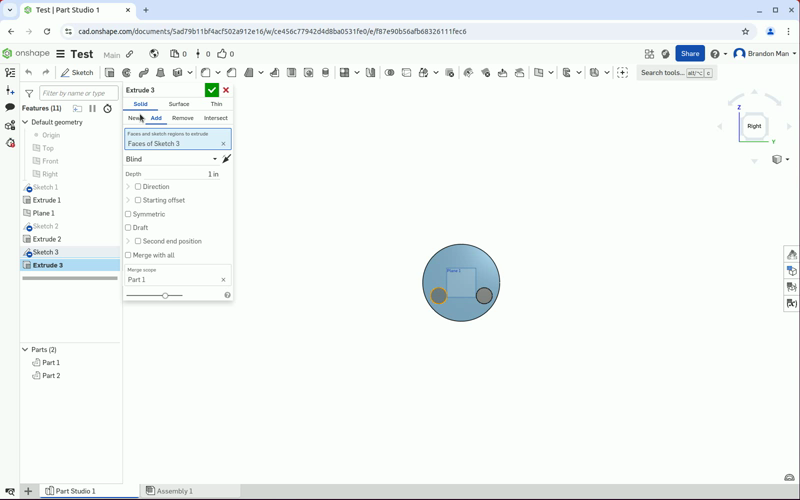
mouse_move(137, 120)
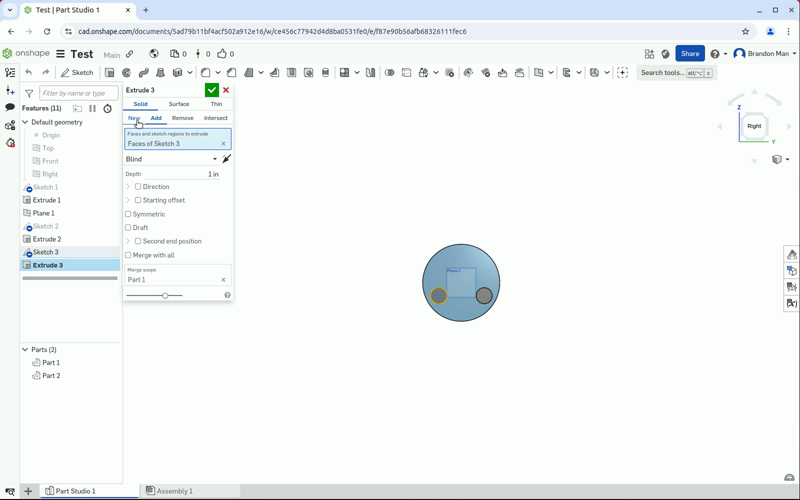
click(137, 120)
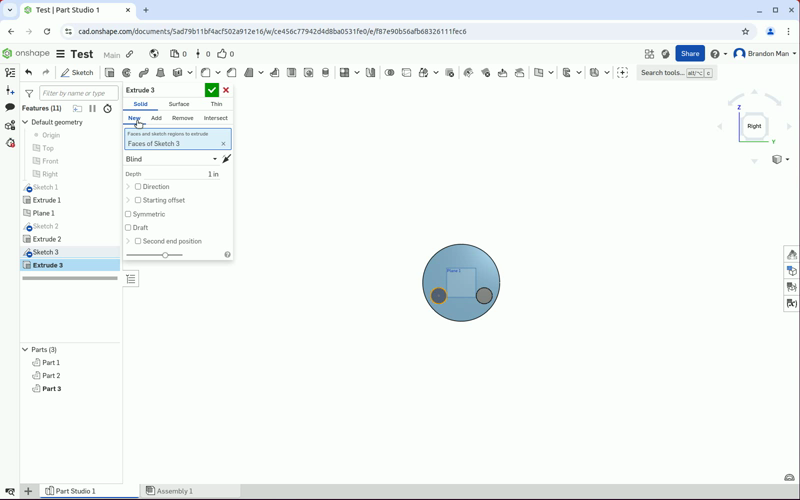
key(tab, 4)
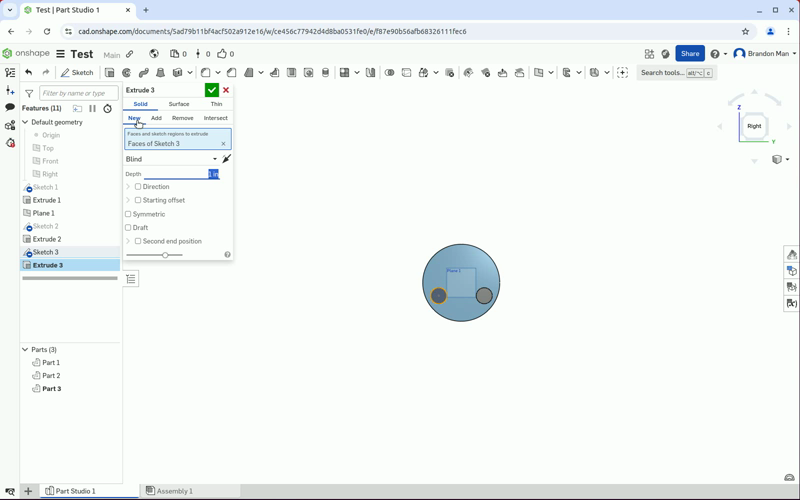
text(11.554)
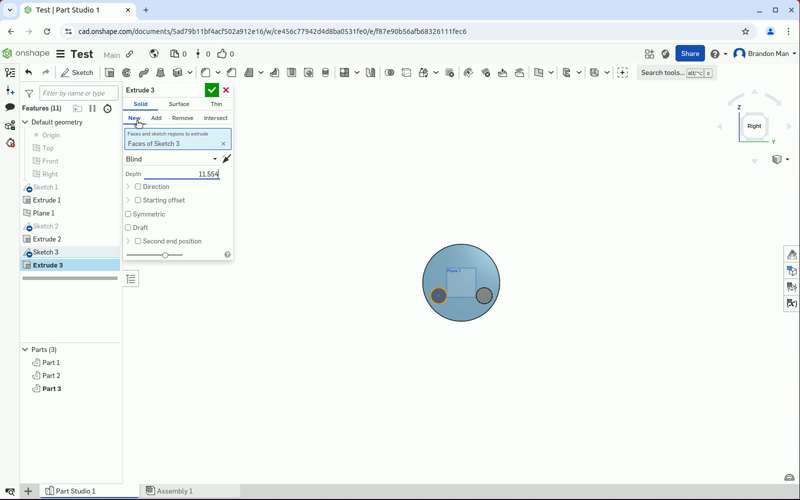
key(enter)
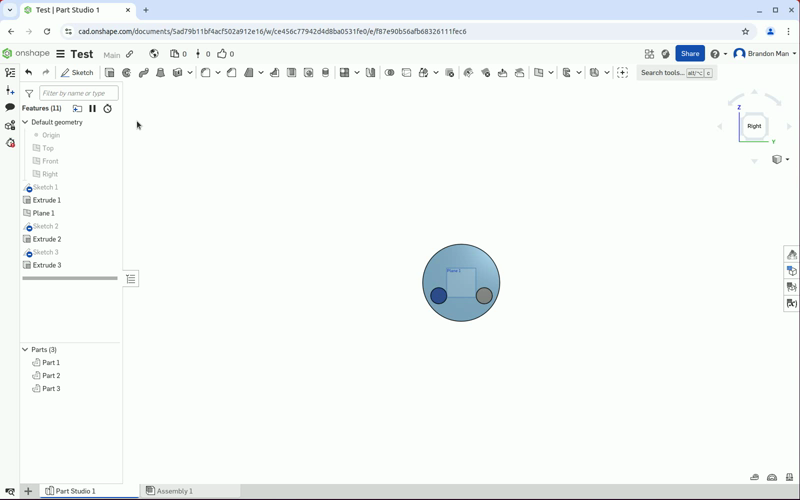
key(shift+h)
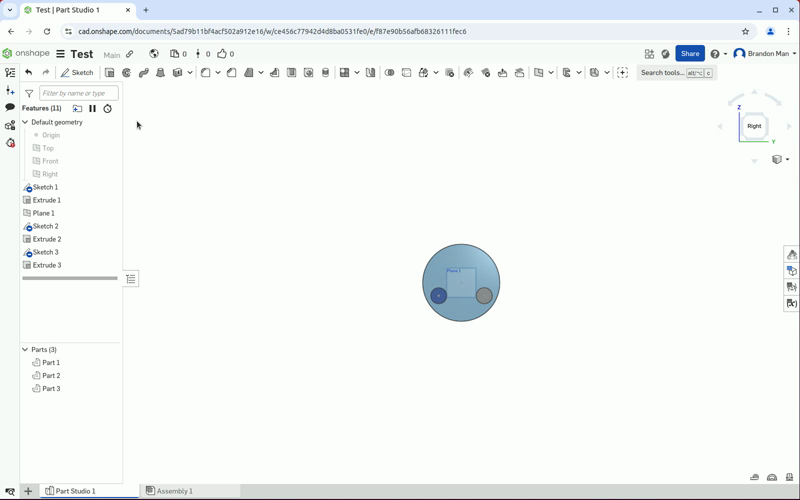
key(shift+h)
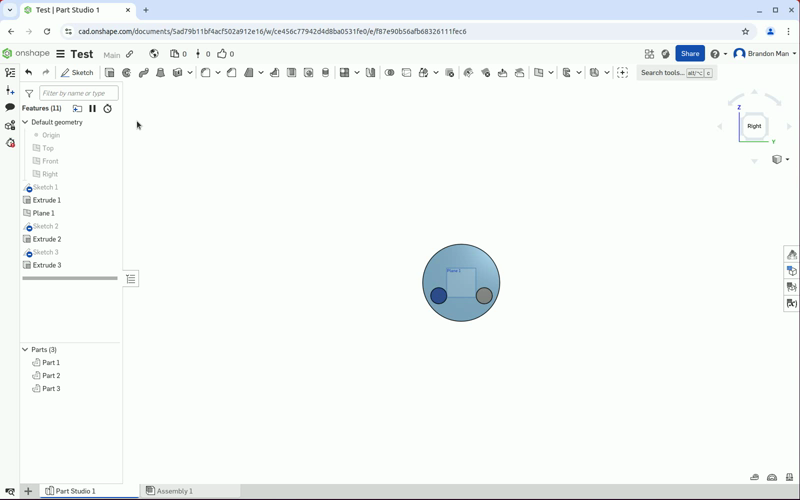
mouse_move(73, 189)
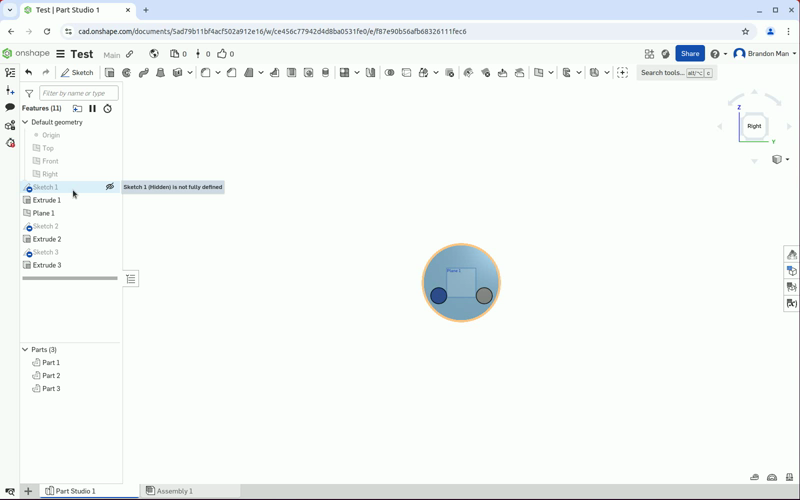
click(73, 189)
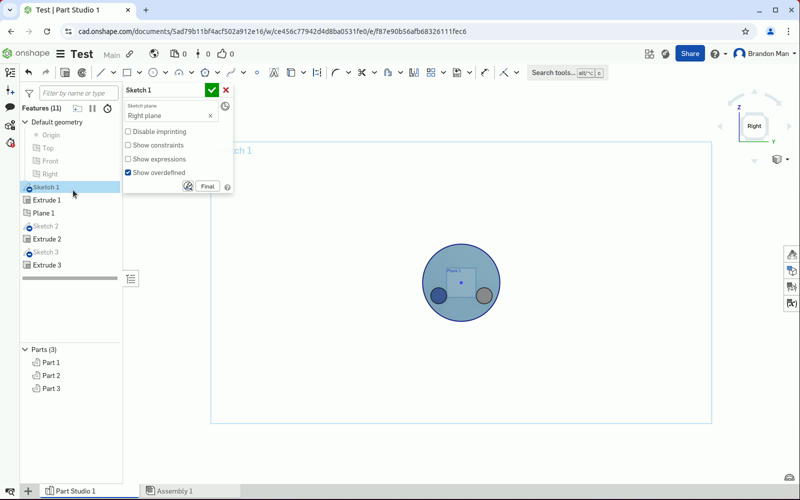
mouse_move(229, 92)
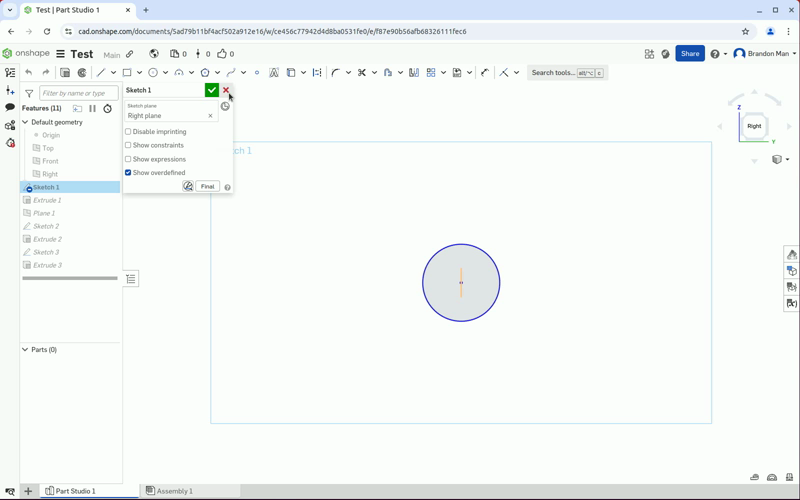
click(229, 92)
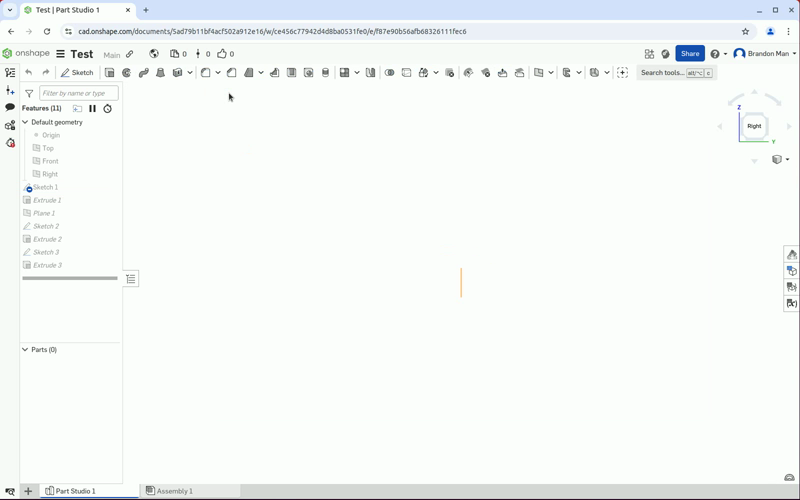
key(shift+s)
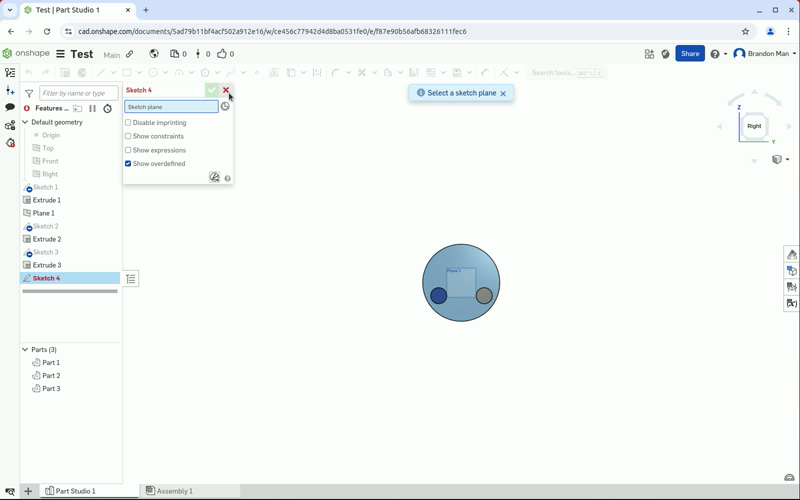
mouse_move(73, 215)
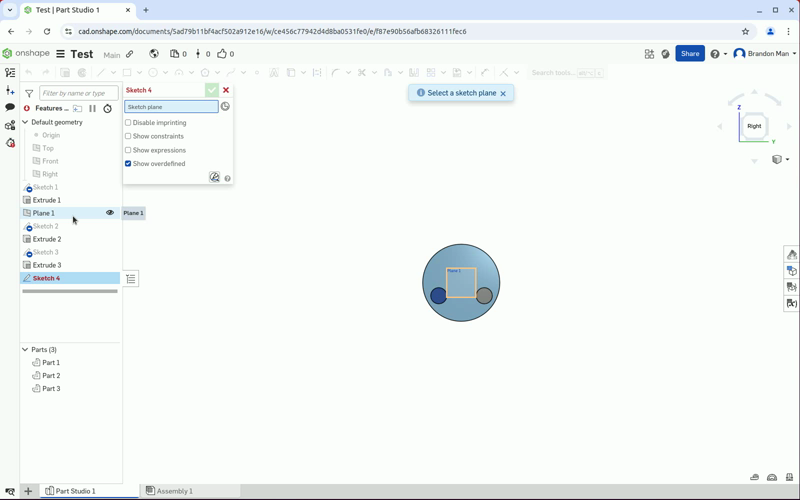
click(73, 215)
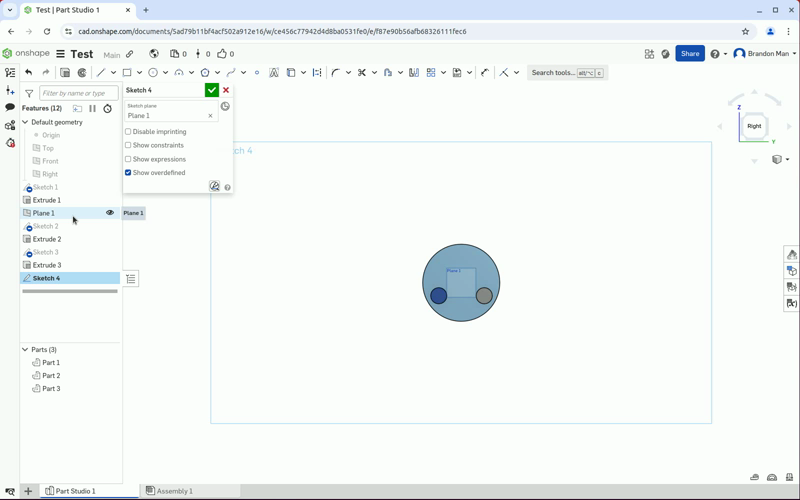
mouse_move(73, 352)
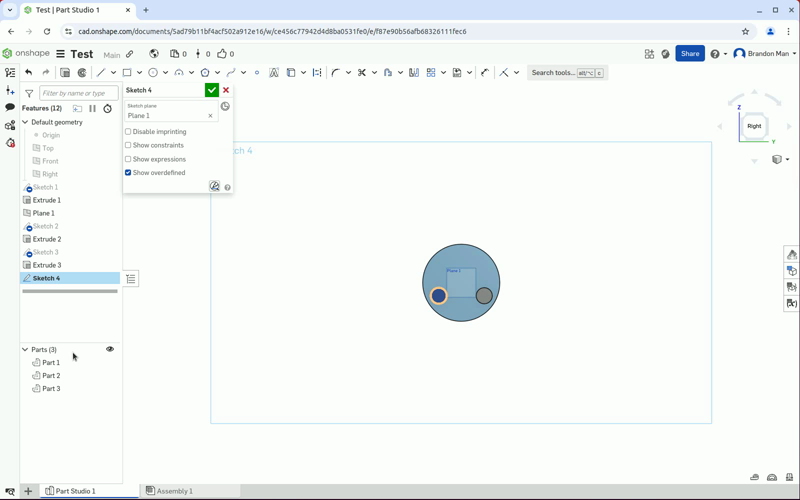
key(y)
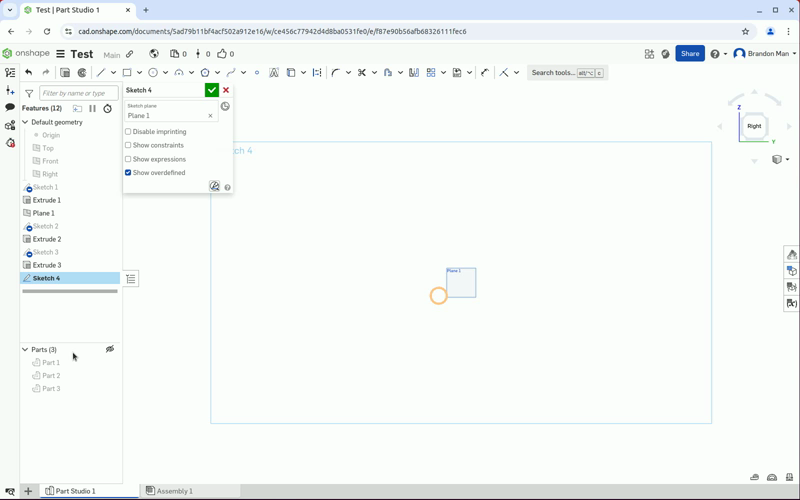
key(l)
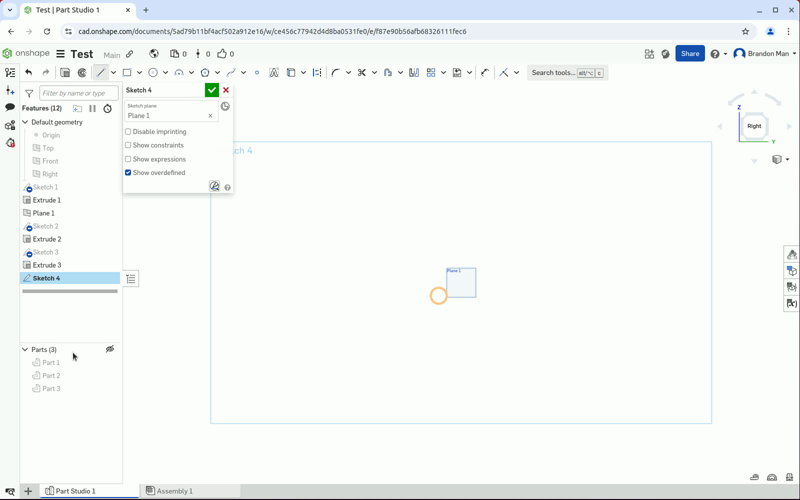
key_down(shift)
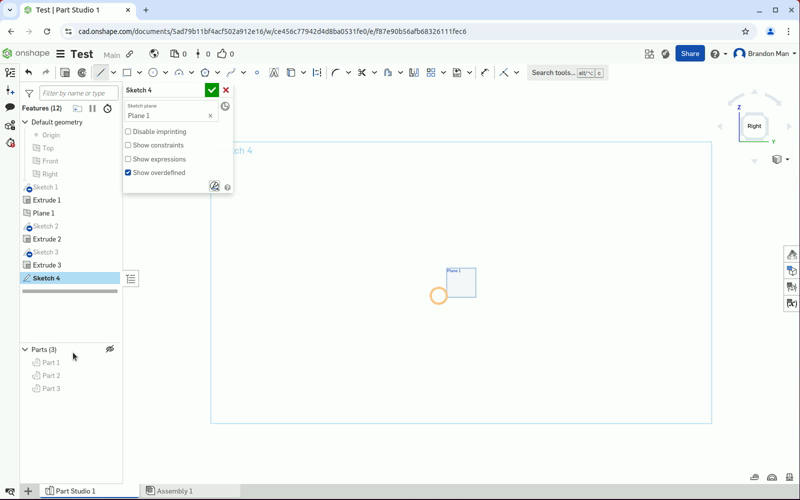
mouse_move(460, 264)
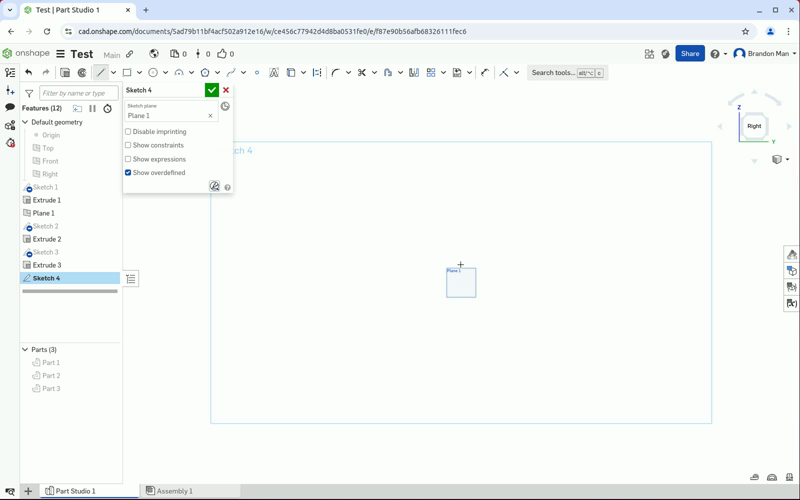
click(460, 264)
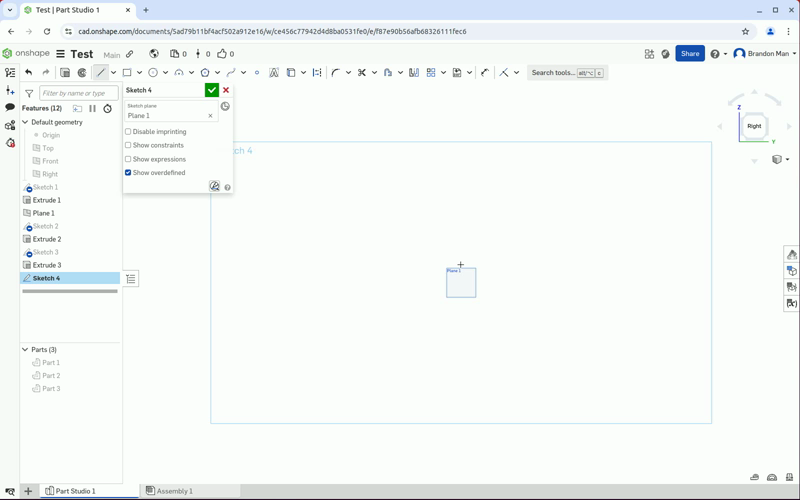
key_up(shift)
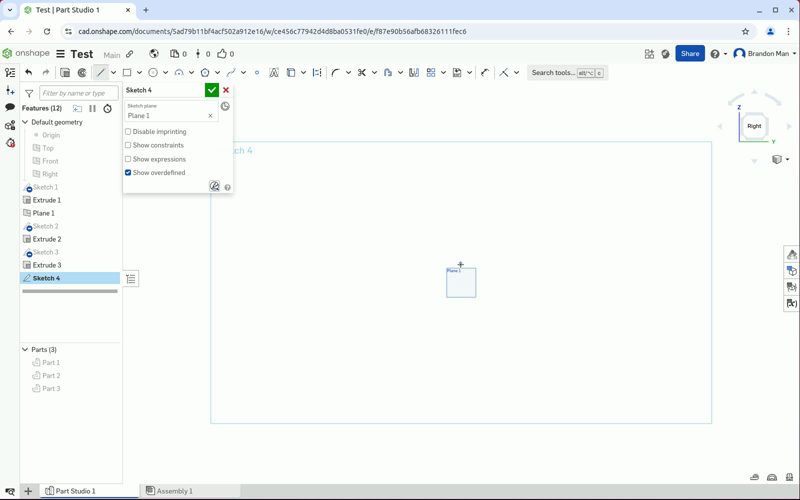
key_down(shift)
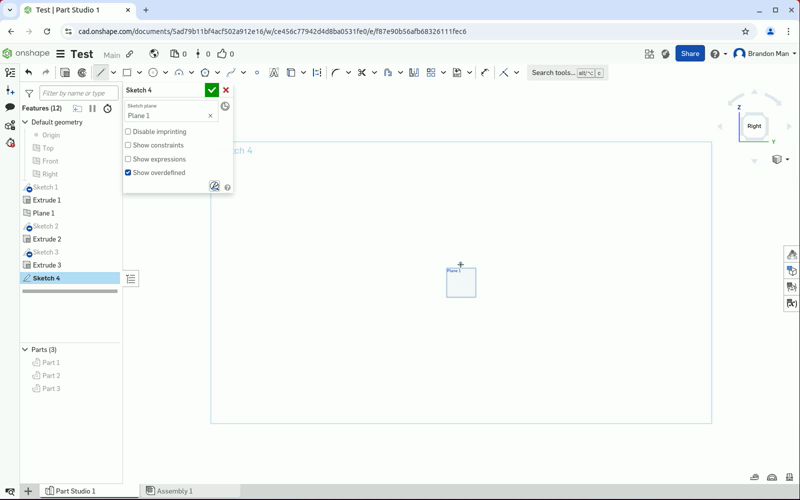
mouse_move(490, 264)
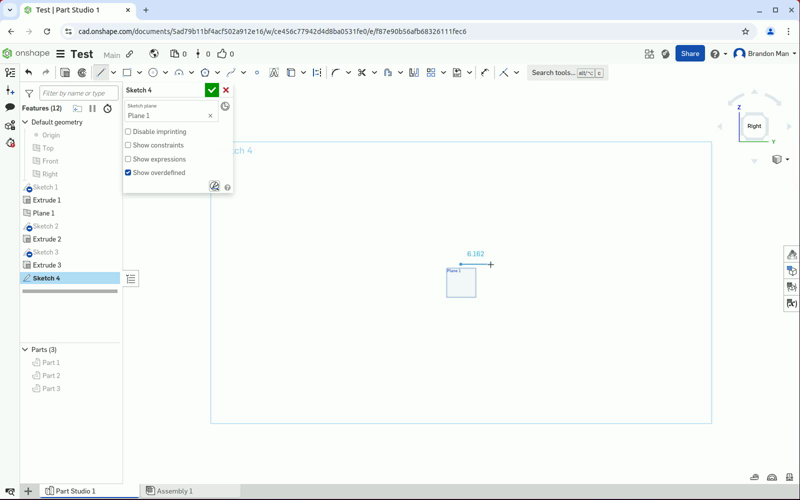
mouse_move(460, 255)
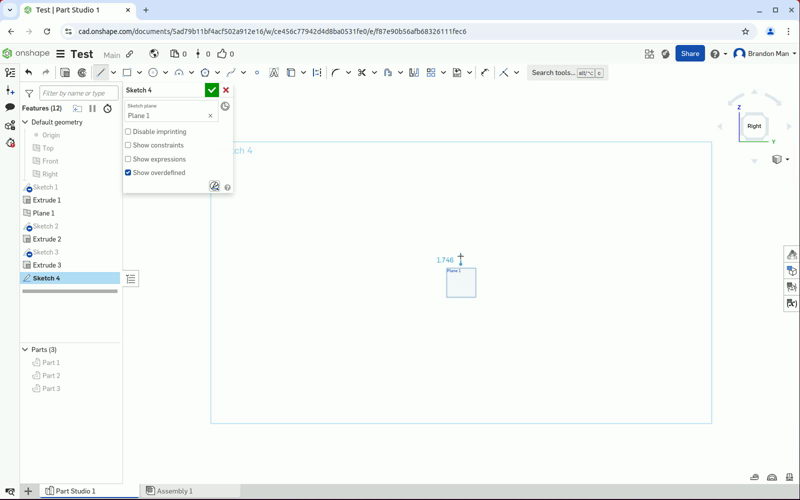
click(460, 255)
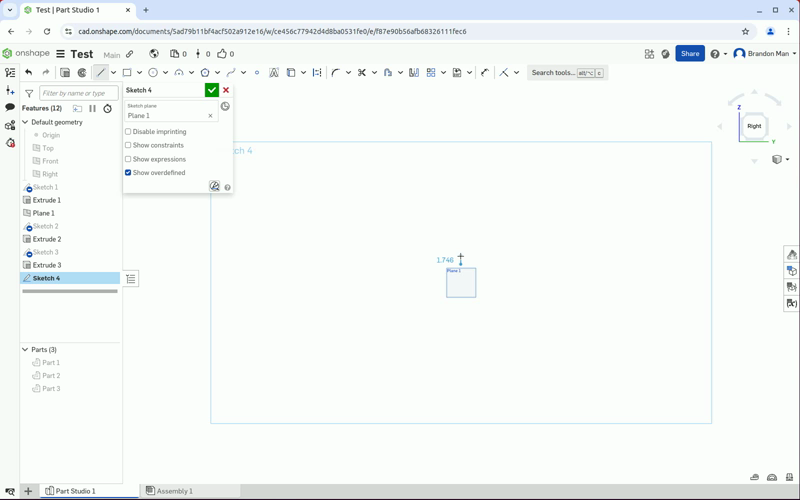
key_up(shift)
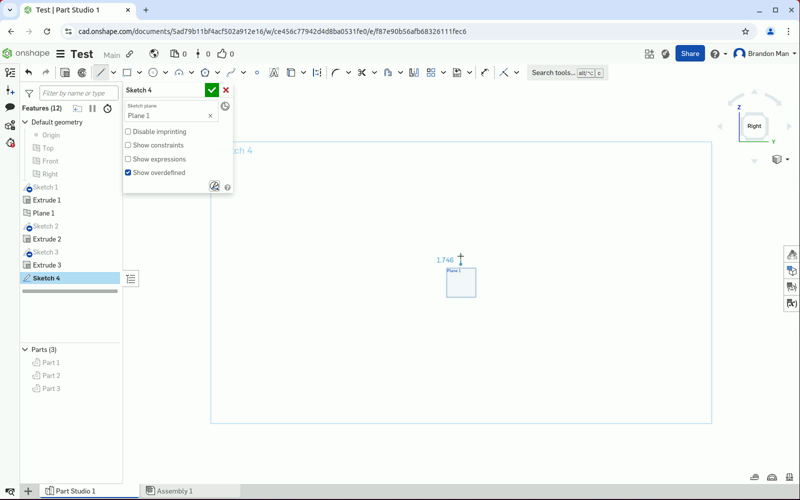
key_down(shift)
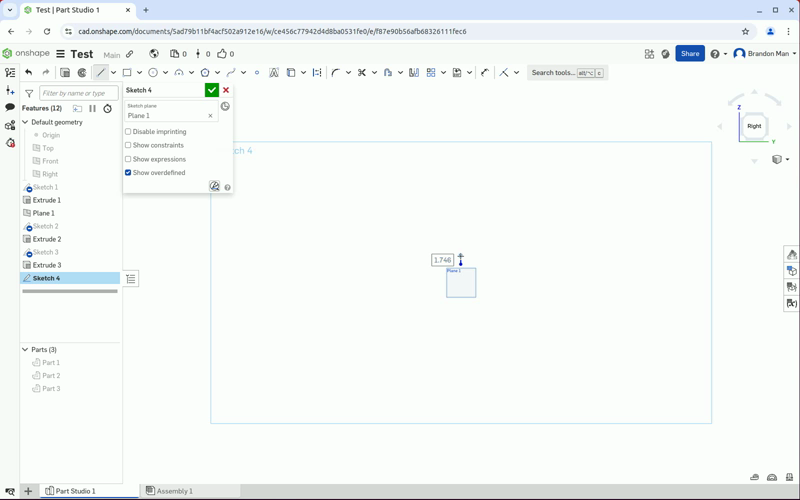
mouse_move(490, 255)
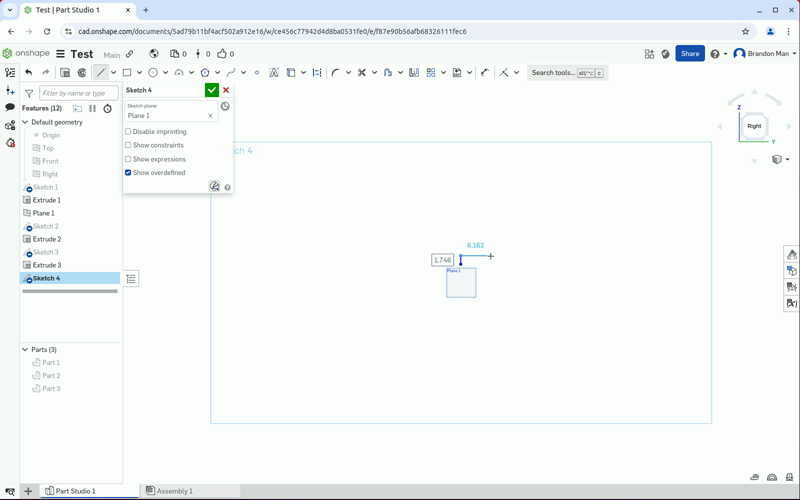
mouse_move(468, 255)
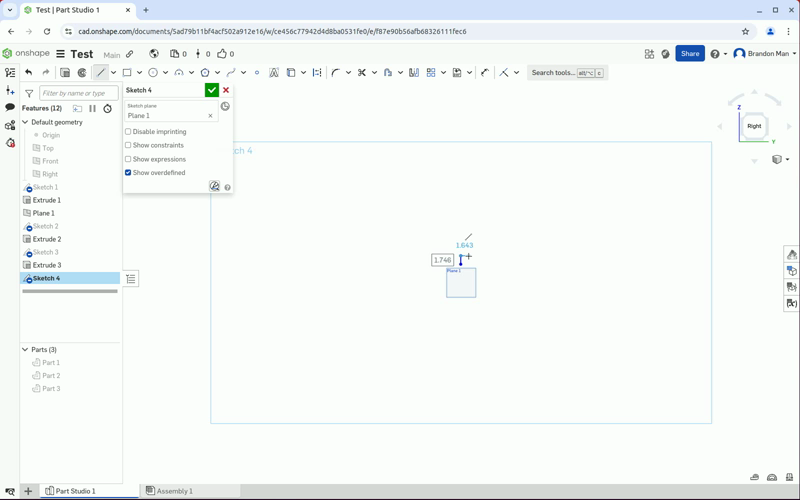
click(468, 255)
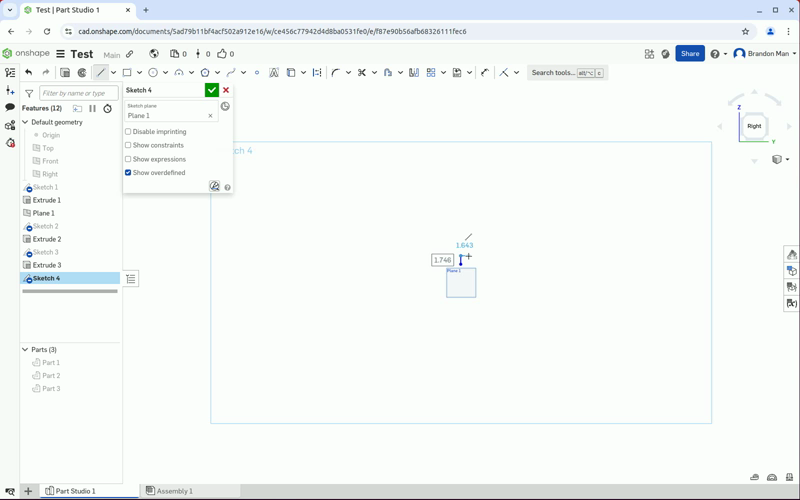
key_up(shift)
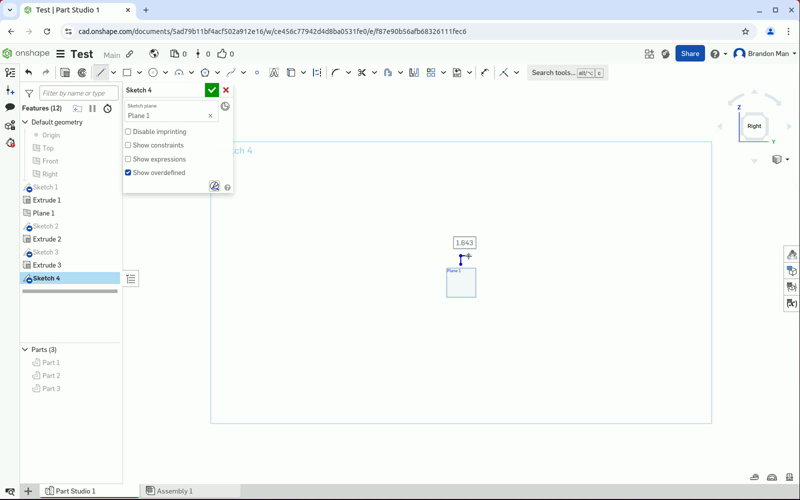
key(esc)
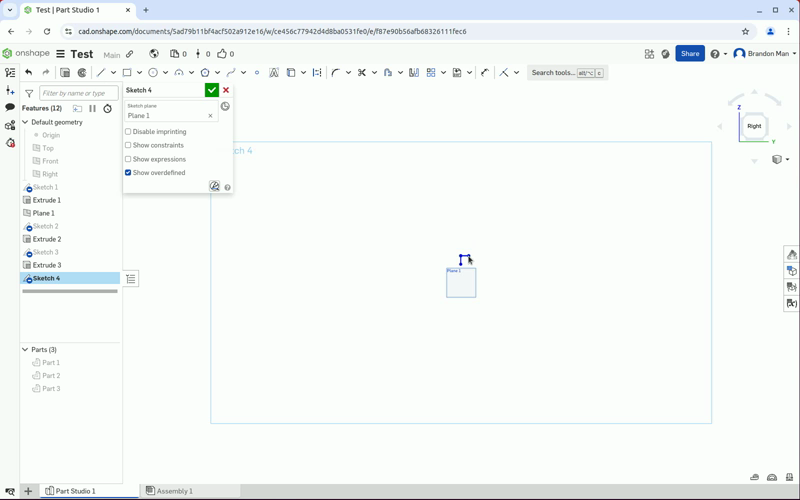
key(a)
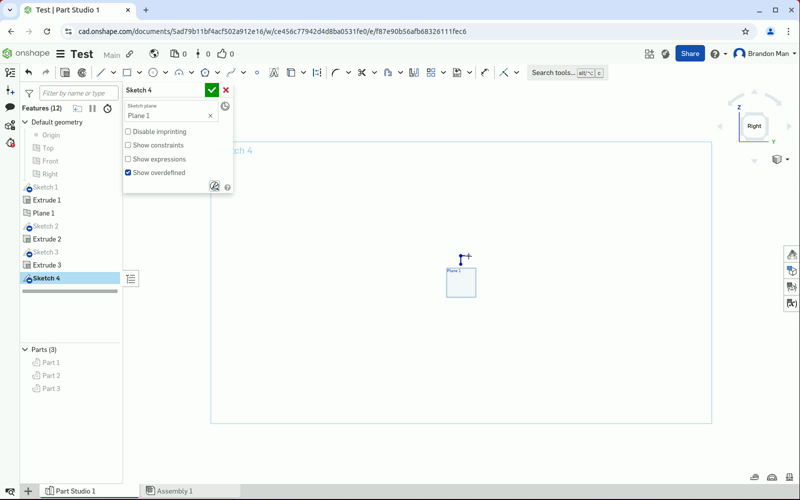
mouse_move(468, 255)
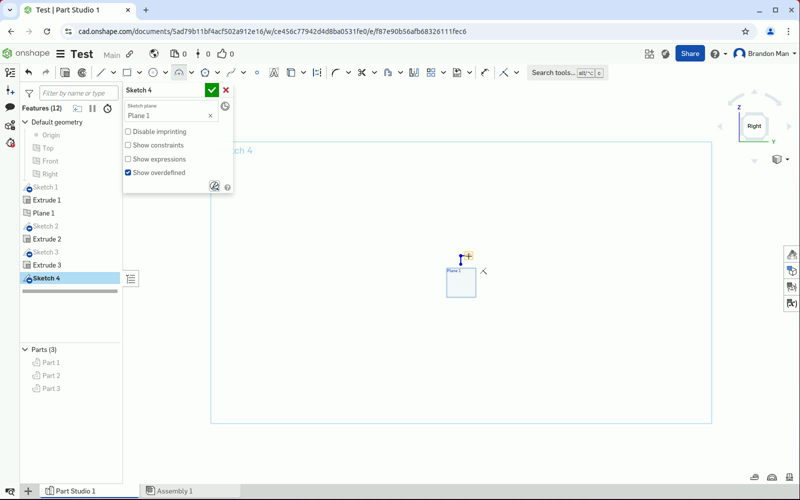
click(468, 255)
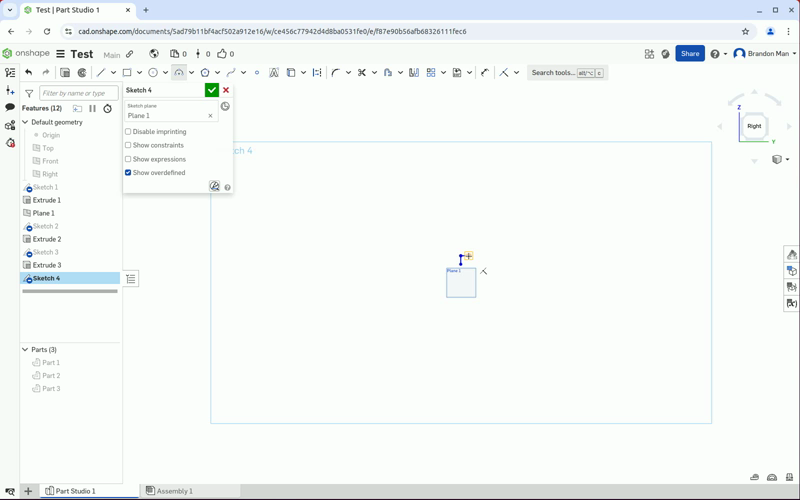
mouse_move(460, 264)
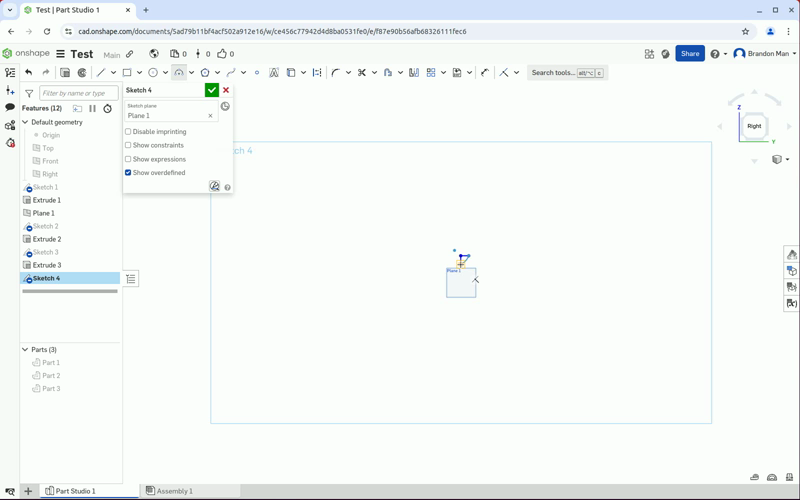
click(460, 264)
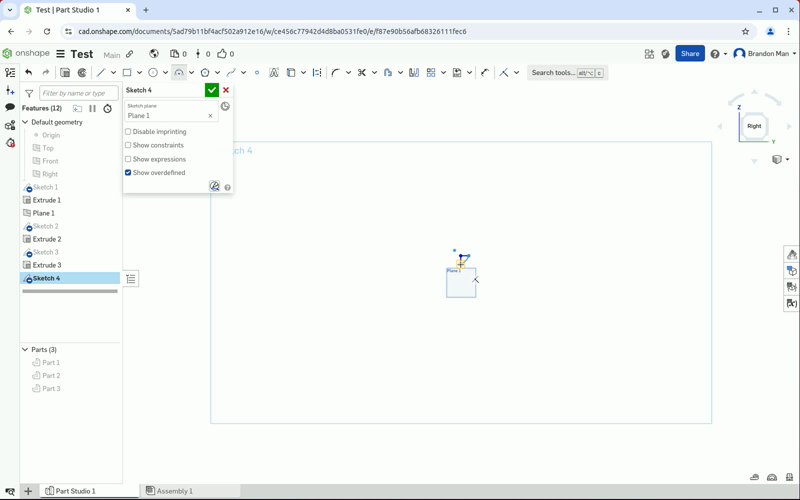
key_down(shift)
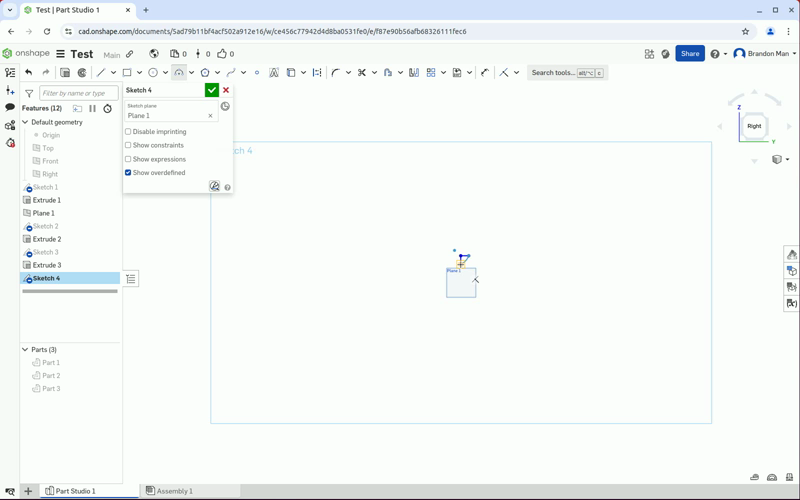
mouse_move(455, 250)
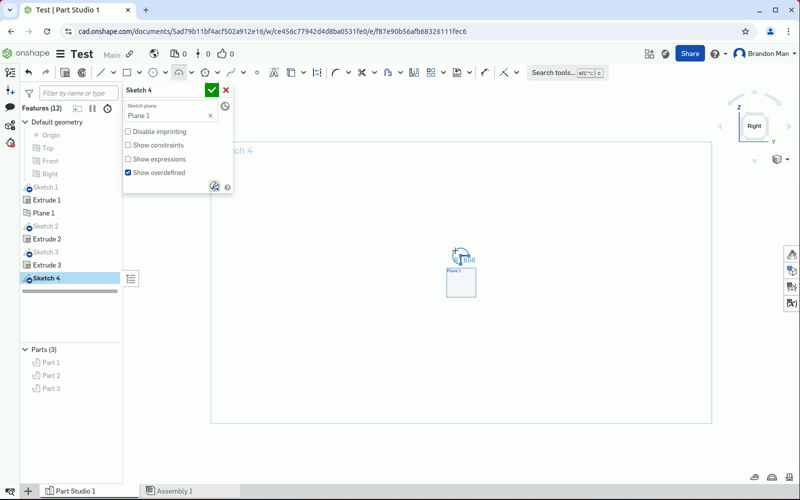
click(455, 250)
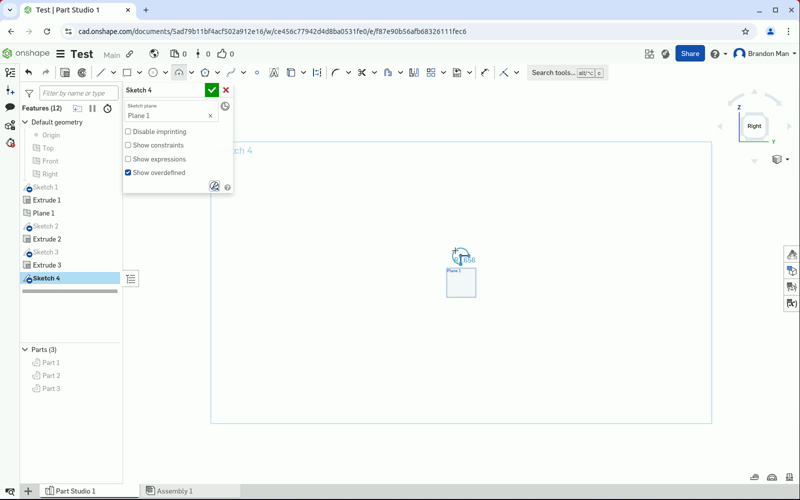
key_up(shift)
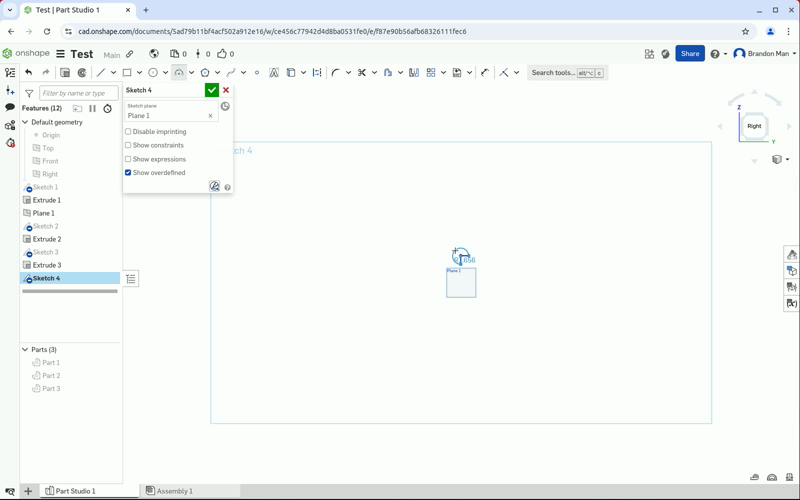
key(esc)
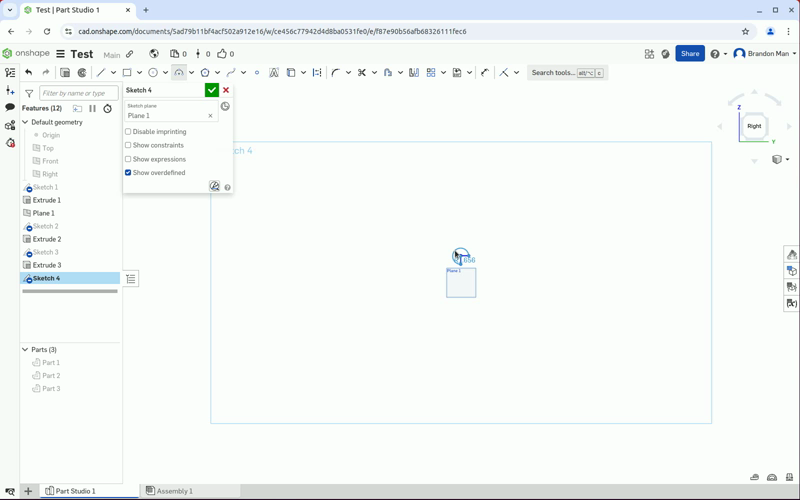
mouse_move(459, 259)
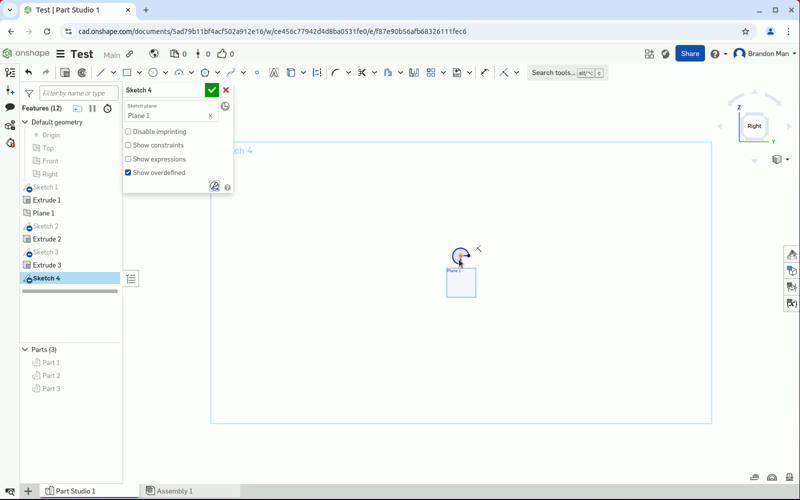
scroll(6)
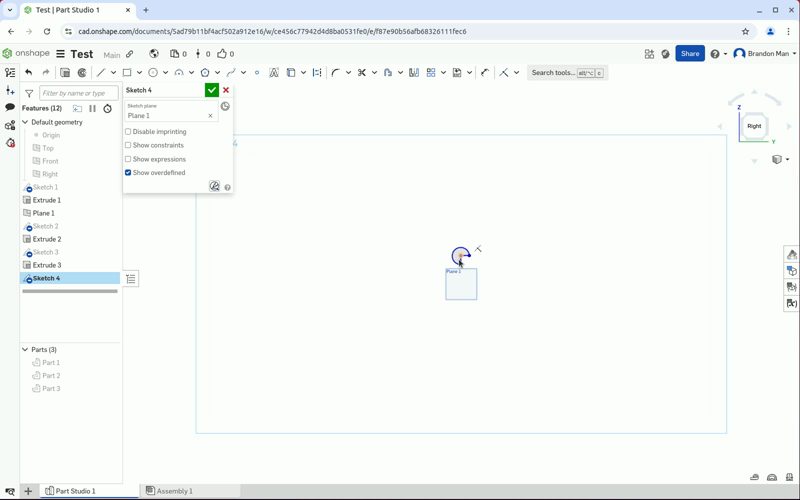
scroll(6)
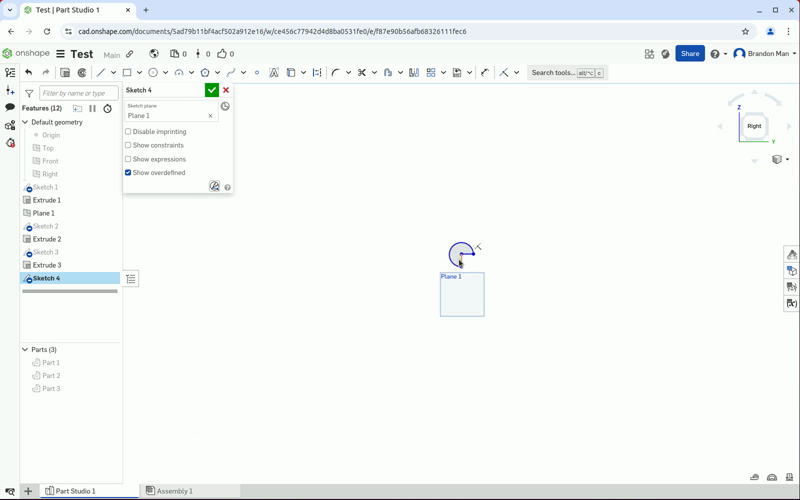
scroll(6)
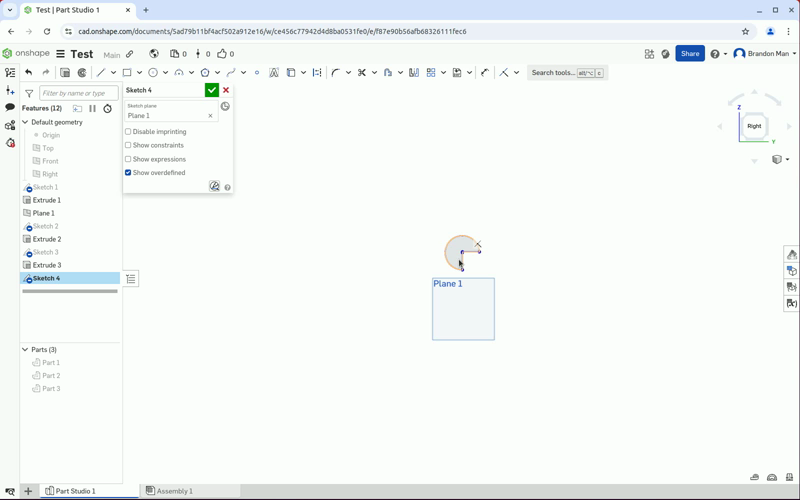
scroll(6)
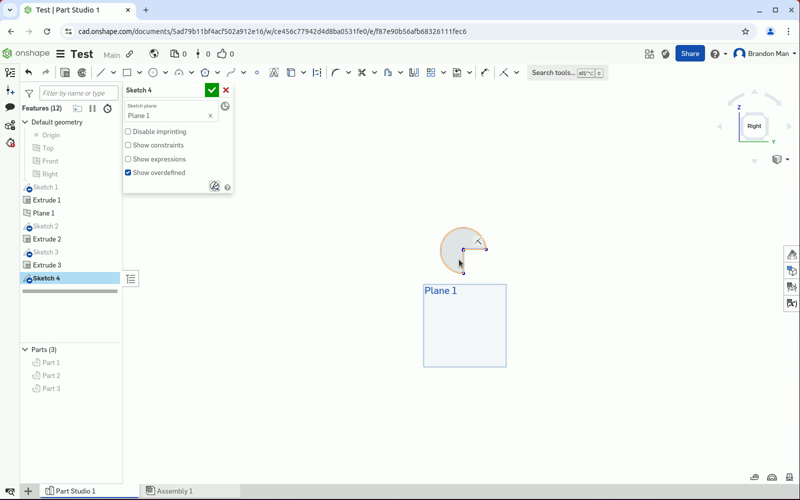
scroll(6)
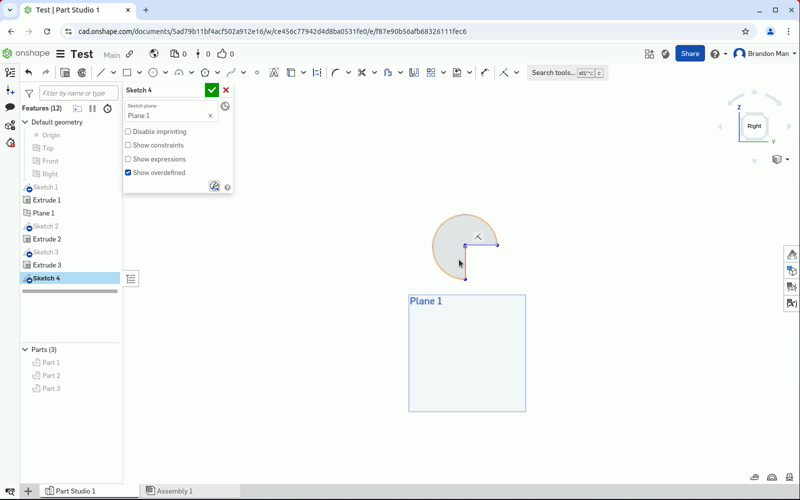
scroll(6)
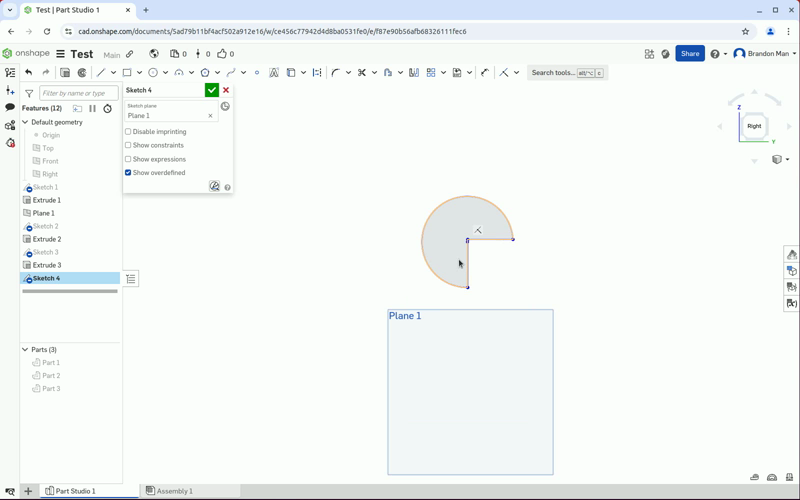
scroll(6)
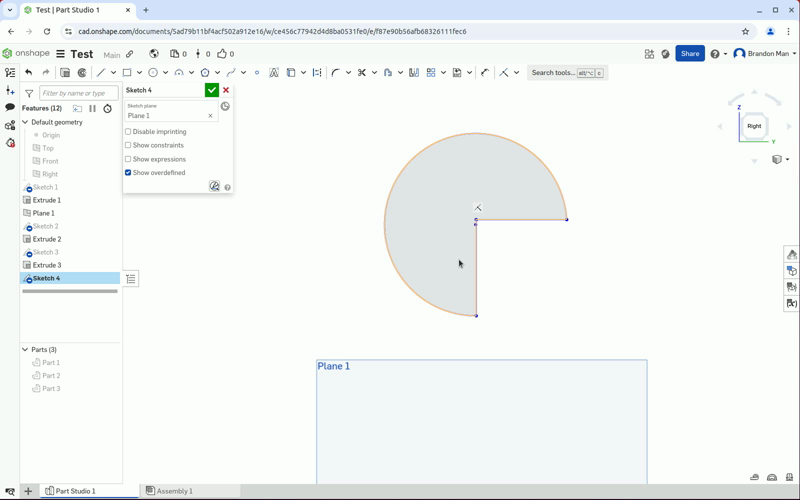
click(459, 259)
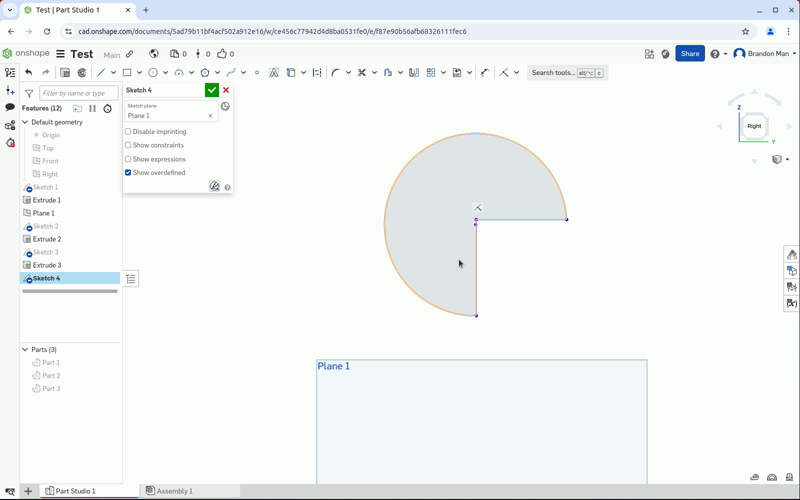
scroll(-6)
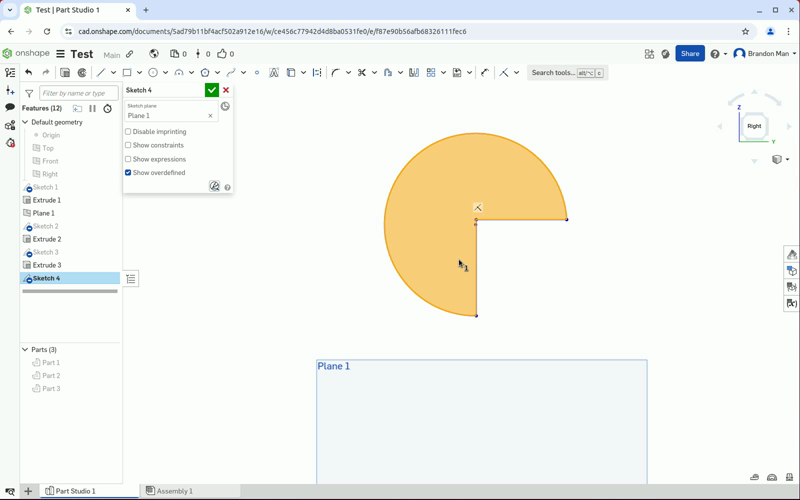
scroll(-6)
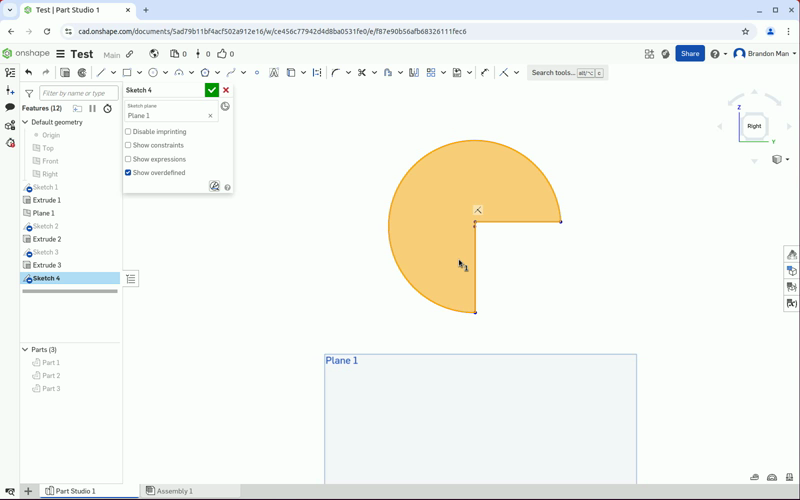
scroll(-6)
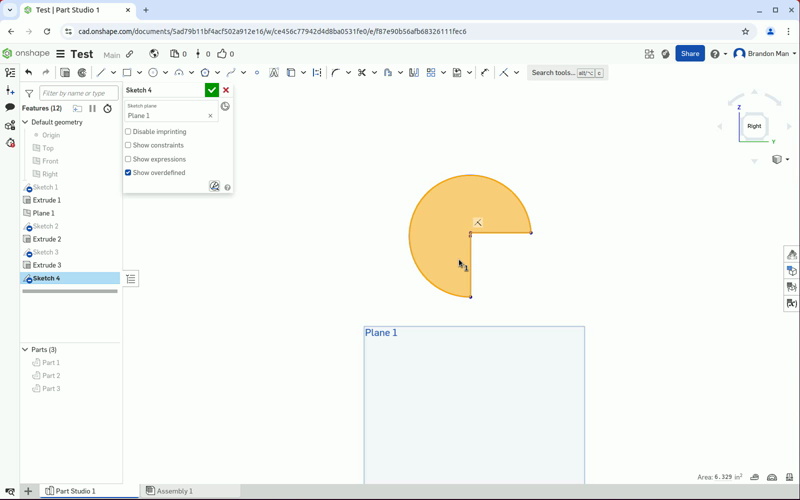
scroll(-6)
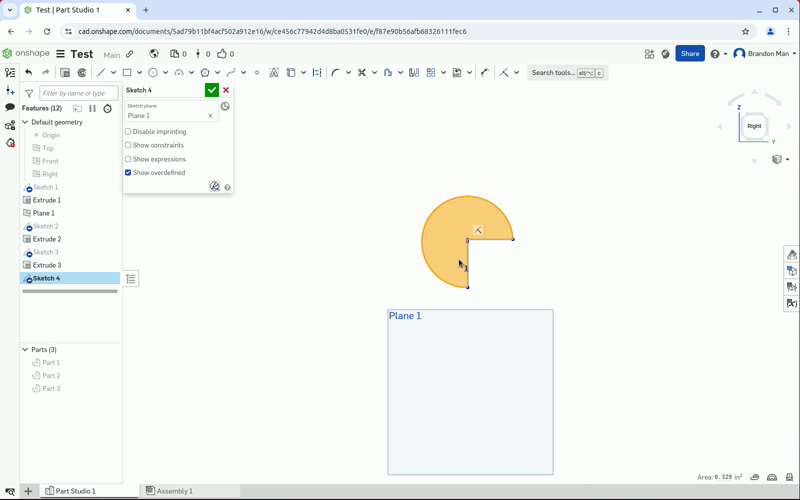
scroll(-6)
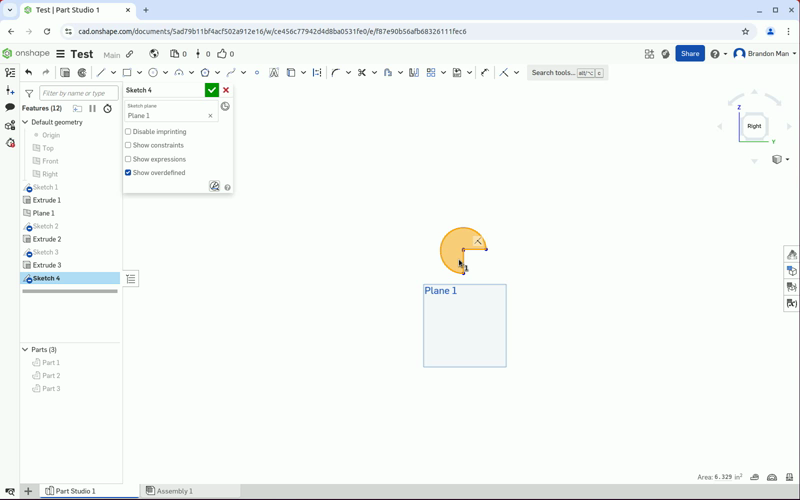
scroll(-6)
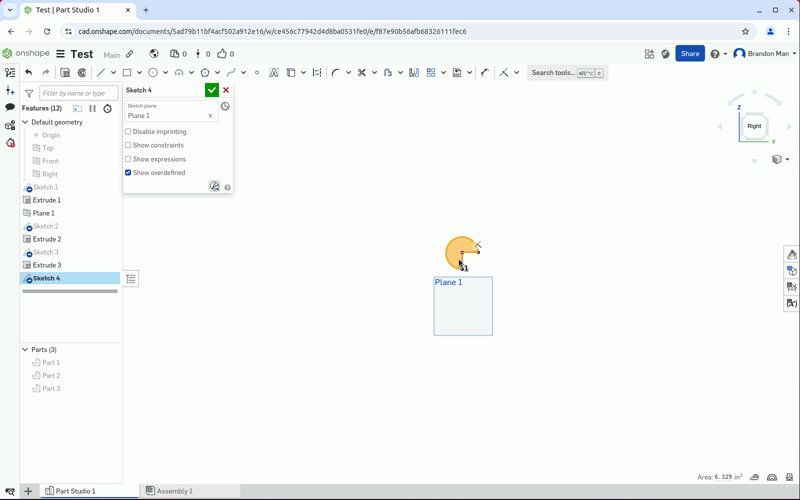
scroll(-6)
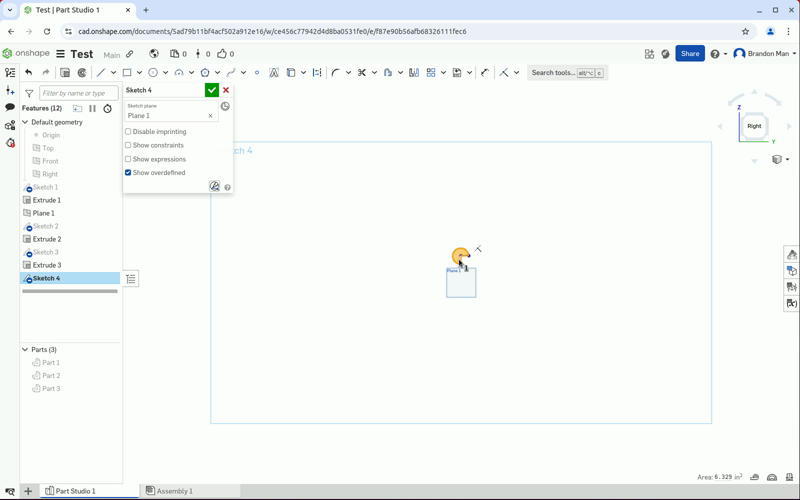
mouse_move(73, 352)
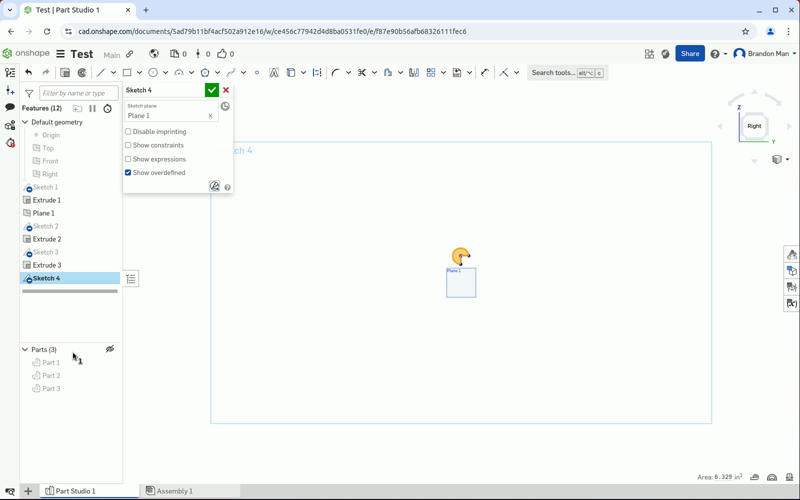
key(shift+y)
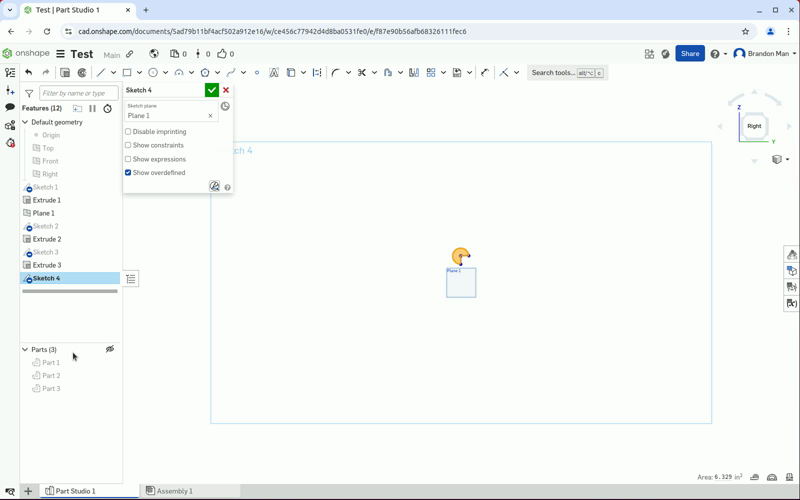
key(shift+e)
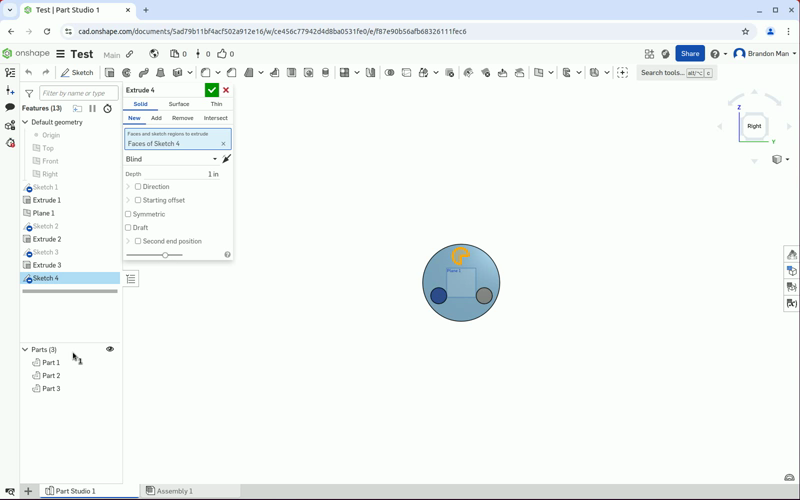
mouse_move(143, 106)
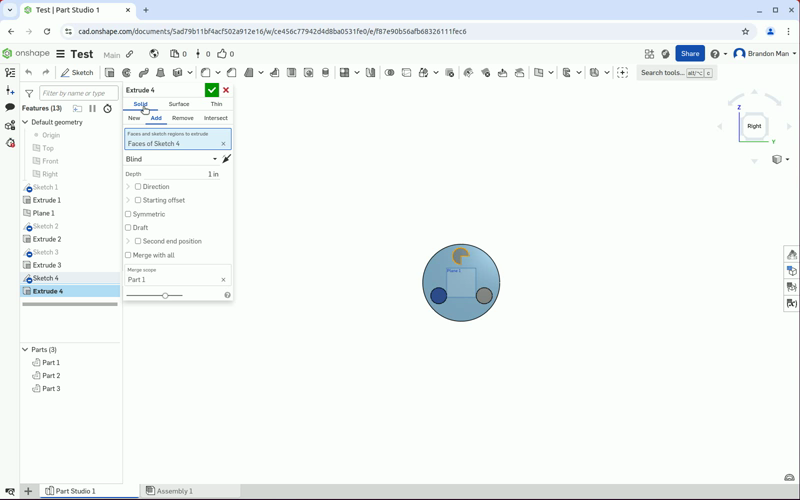
click(143, 106)
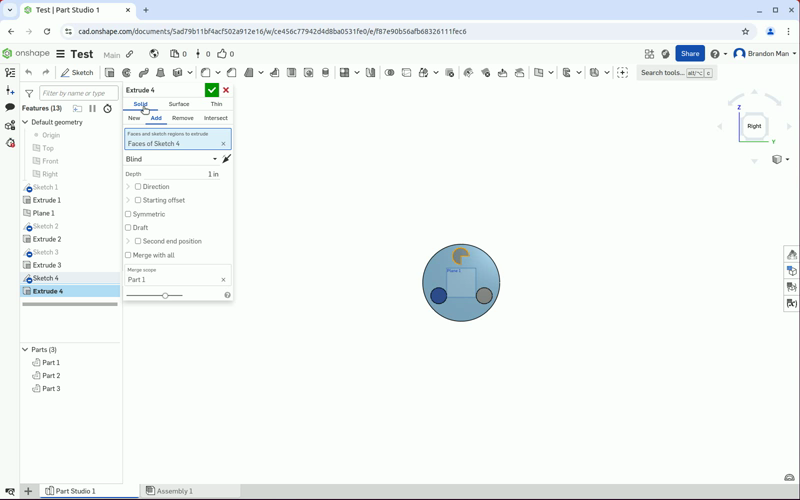
mouse_move(137, 120)
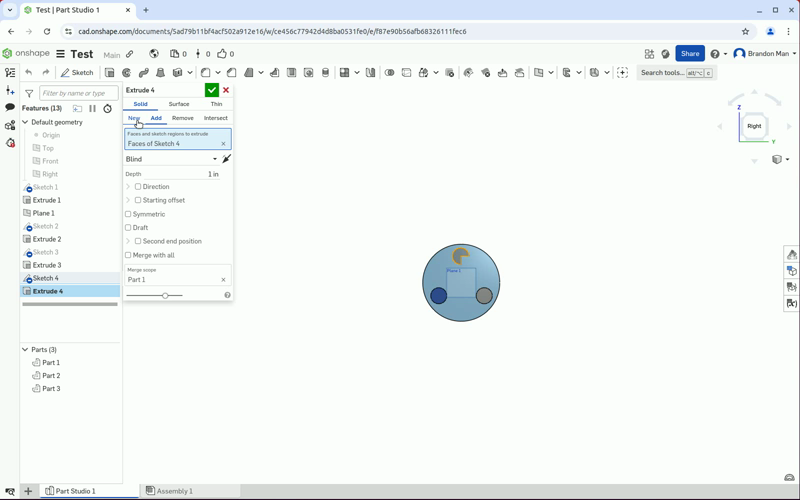
click(137, 120)
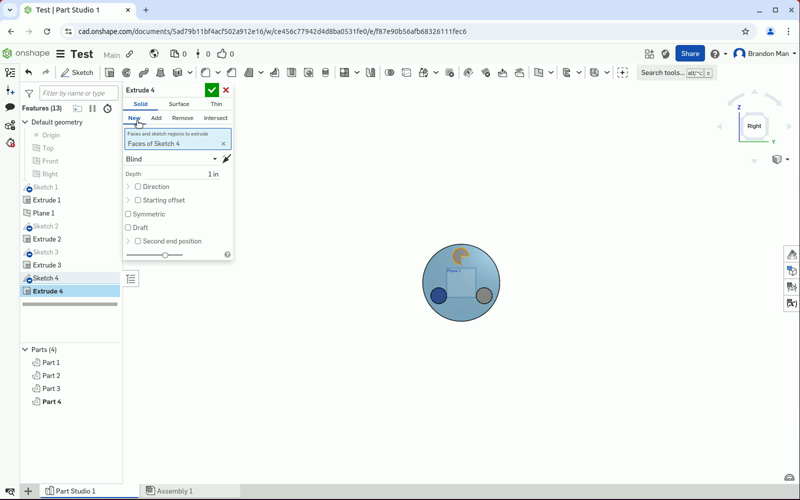
key(tab, 4)
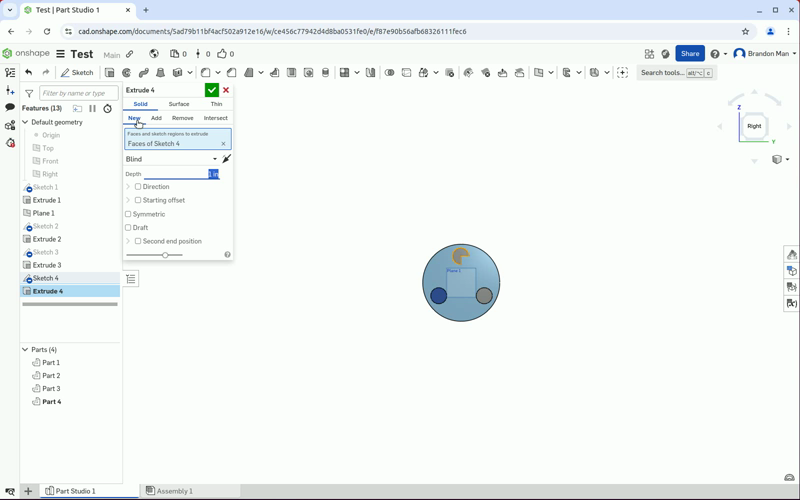
text(11.554)
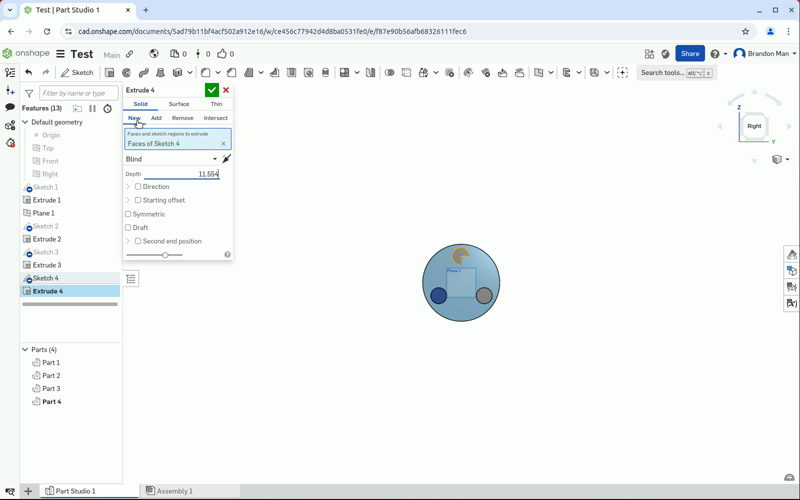
key(enter)
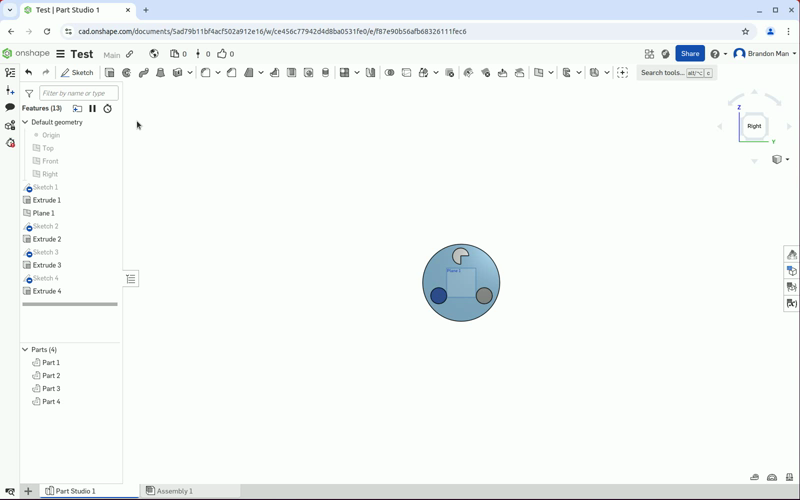
key(shift+h)
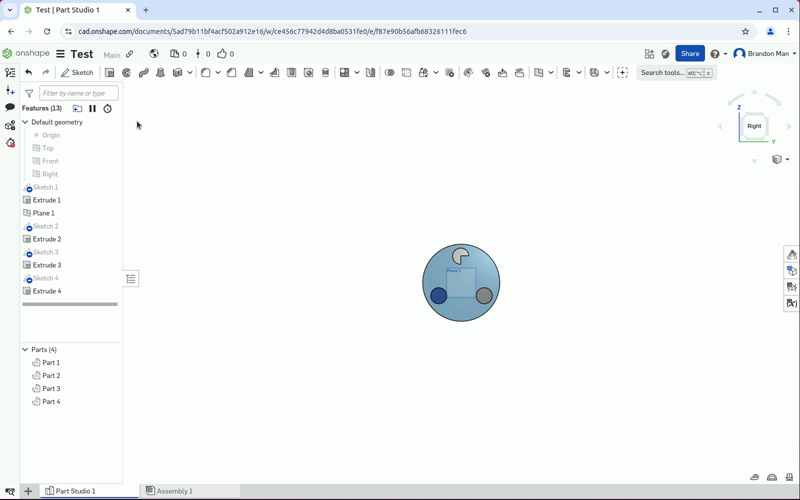
key(shift+h)
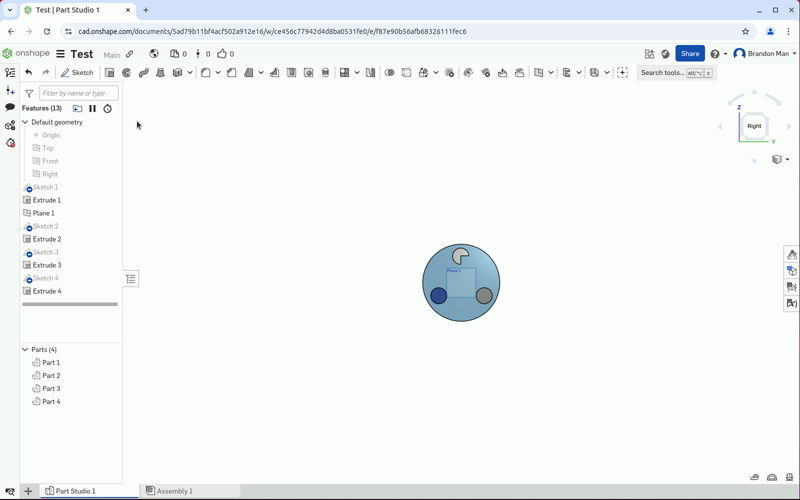
mouse_move(73, 189)
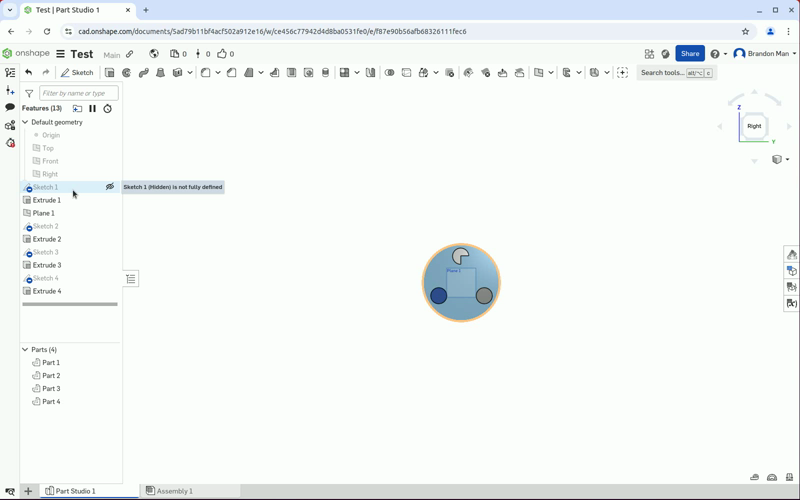
click(73, 189)
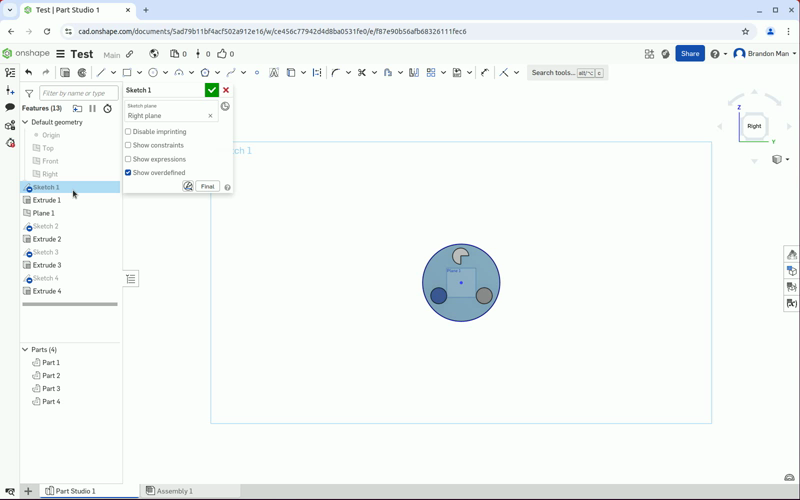
mouse_move(229, 92)
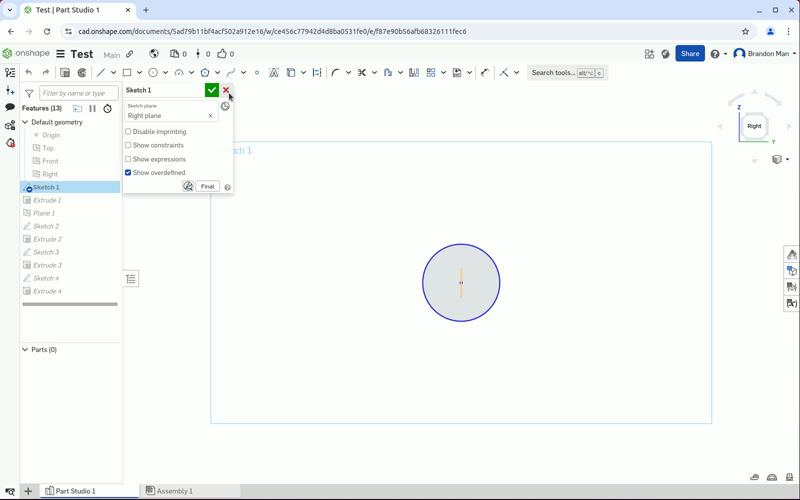
click(229, 92)
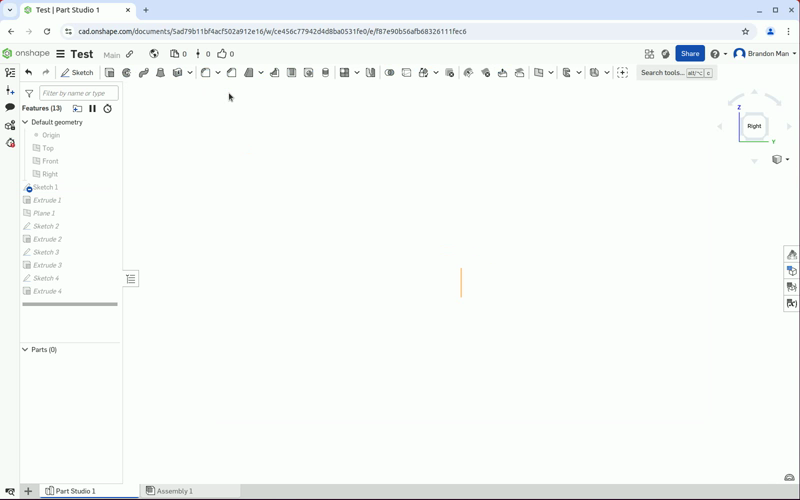
key(shift+s)
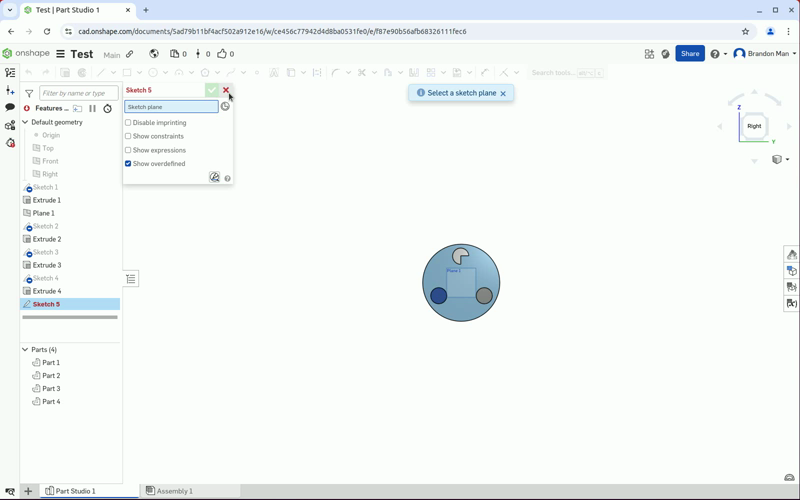
mouse_move(73, 215)
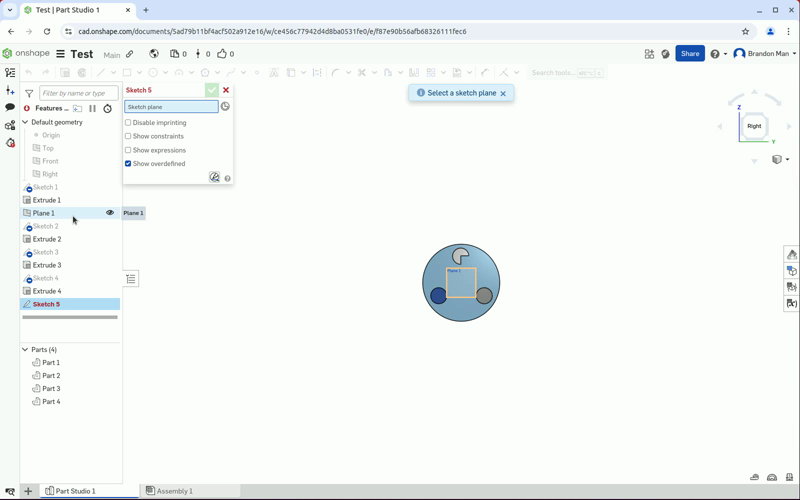
click(73, 215)
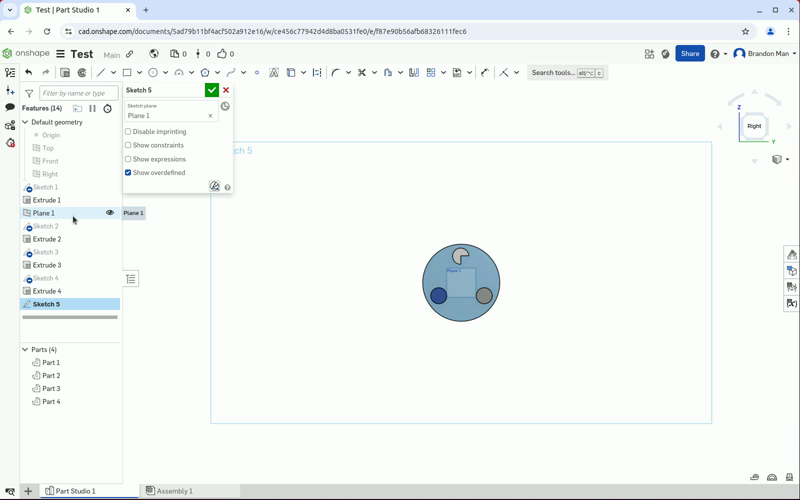
mouse_move(73, 352)
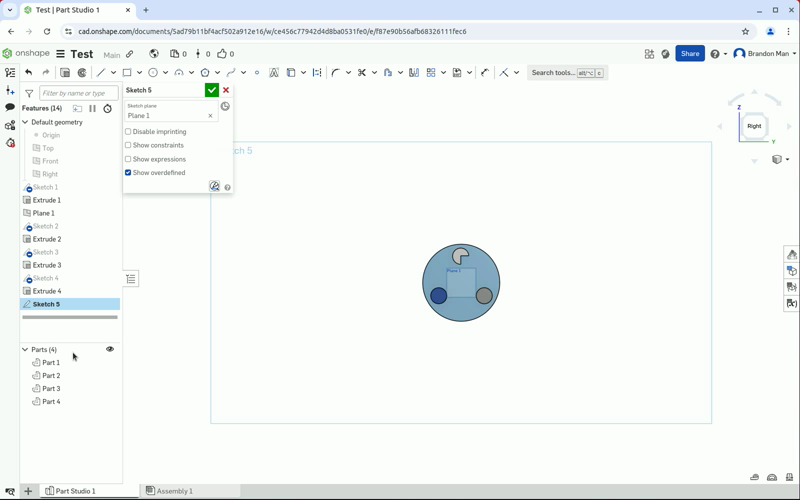
key(y)
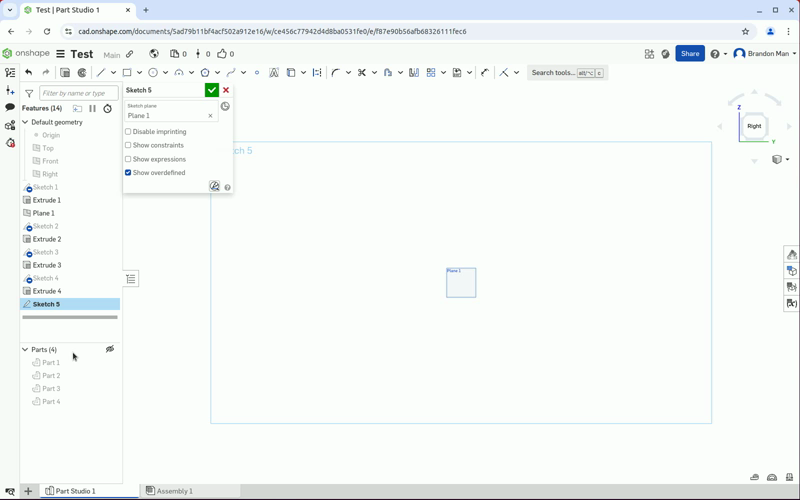
key(a)
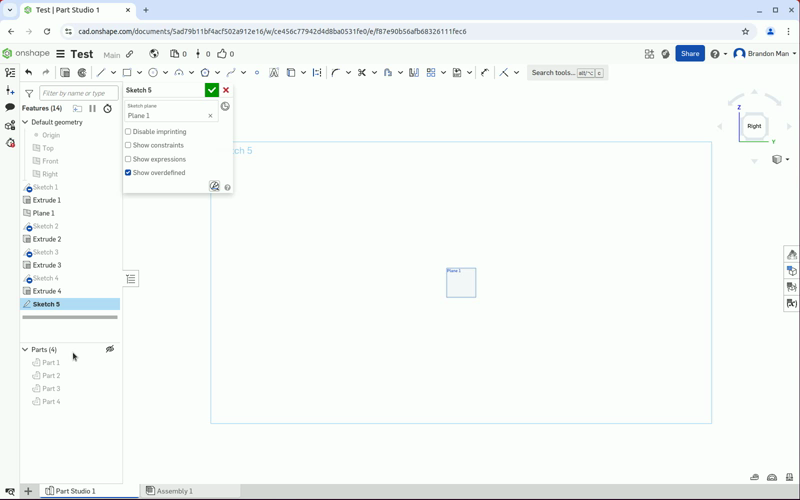
key_down(shift)
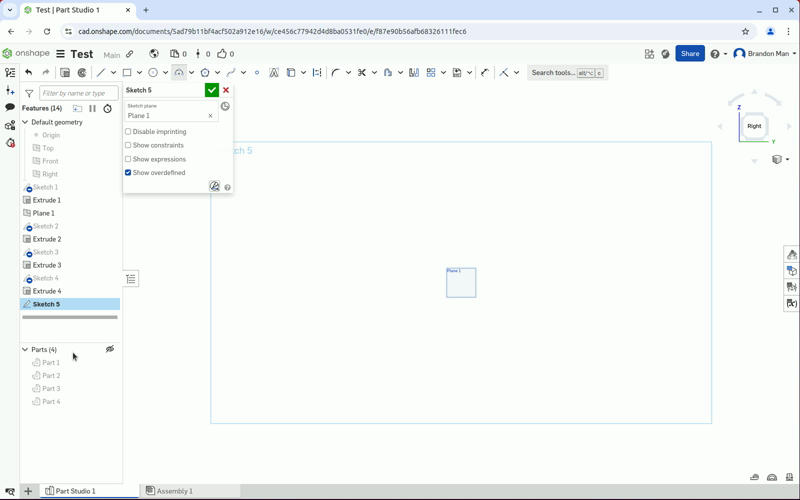
mouse_move(460, 264)
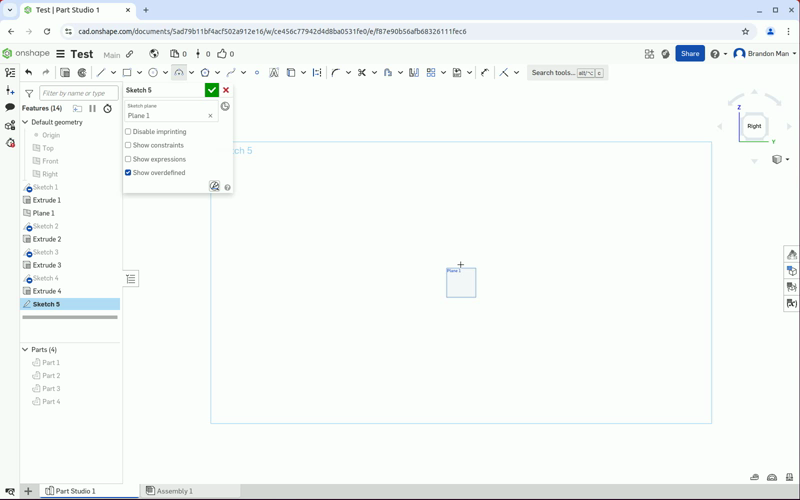
click(460, 264)
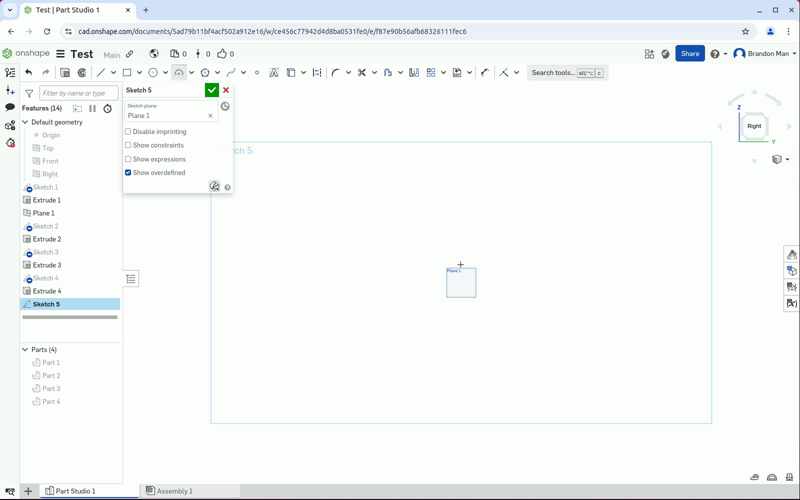
key_up(shift)
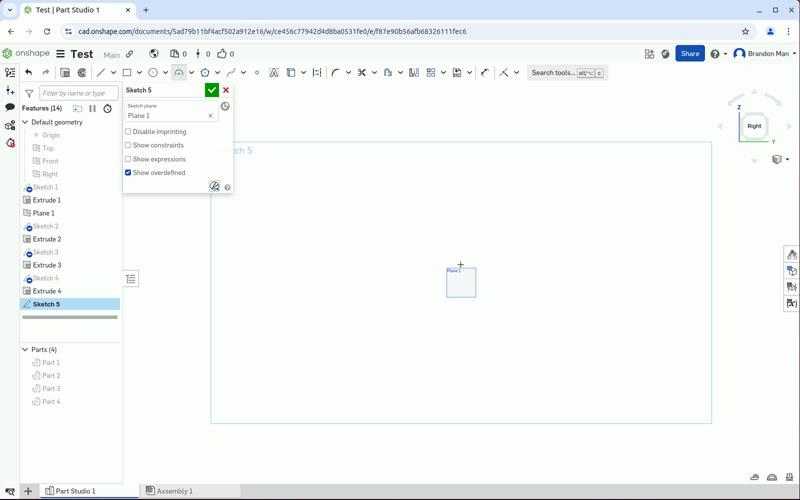
key_down(shift)
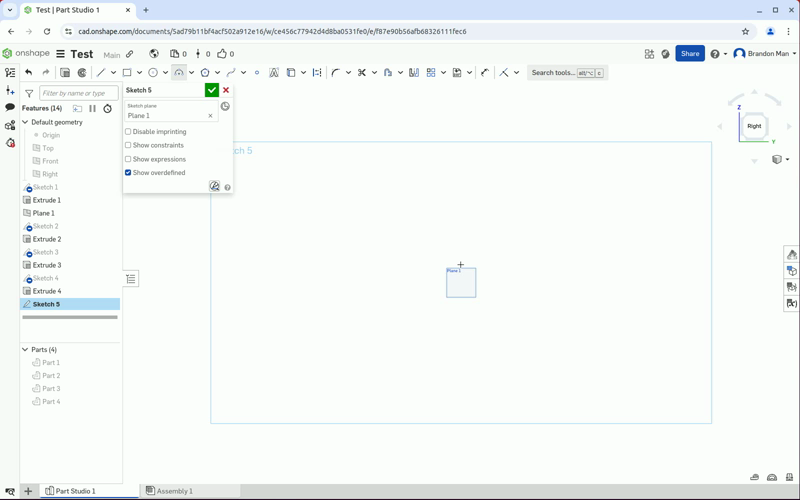
mouse_move(468, 255)
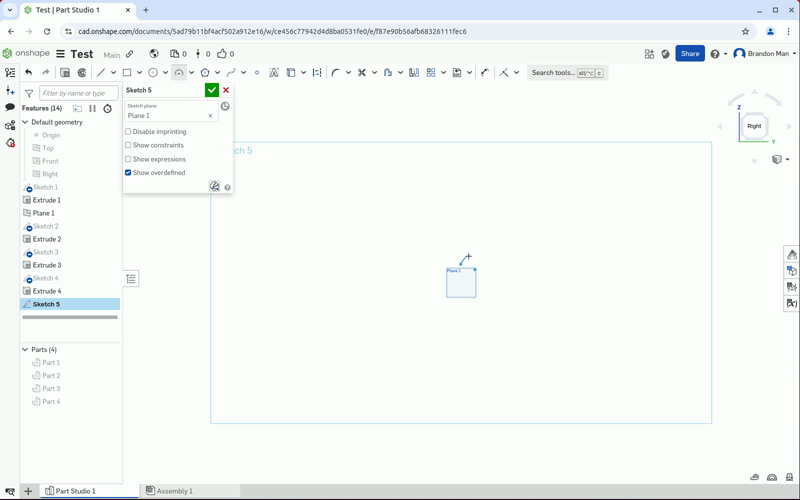
click(468, 255)
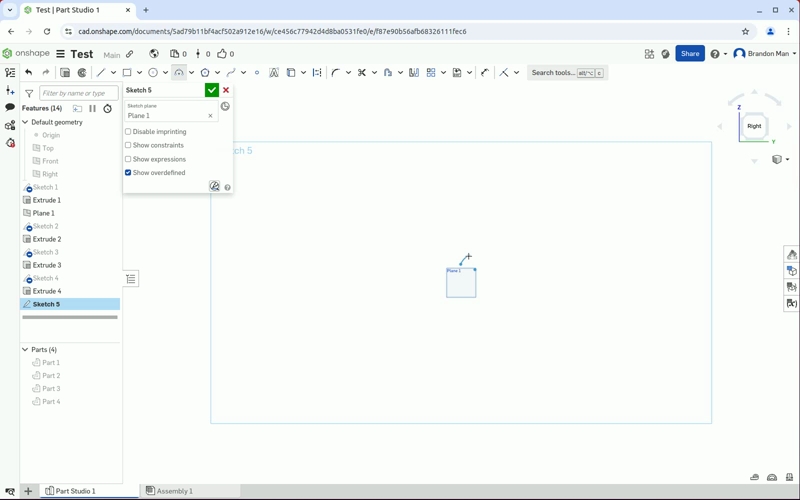
mouse_move(466, 261)
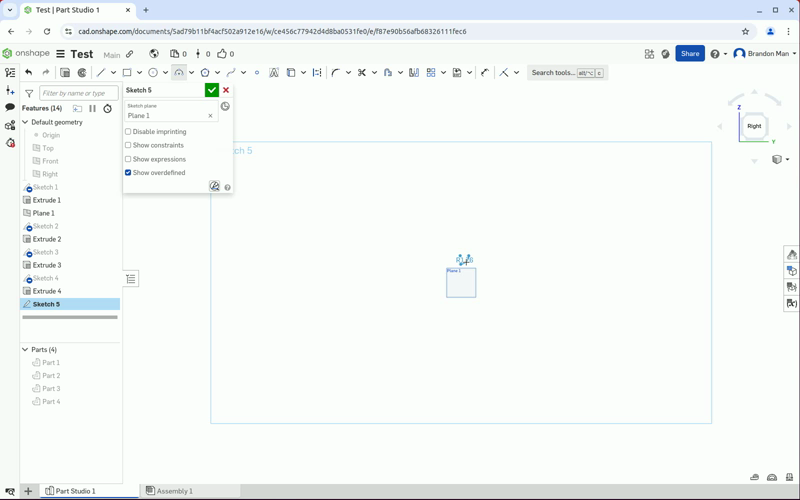
click(466, 261)
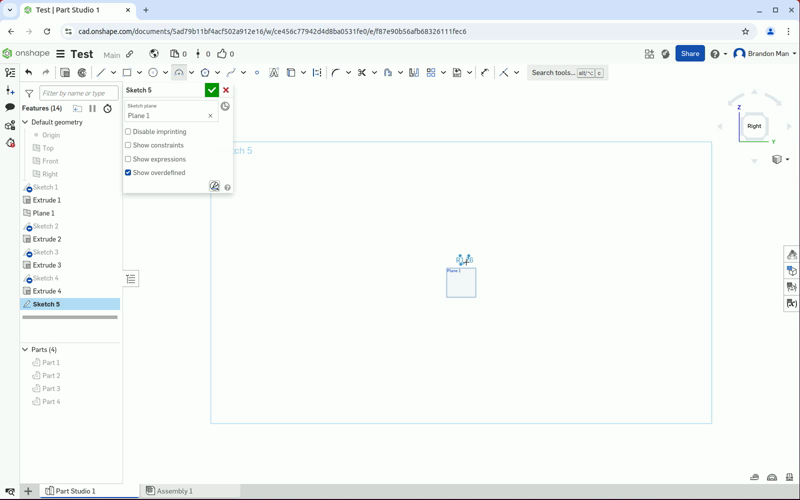
key_up(shift)
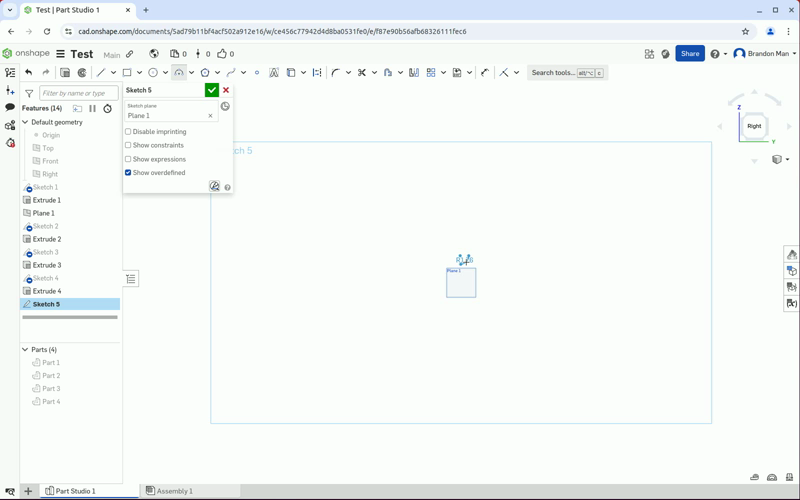
key(esc)
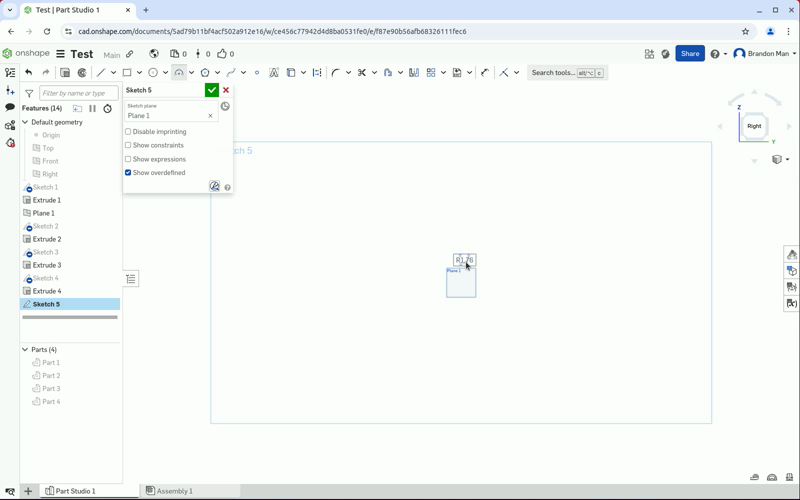
key(l)
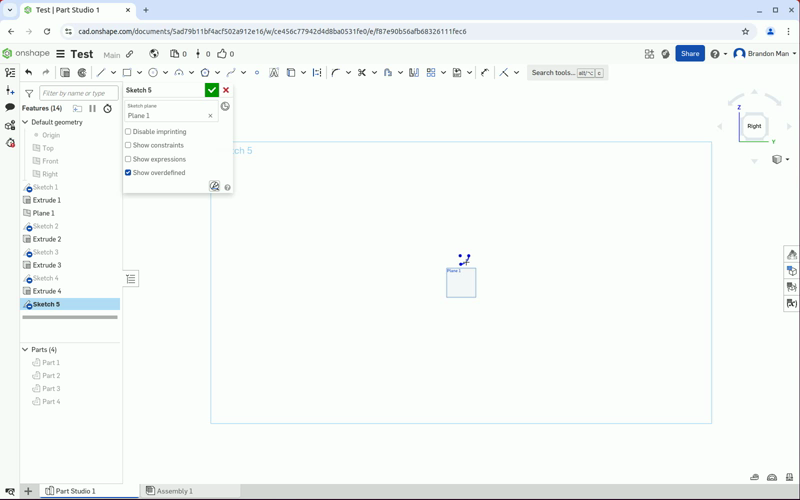
mouse_move(468, 255)
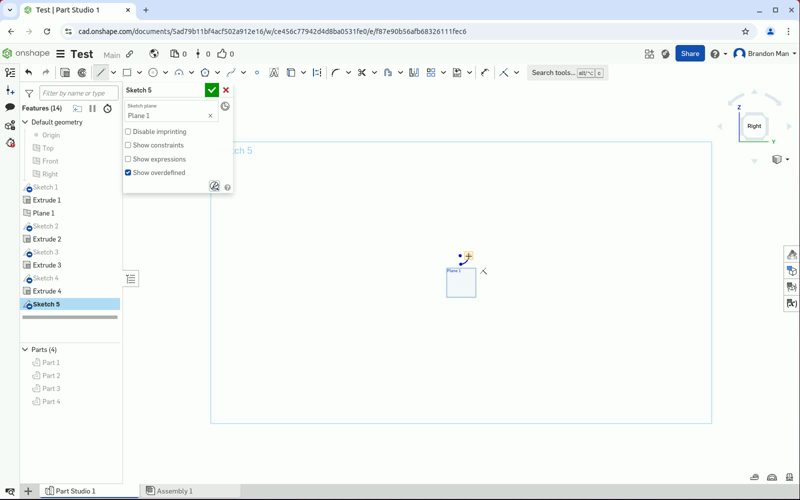
click(468, 255)
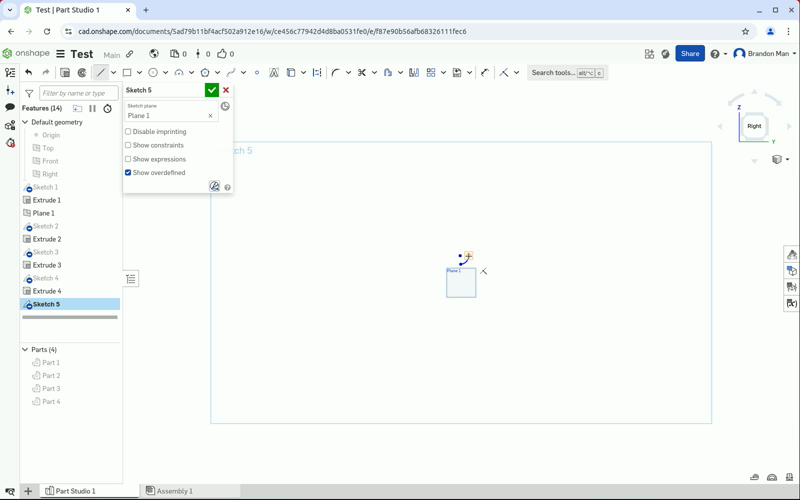
key_down(shift)
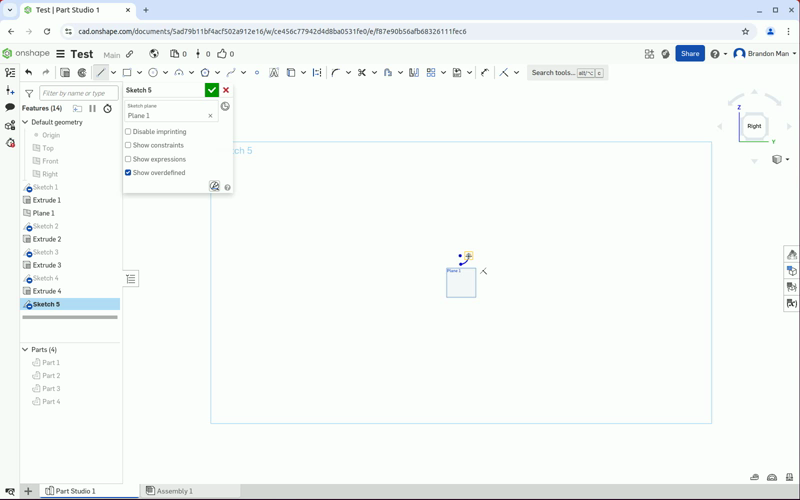
mouse_move(498, 255)
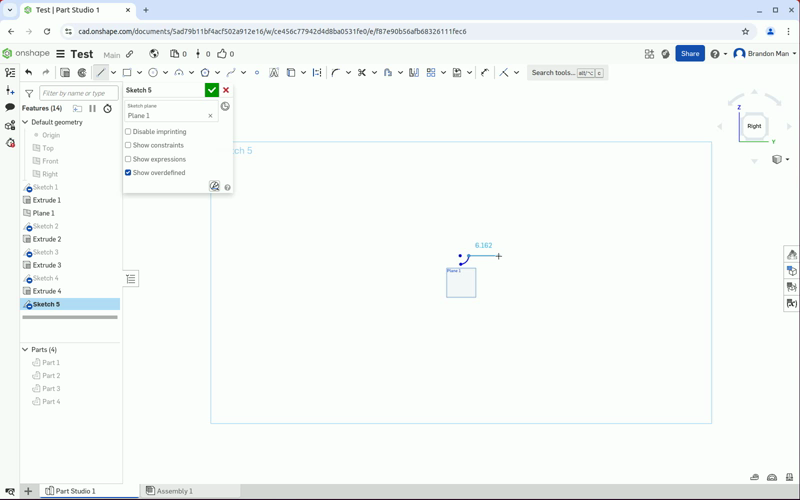
mouse_move(460, 255)
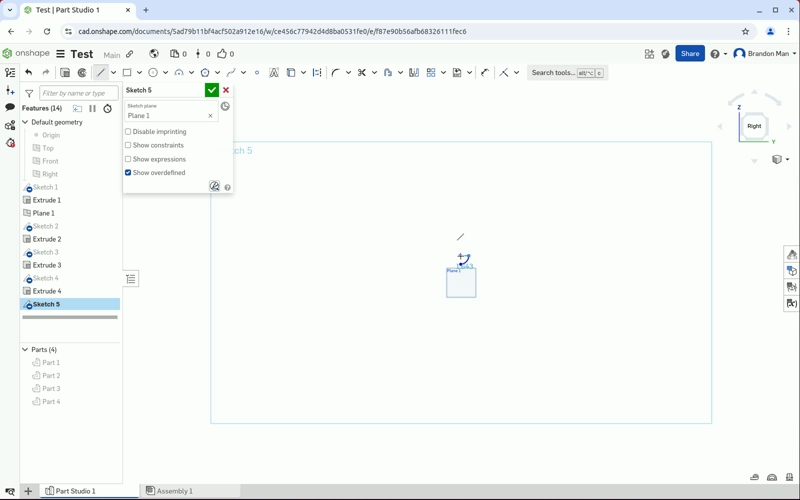
click(460, 255)
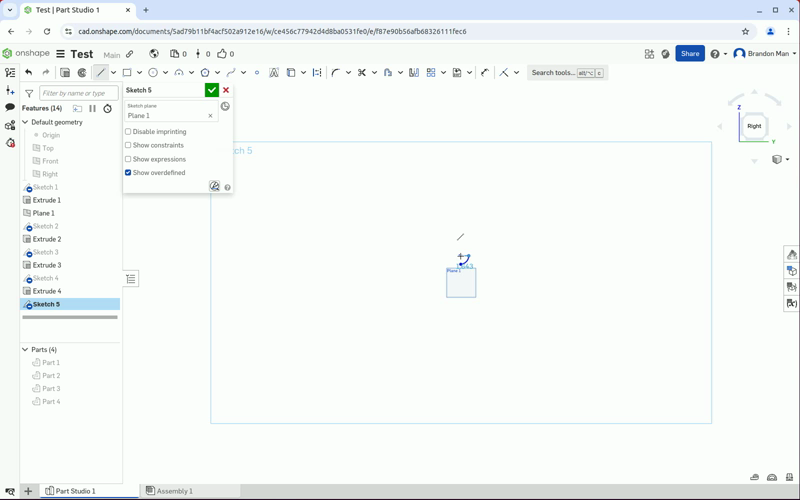
key_up(shift)
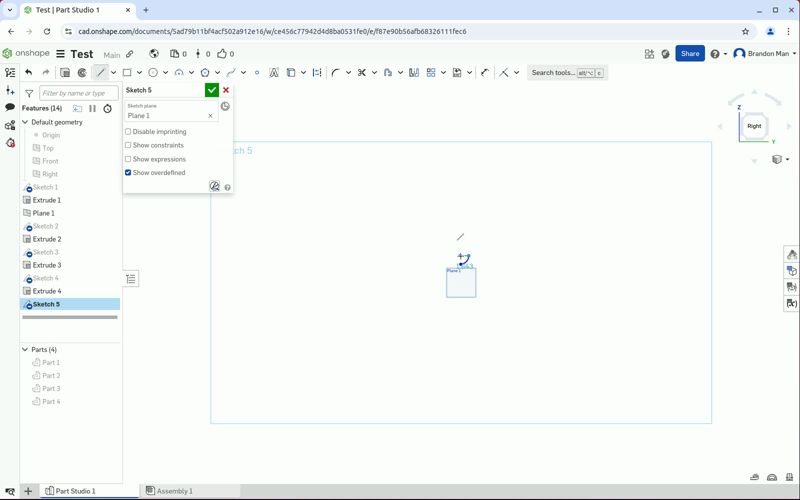
mouse_move(490, 255)
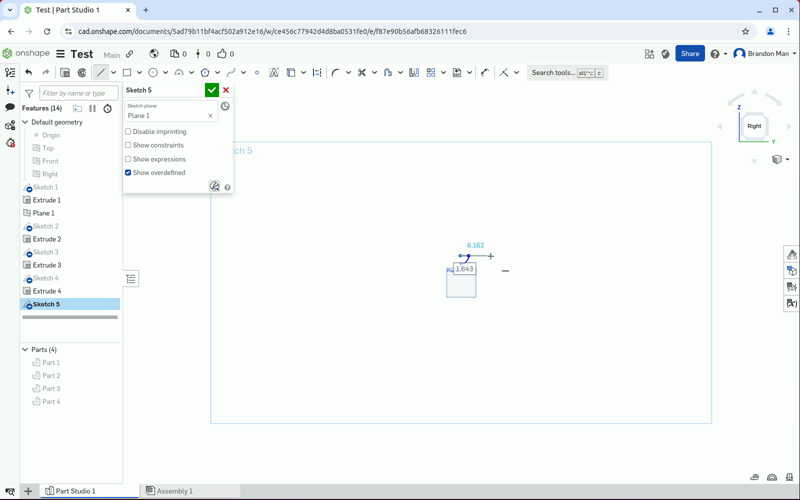
key_down(shift)
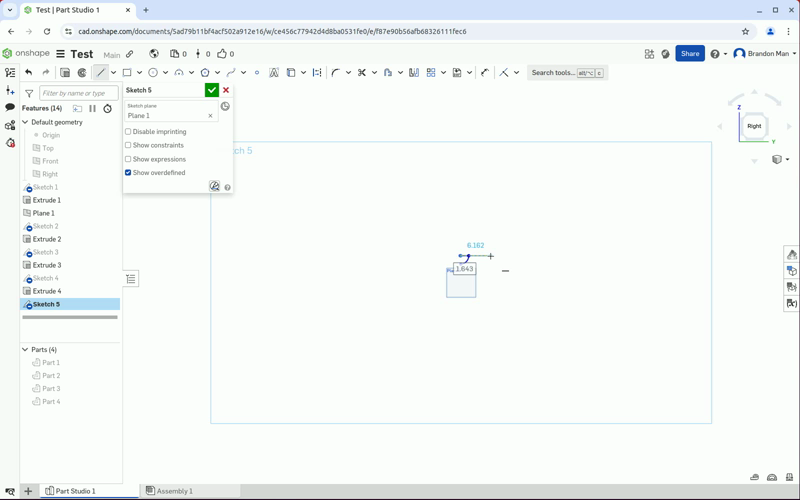
mouse_move(460, 264)
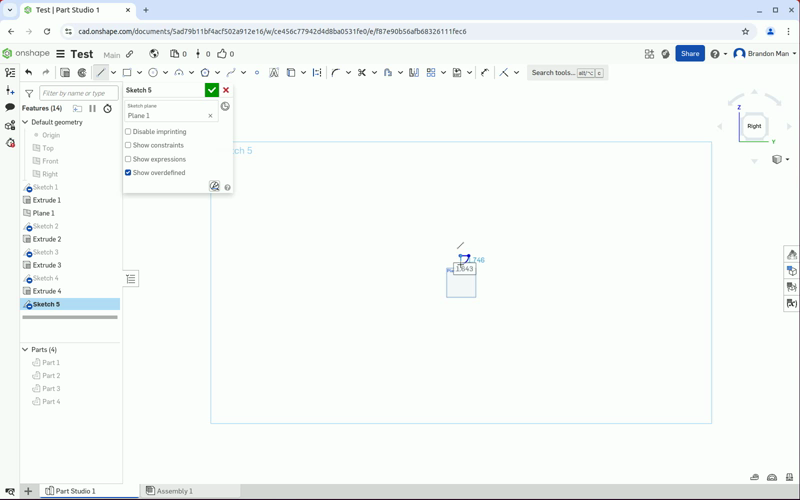
key_up(shift)
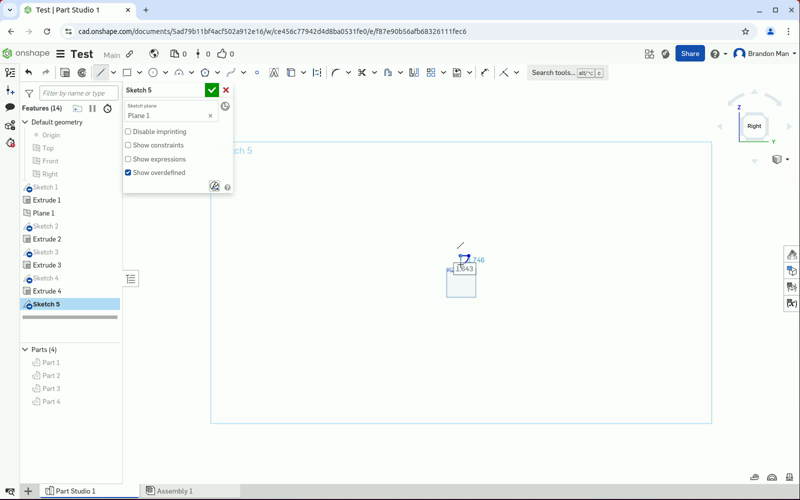
click(460, 264)
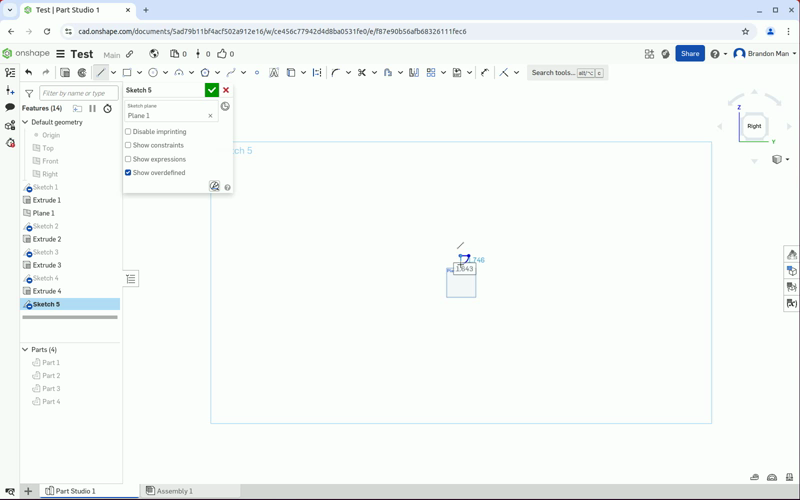
key(esc)
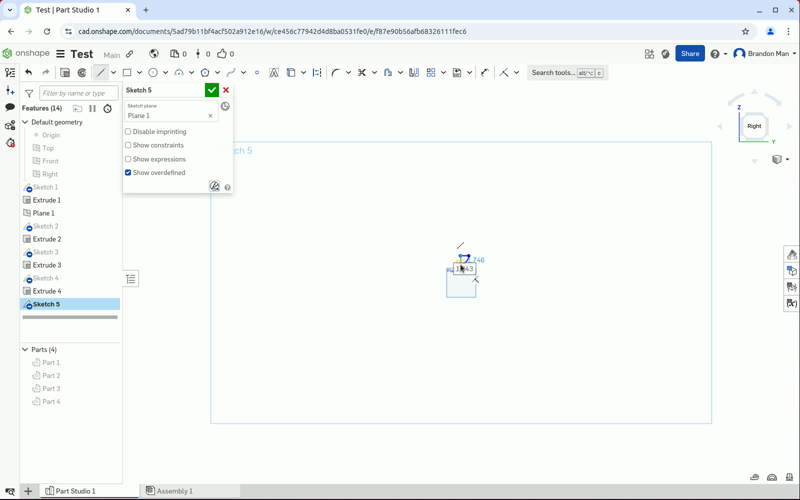
mouse_move(463, 256)
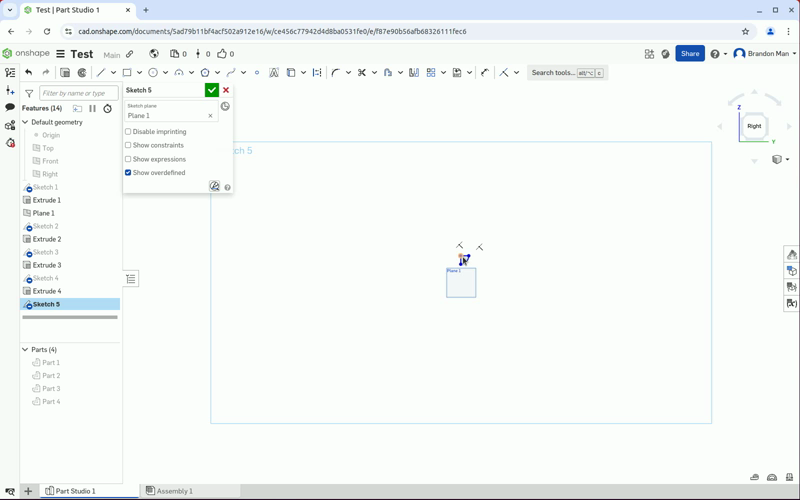
scroll(6)
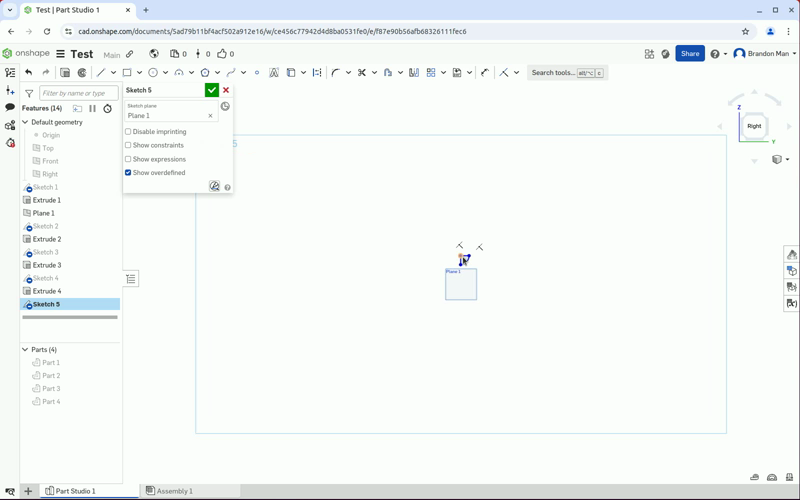
scroll(6)
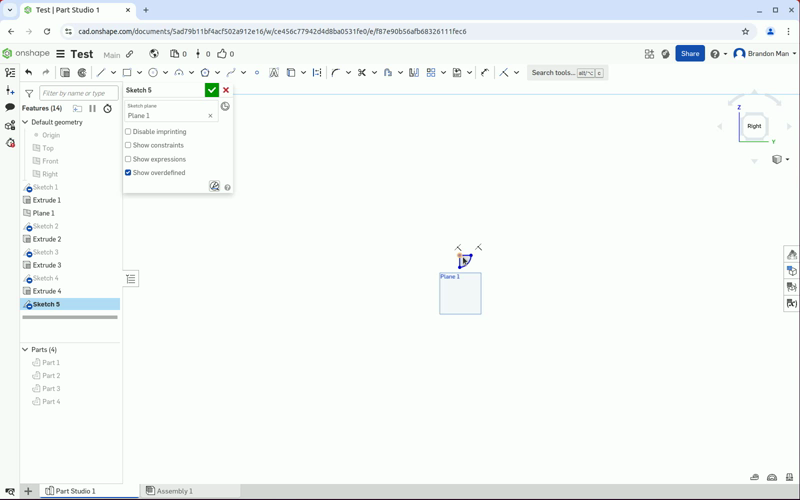
scroll(6)
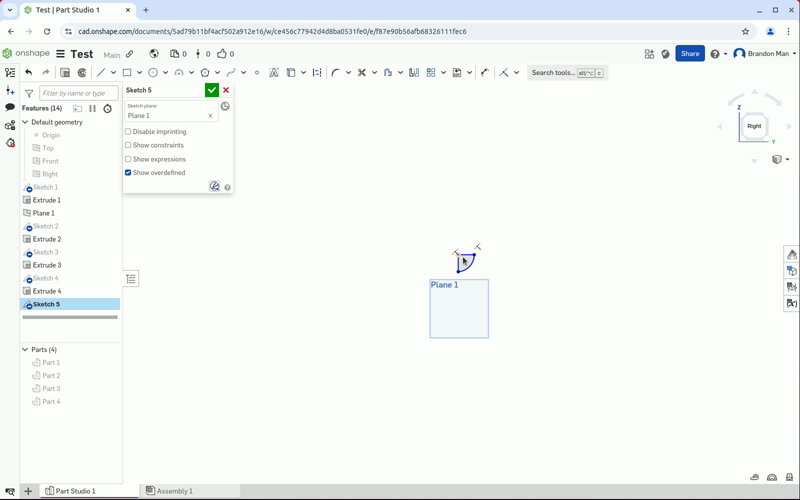
scroll(6)
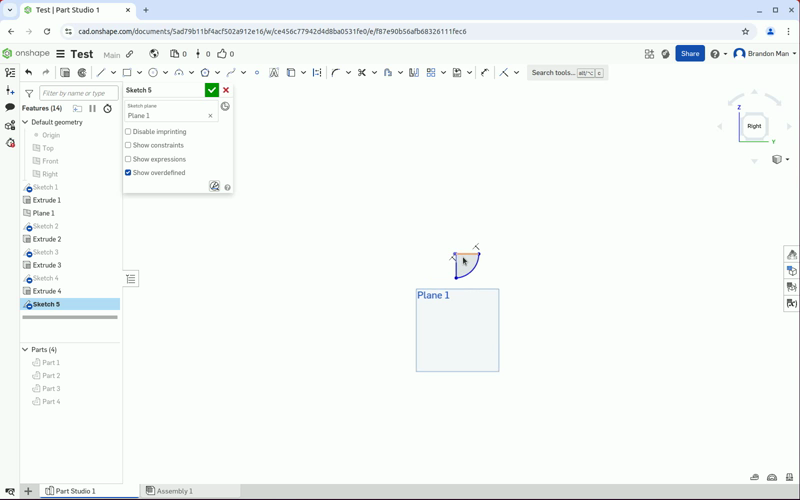
scroll(6)
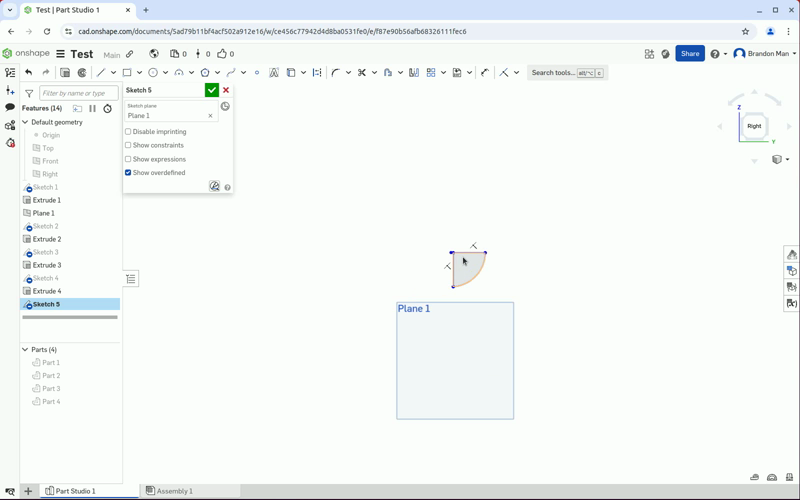
scroll(6)
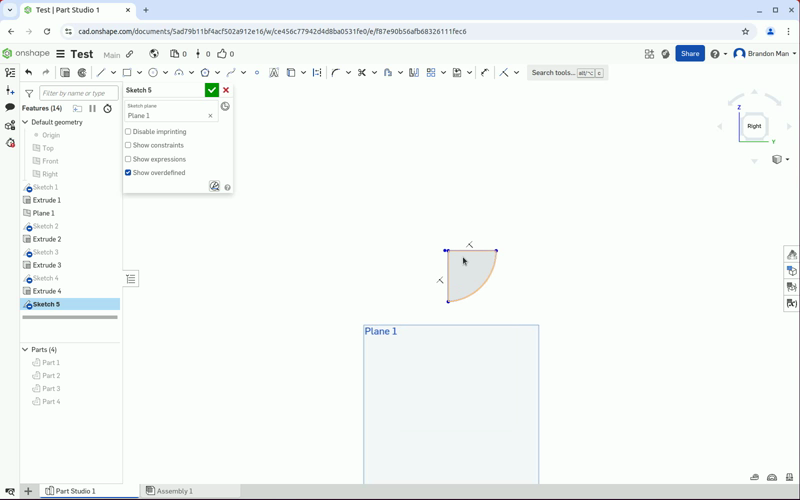
scroll(6)
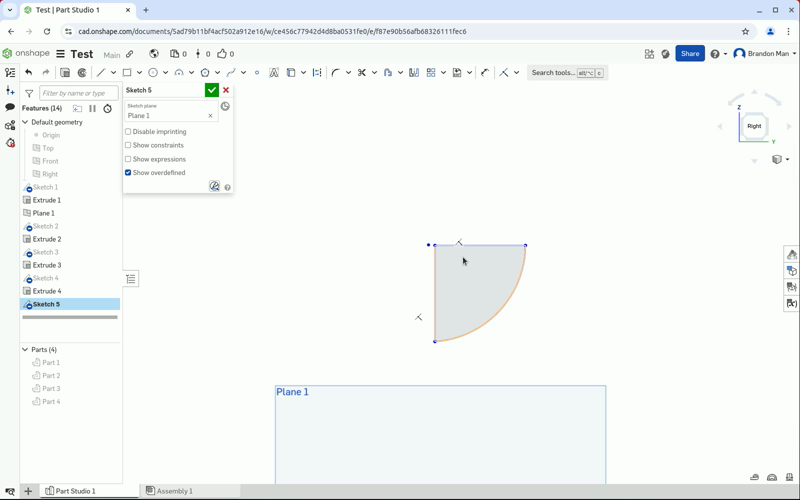
click(463, 256)
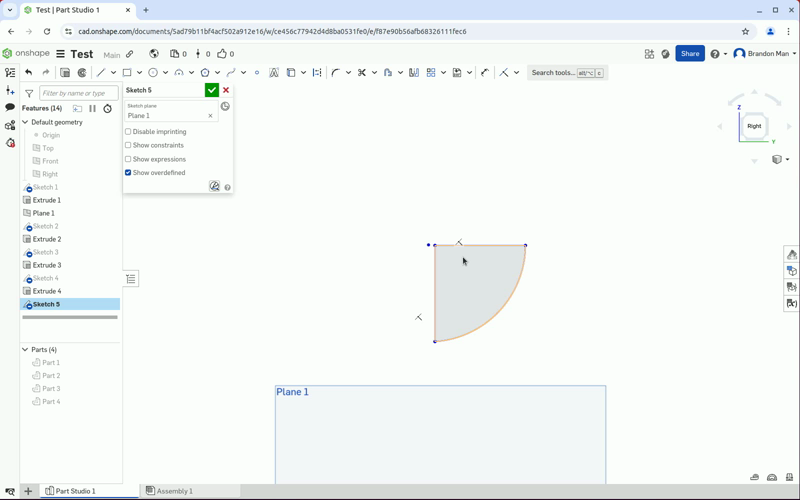
scroll(-6)
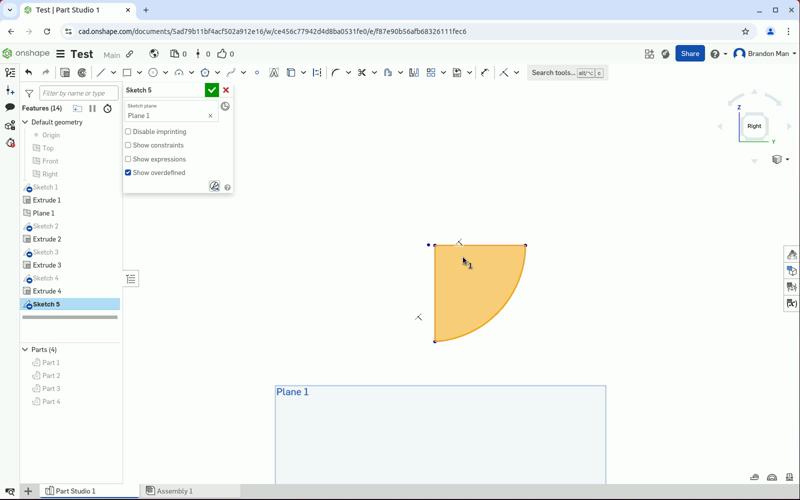
scroll(-6)
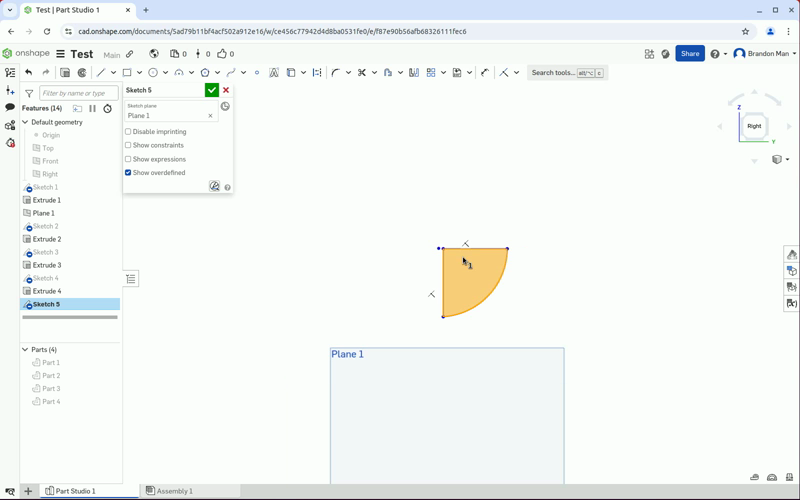
scroll(-6)
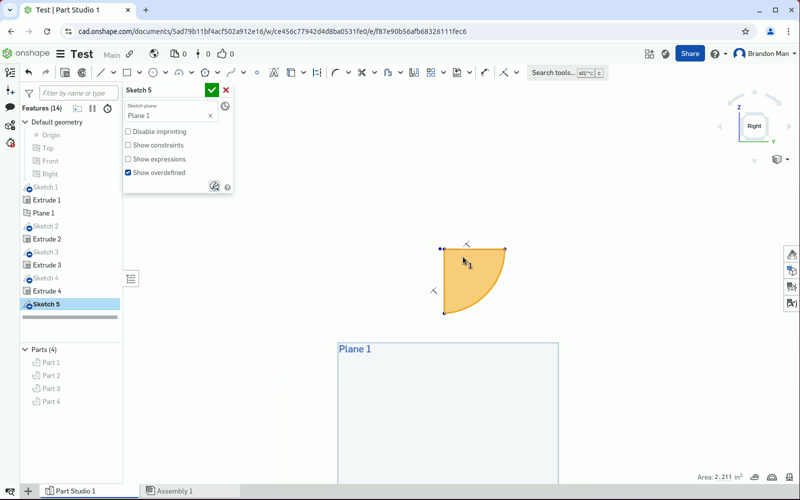
scroll(-6)
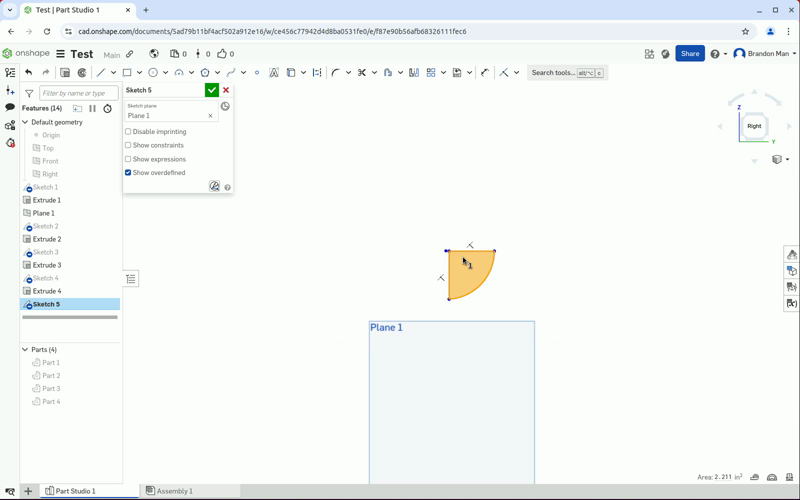
scroll(-6)
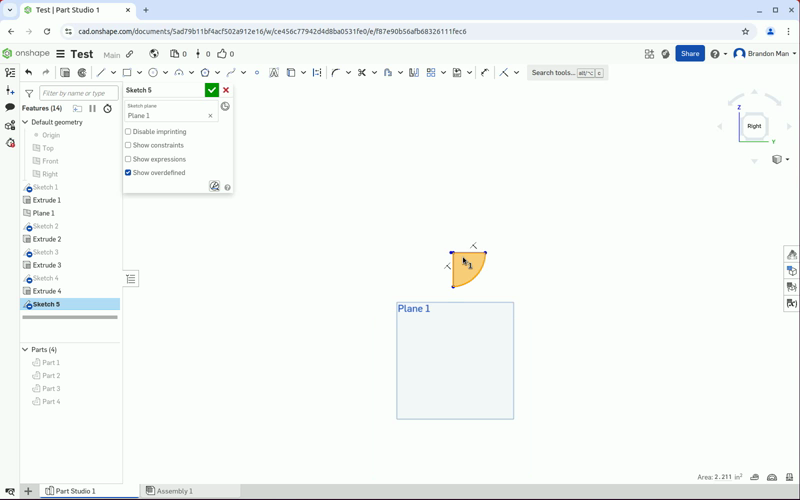
scroll(-6)
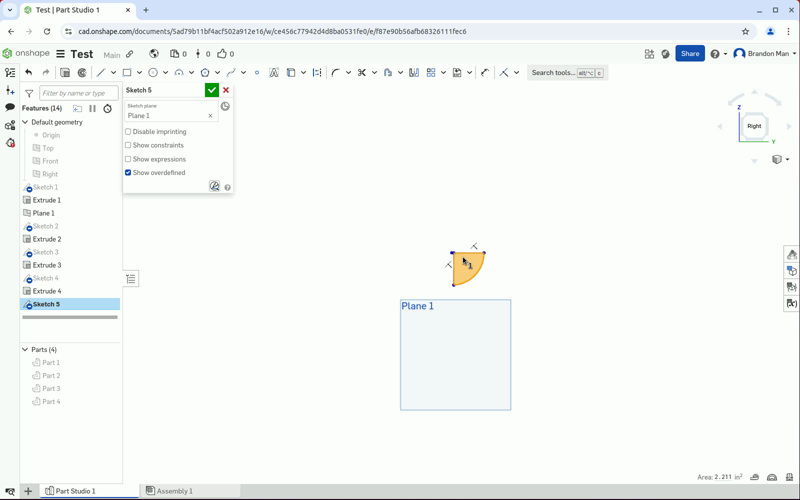
scroll(-6)
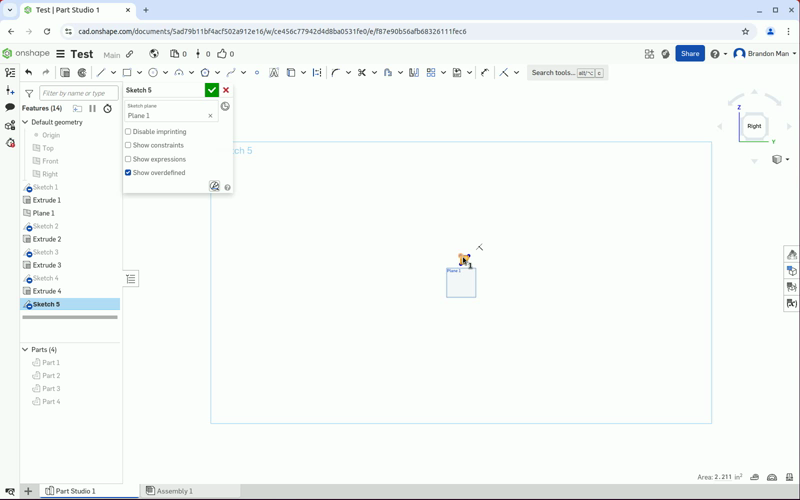
mouse_move(73, 352)
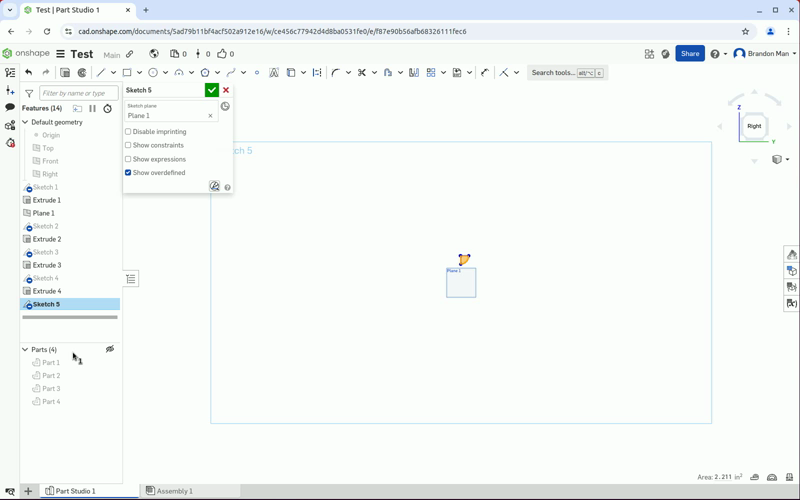
key(shift+y)
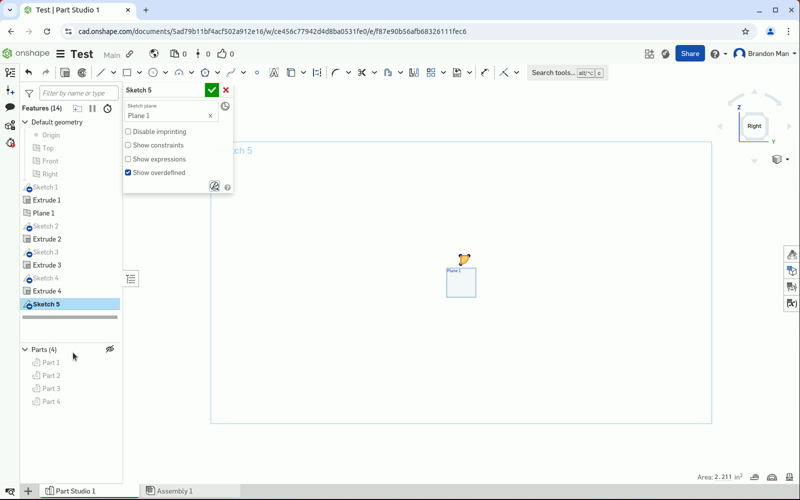
key(shift+e)
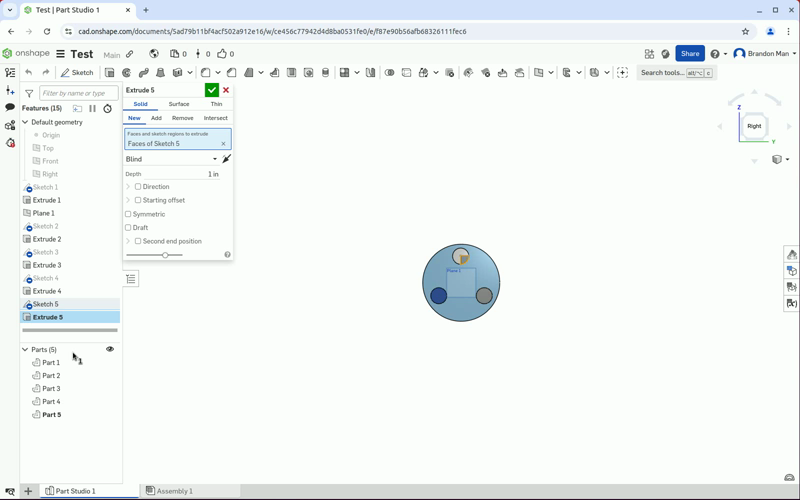
mouse_move(143, 106)
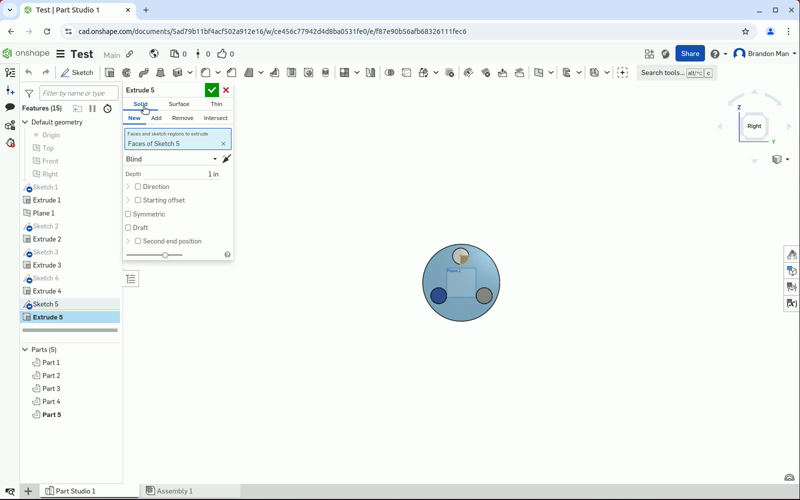
click(143, 106)
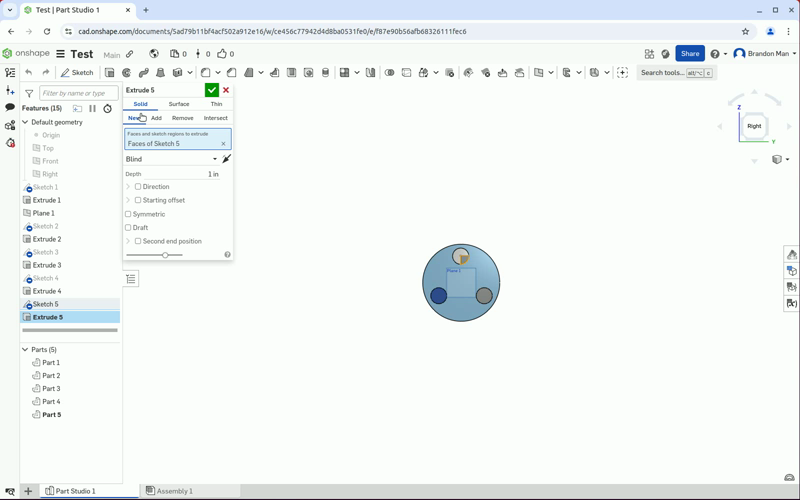
mouse_move(137, 120)
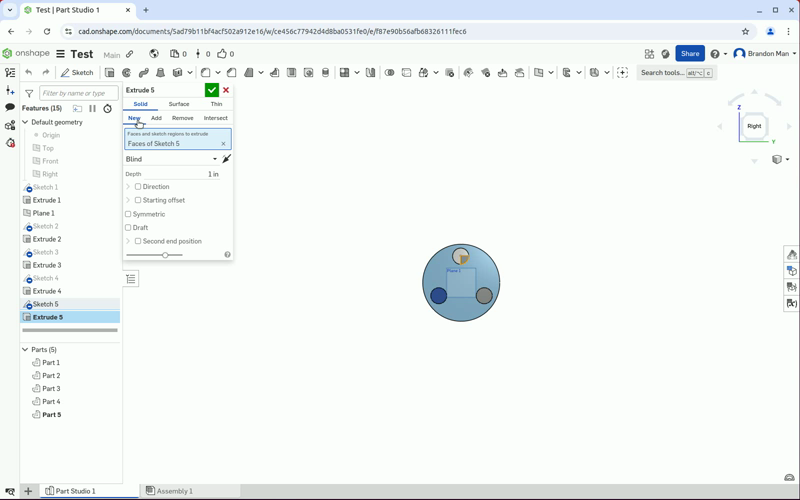
click(137, 120)
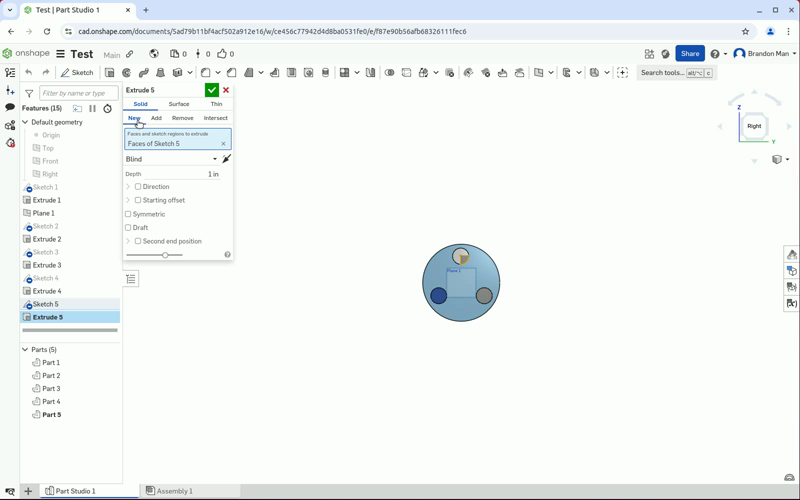
key(tab, 4)
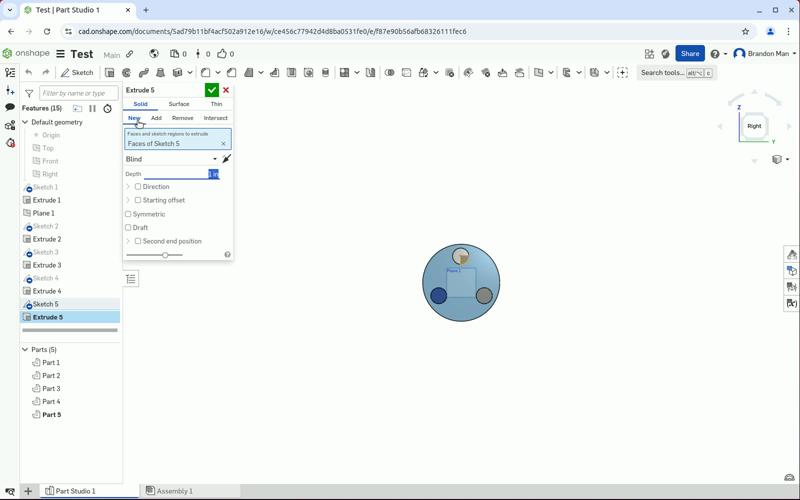
text(11.554)
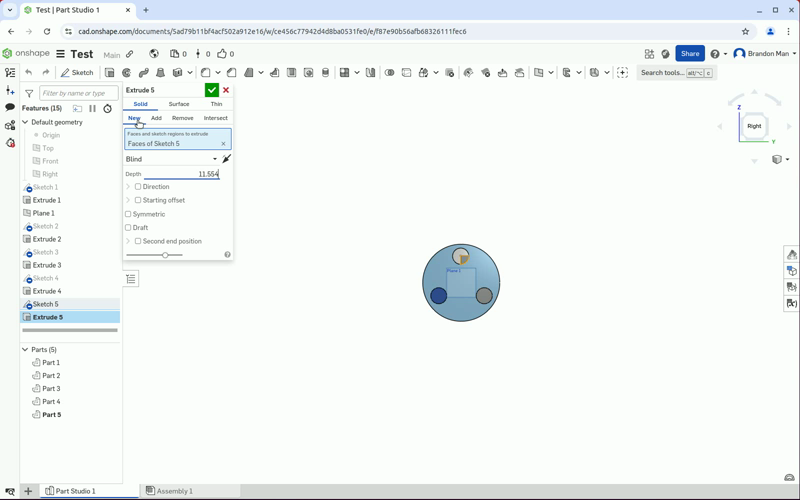
key(enter)
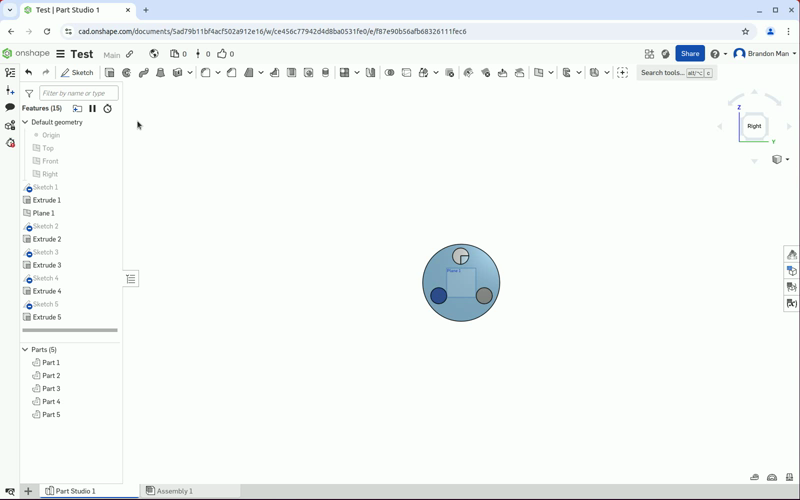
key(shift+h)
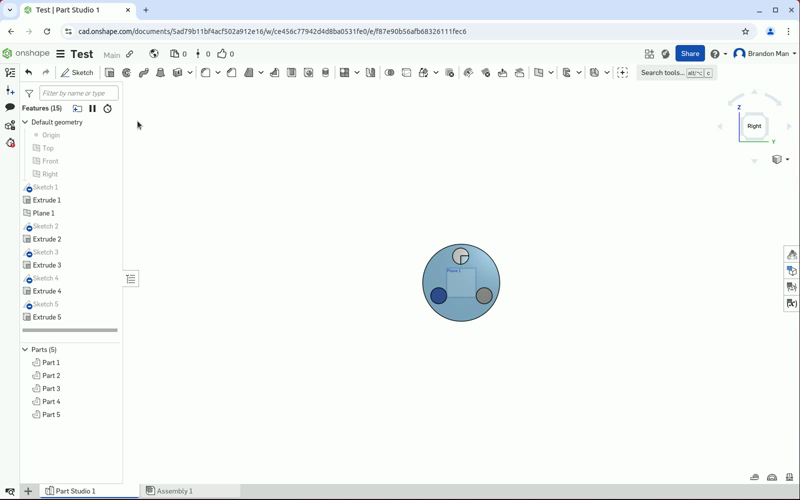
key(shift+h)
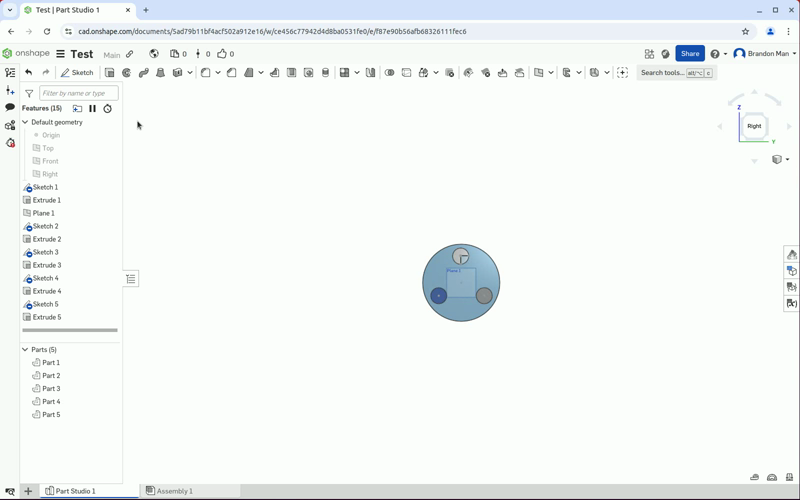
key(shift+7)
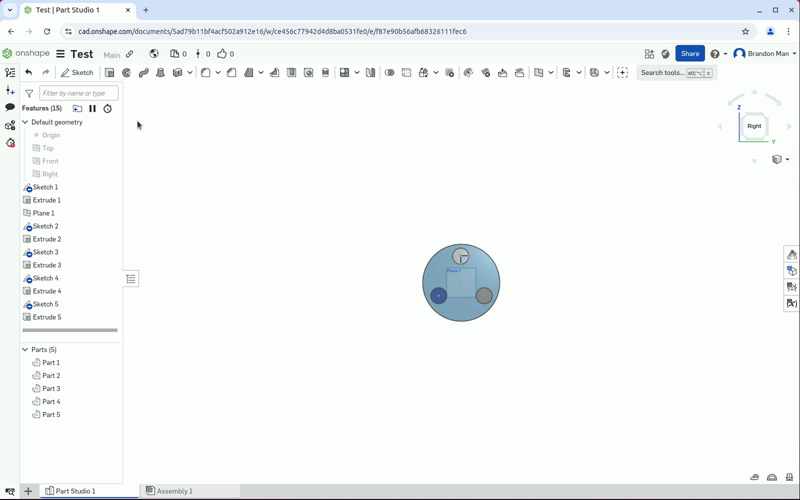
key(right, 2)
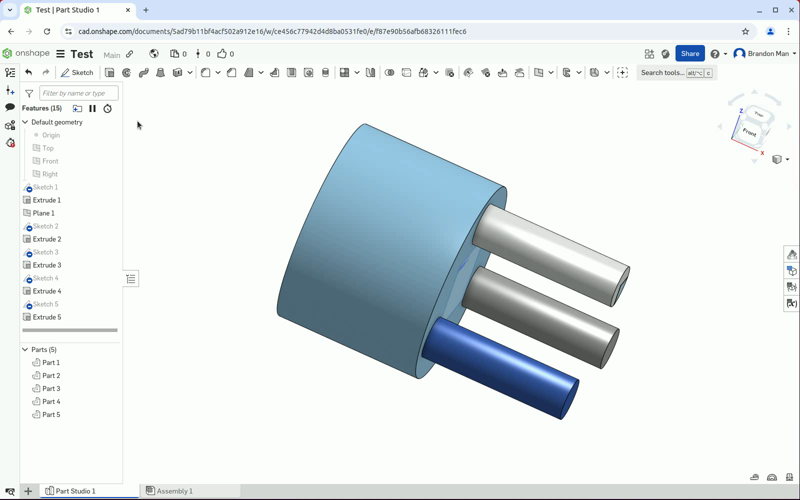
key(down, 2)
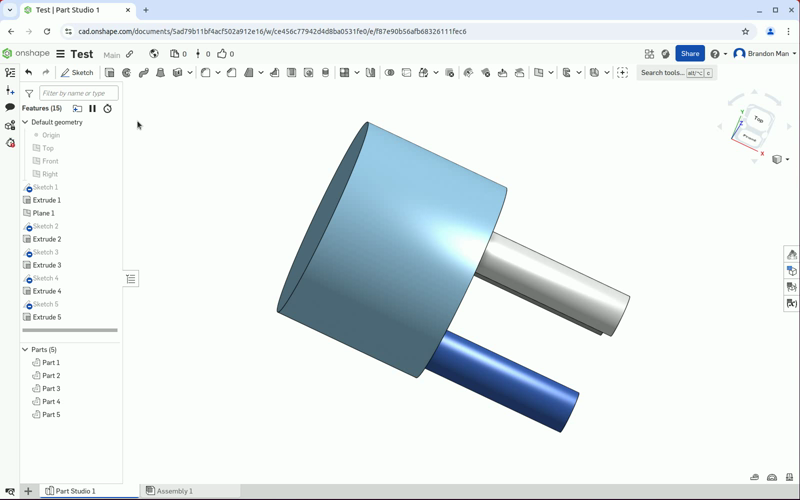
key(up, 2)
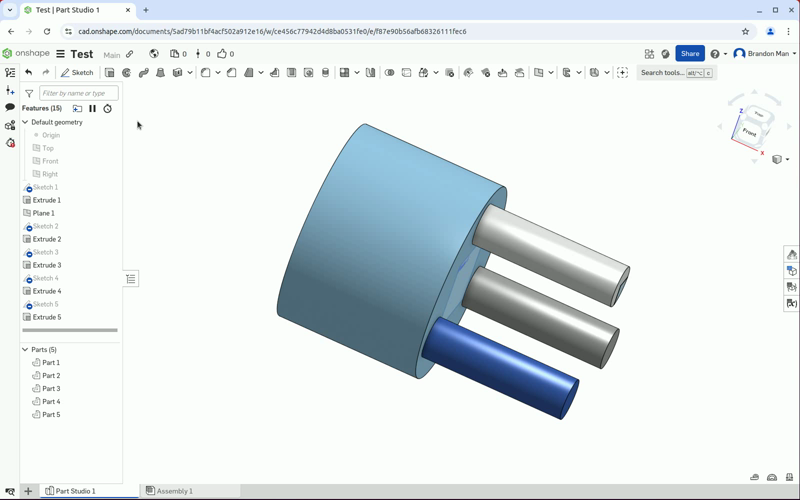
key(left, 2)
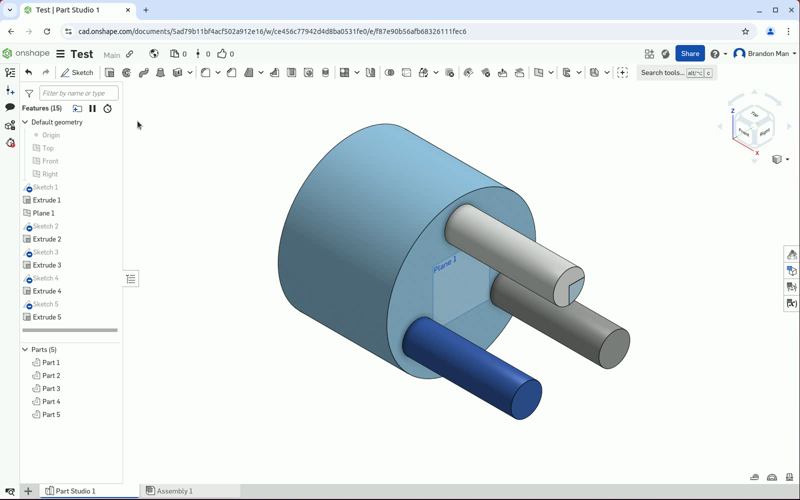
mouse_move(73, 189)
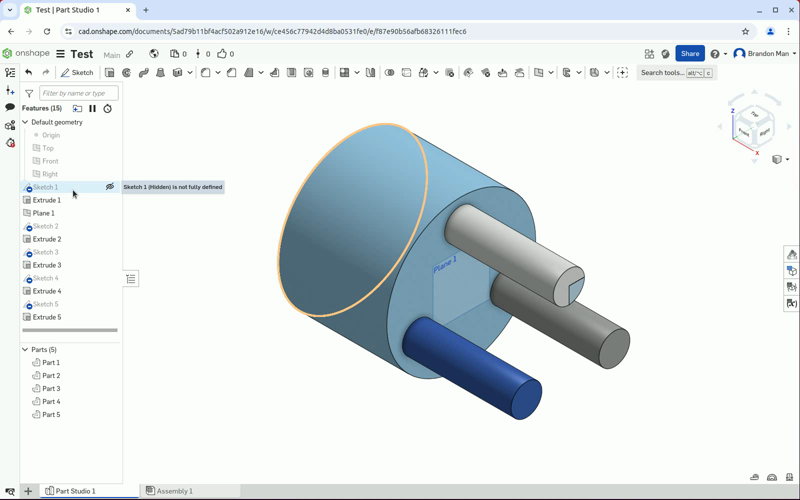
click(73, 189)